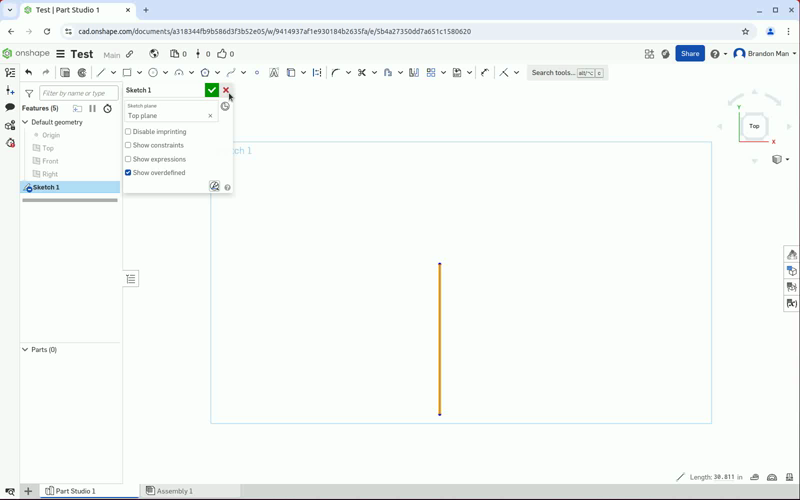
key(shift+h)
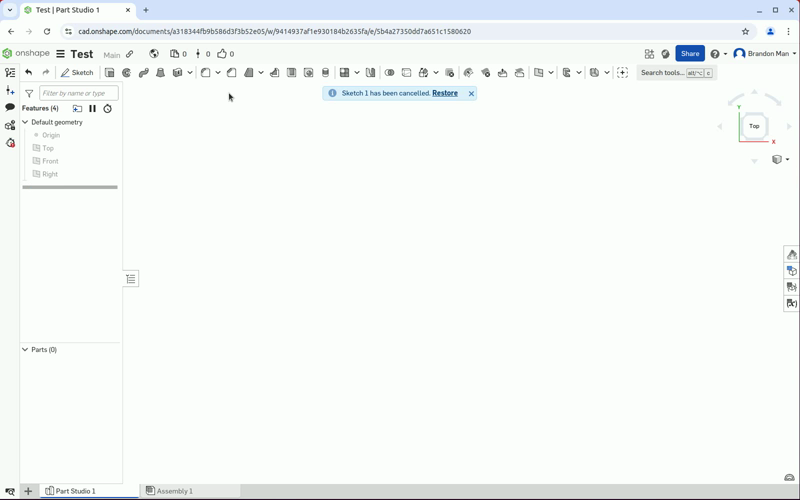
mouse_move(73, 352)
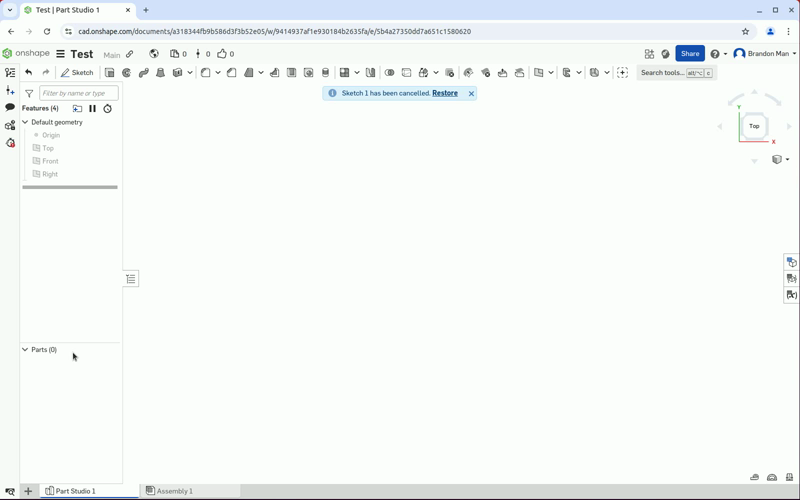
key(y)
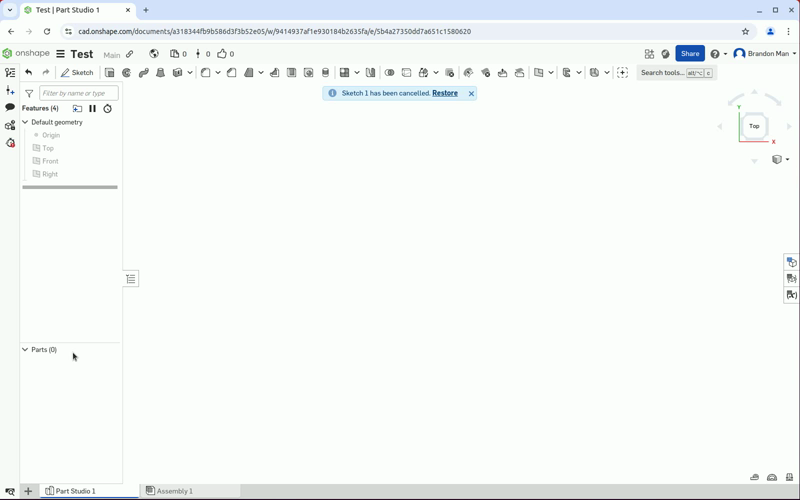
key(shift+p)
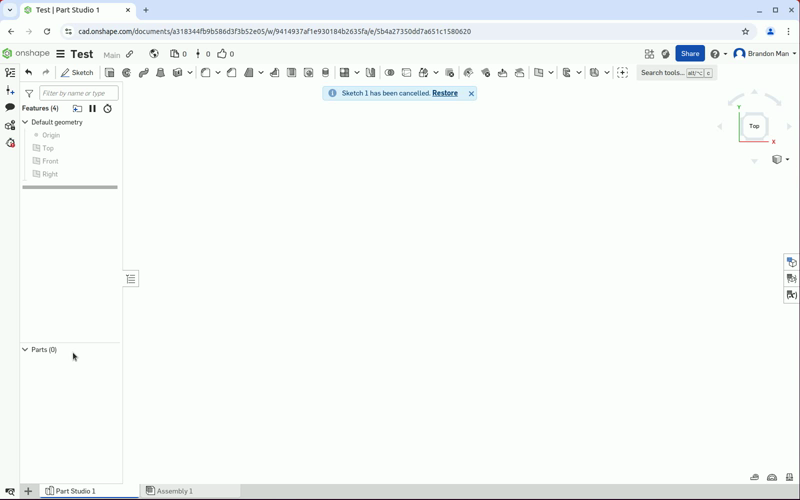
key(space)
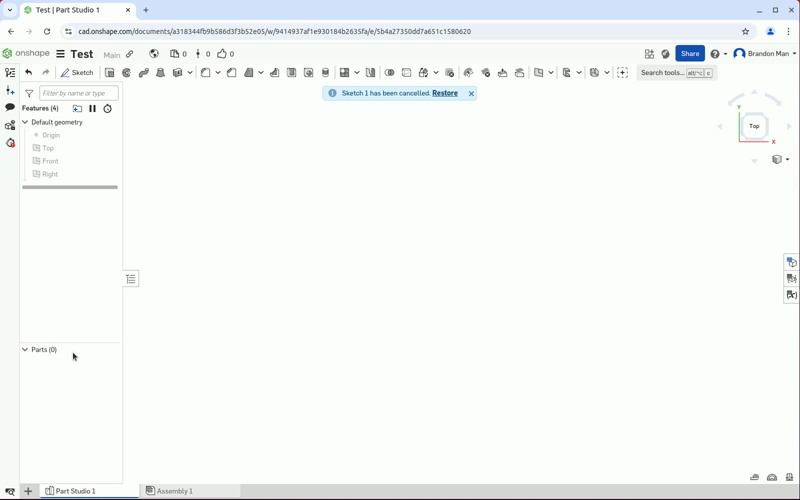
key_down(shift)
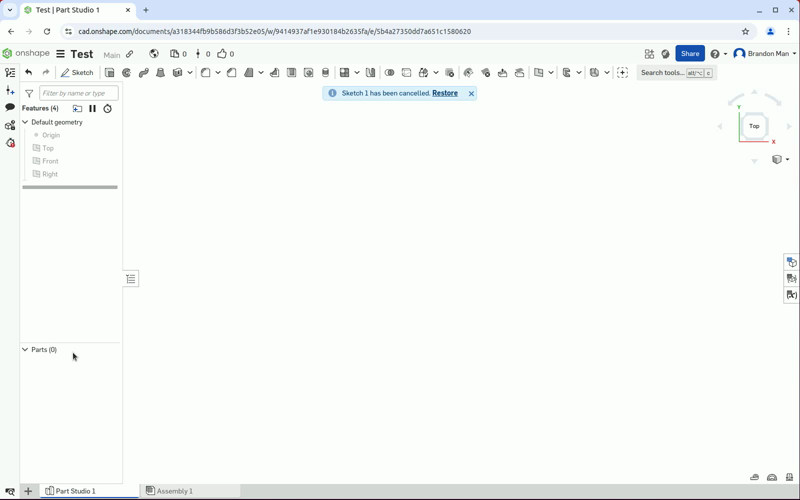
key(up)
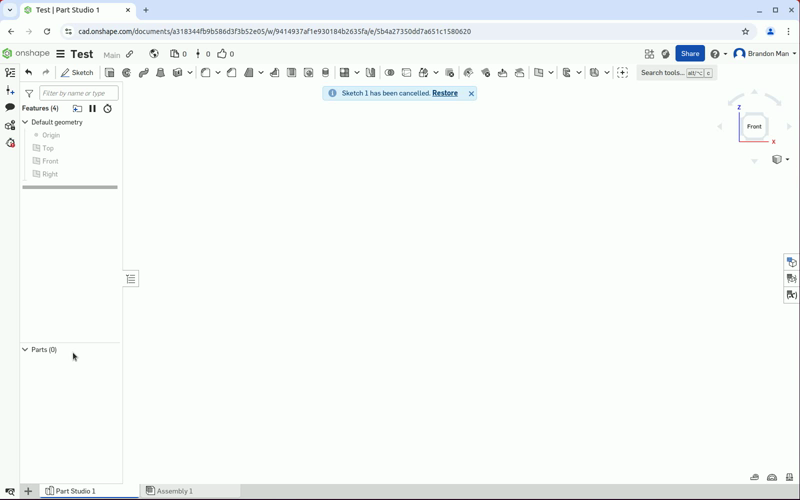
key_up(shift)
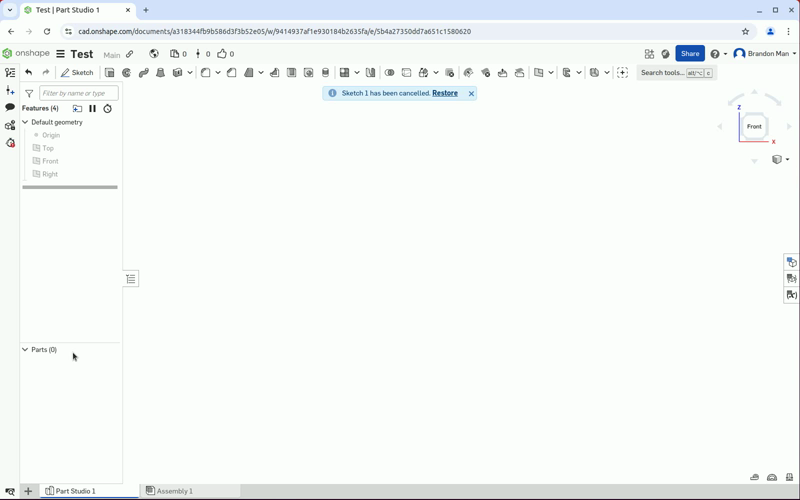
mouse_move(73, 352)
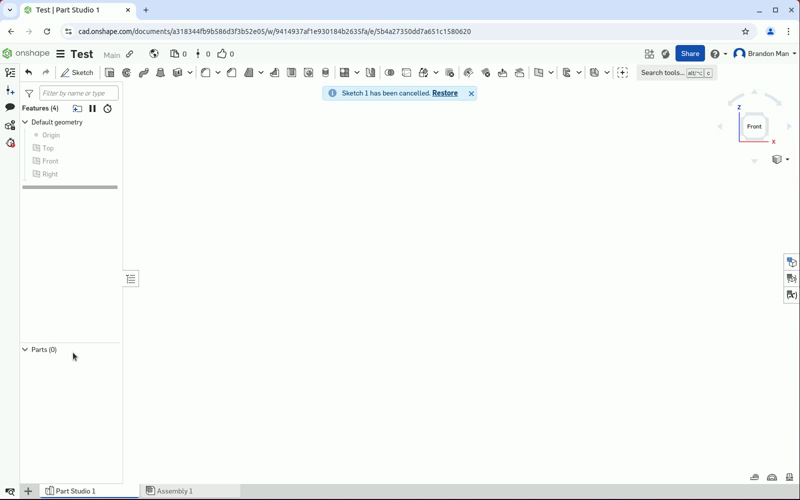
key(shift+y)
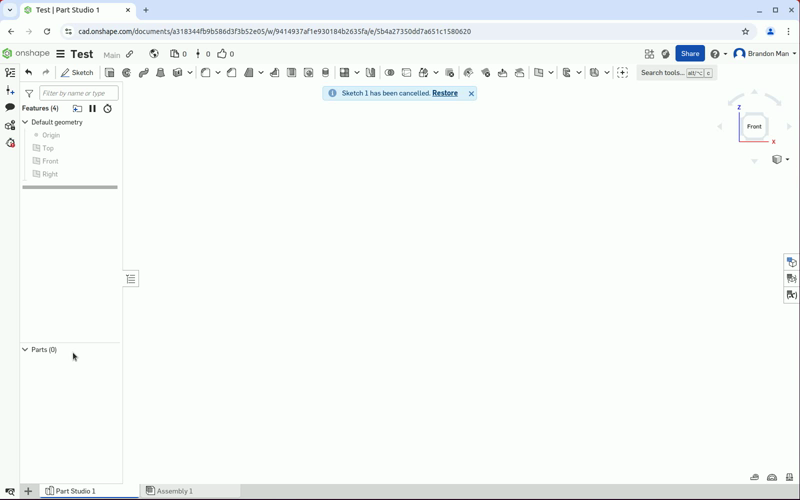
key(shift+s)
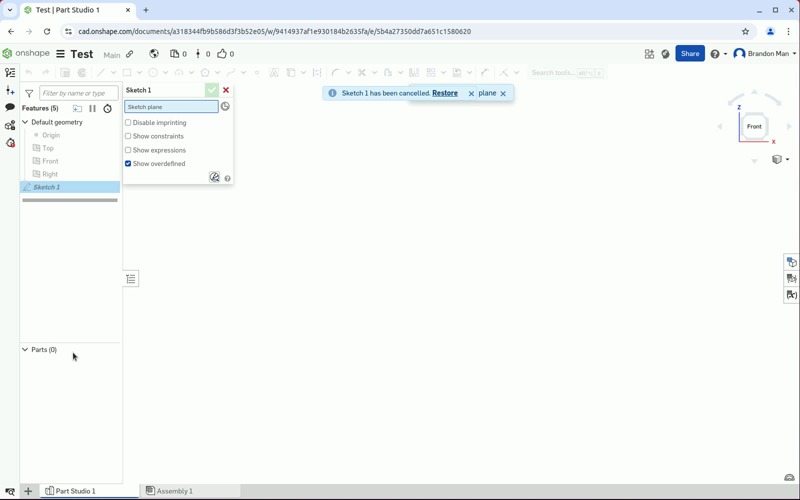
mouse_move(73, 163)
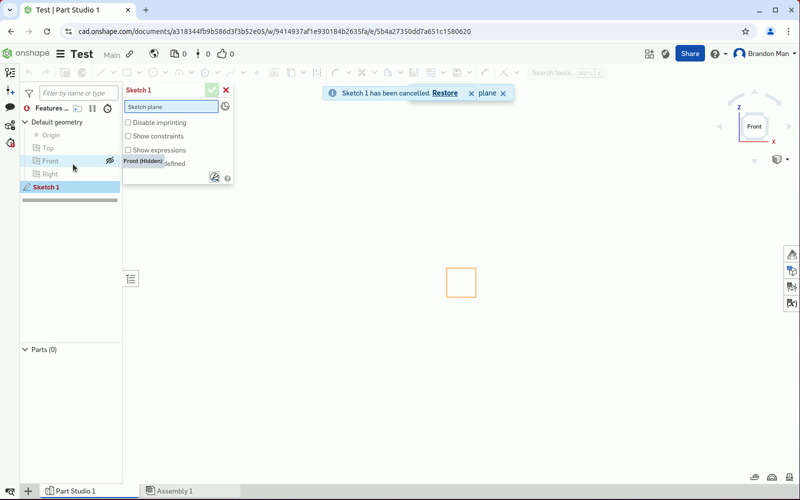
click(73, 163)
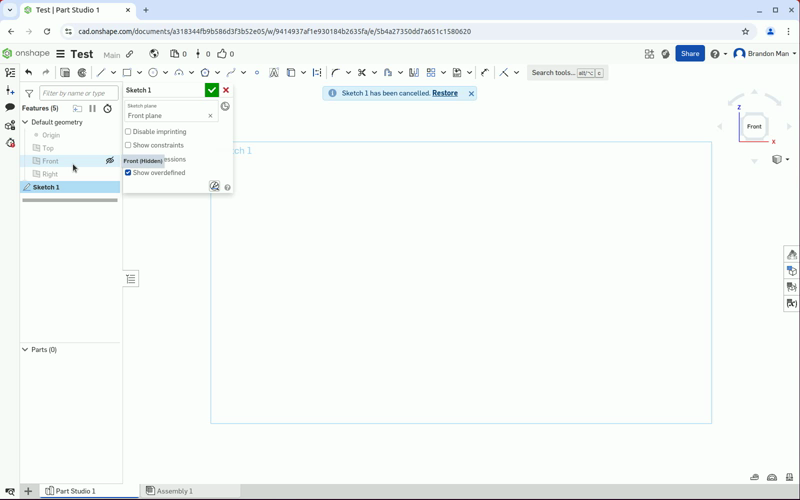
mouse_move(73, 352)
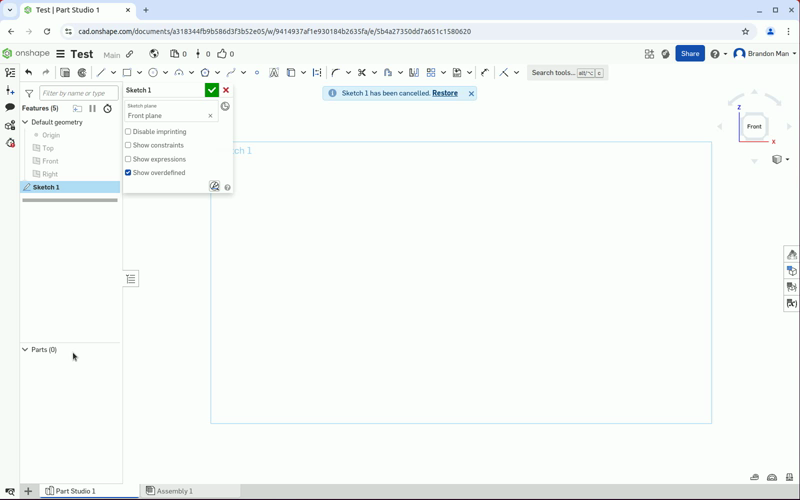
key(y)
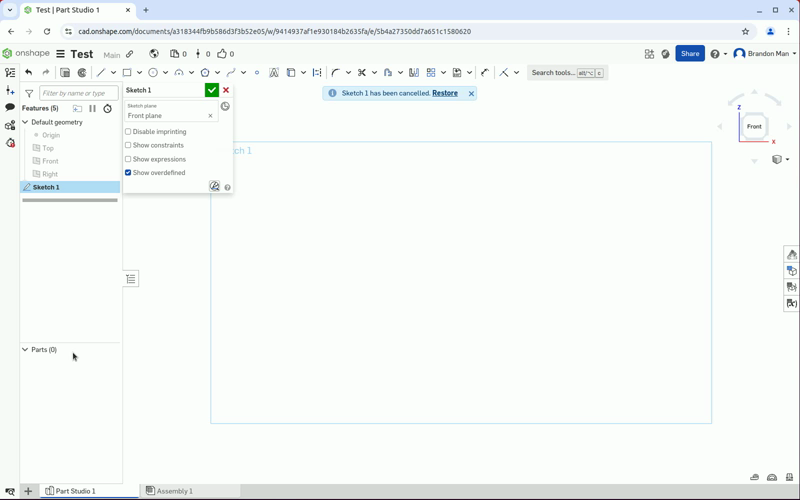
key(l)
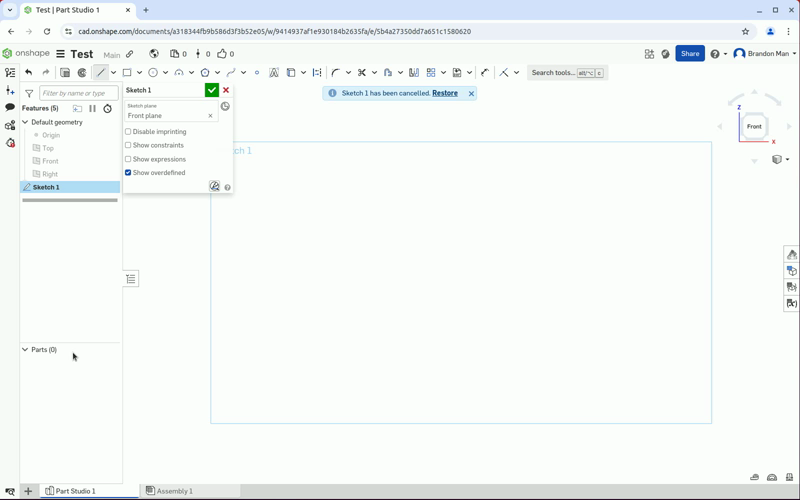
key_down(shift)
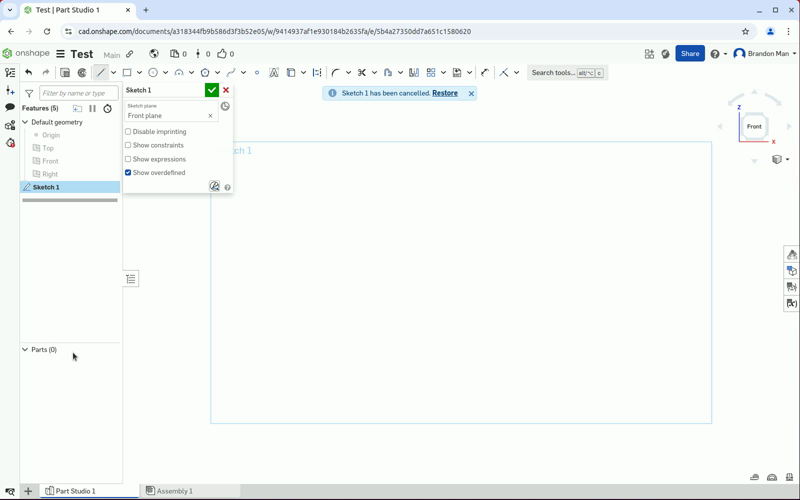
mouse_move(460, 282)
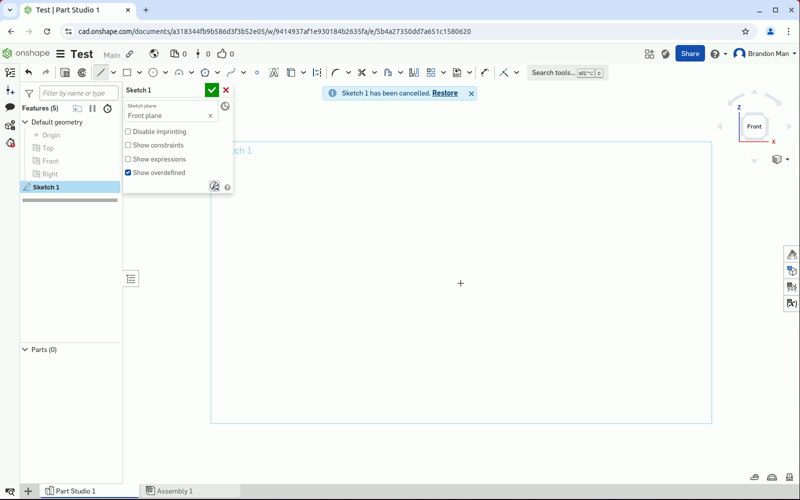
click(460, 282)
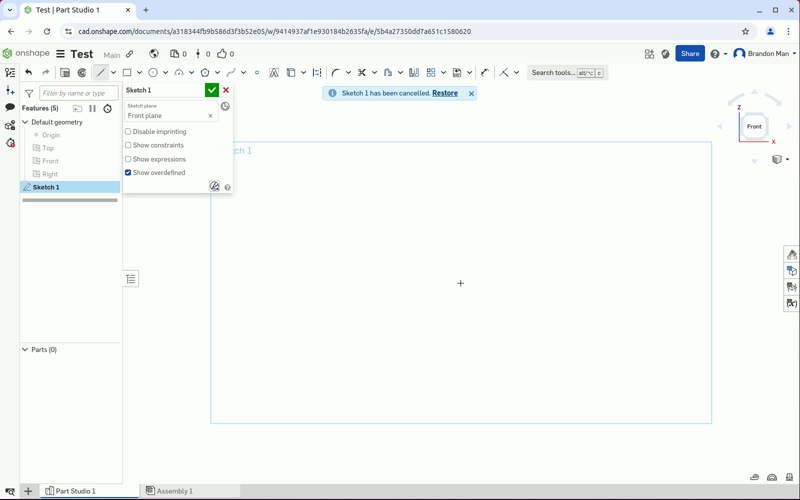
key_up(shift)
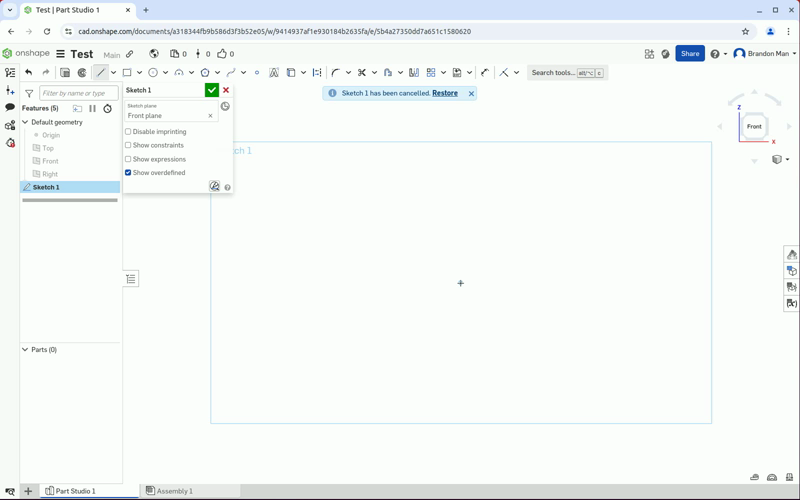
key_down(shift)
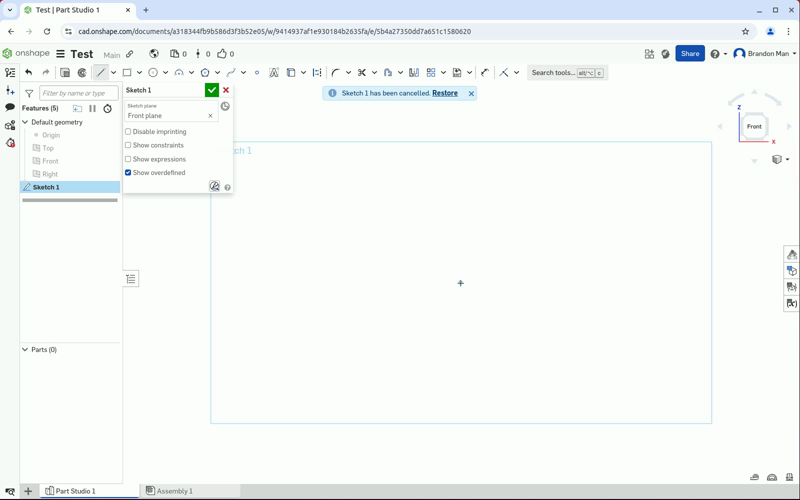
mouse_move(573, 282)
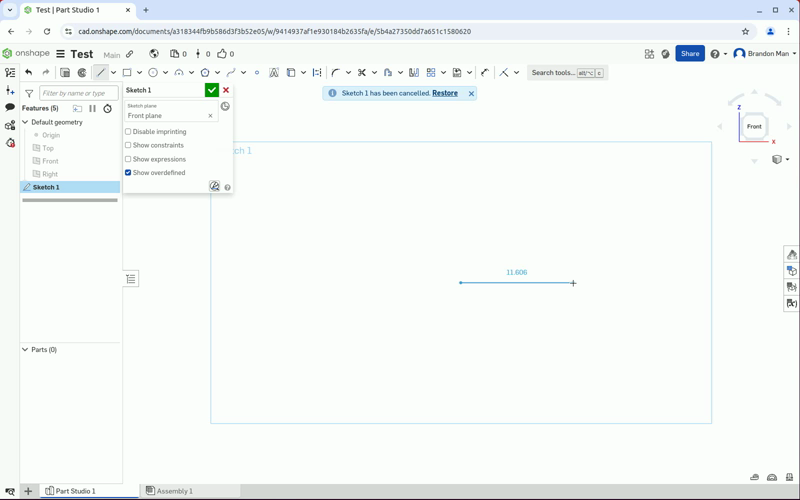
click(573, 282)
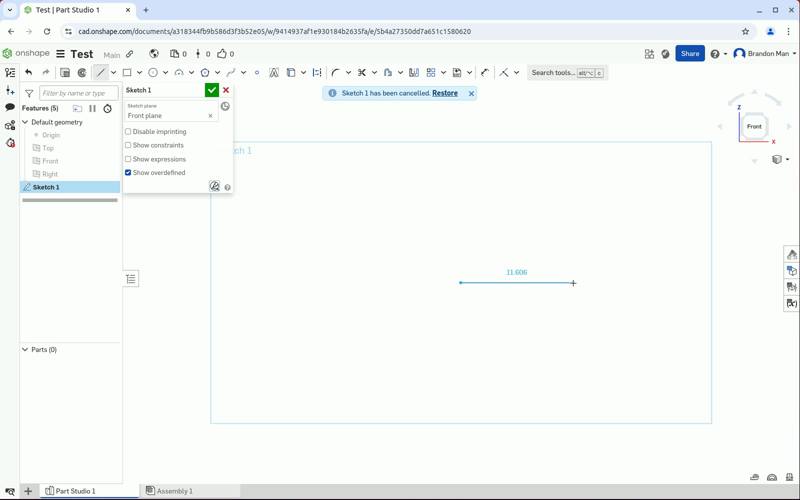
key_up(shift)
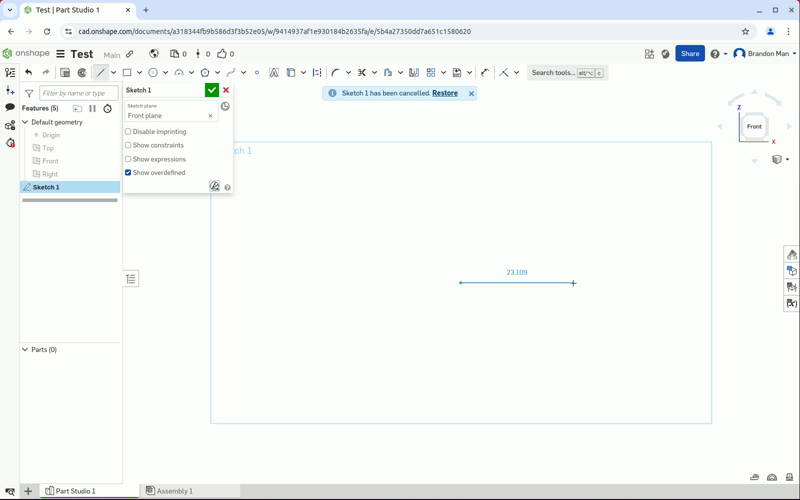
key_down(shift)
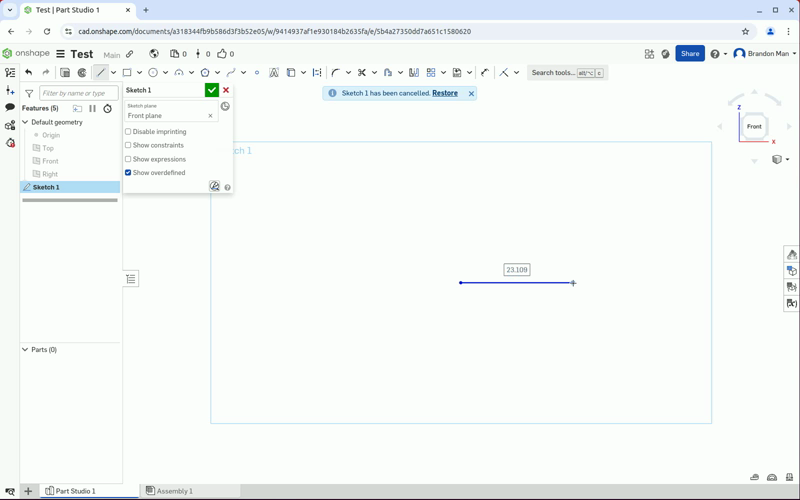
mouse_move(573, 213)
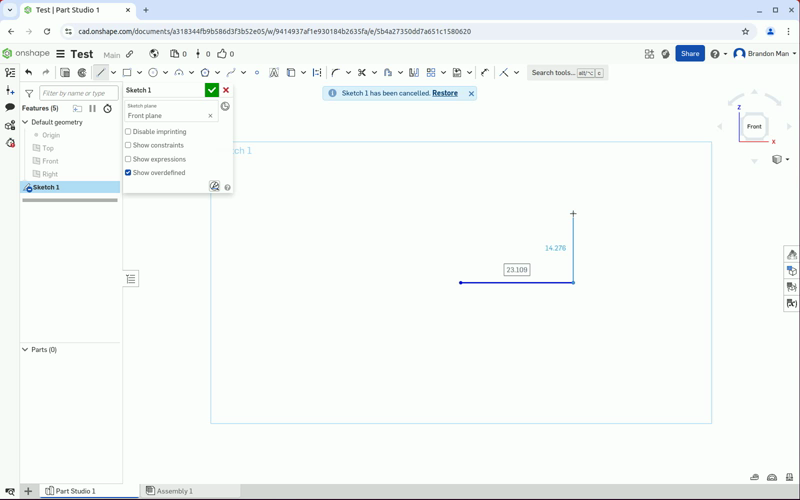
click(573, 213)
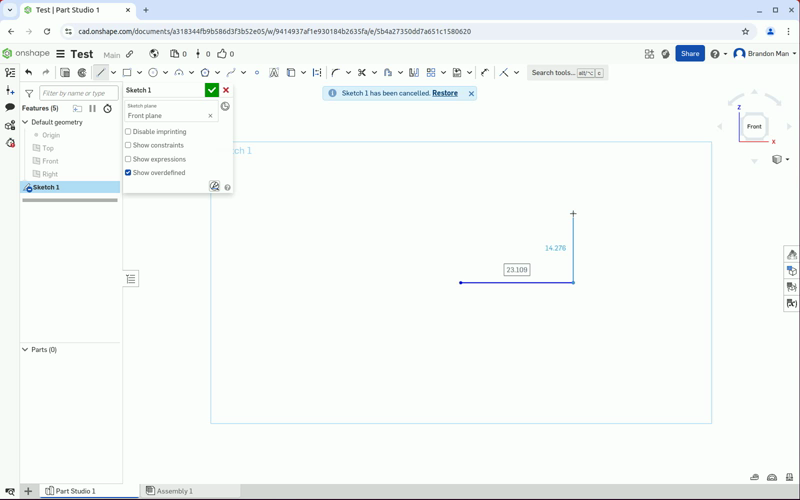
key_up(shift)
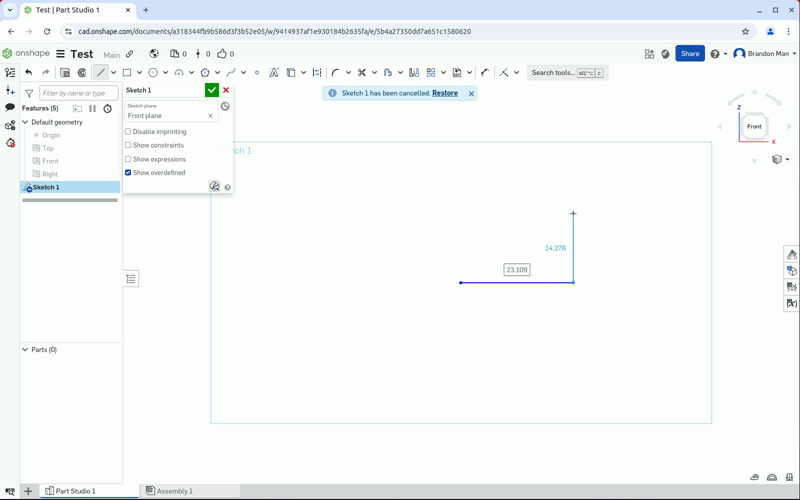
key_down(shift)
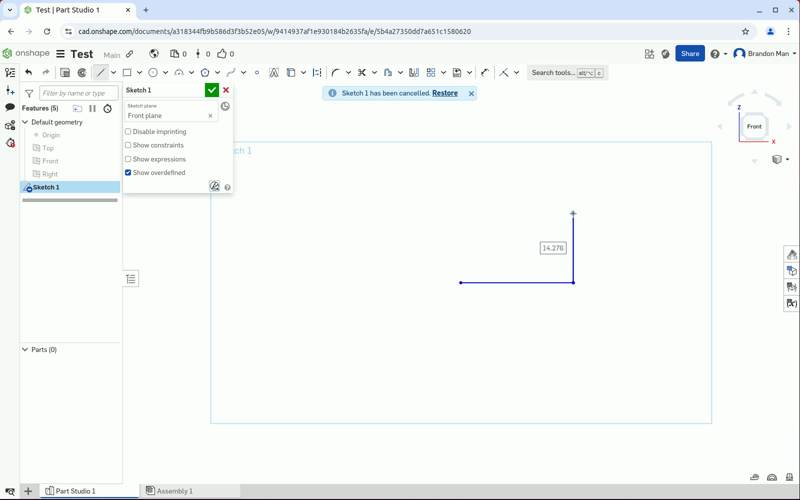
mouse_move(460, 213)
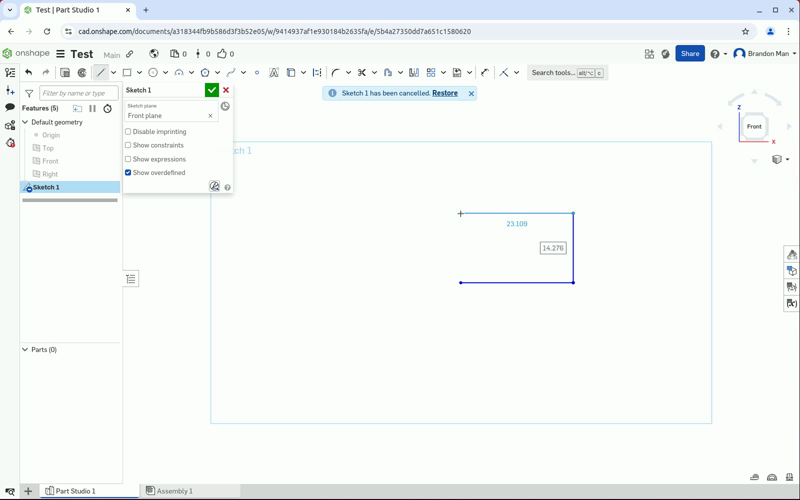
click(460, 213)
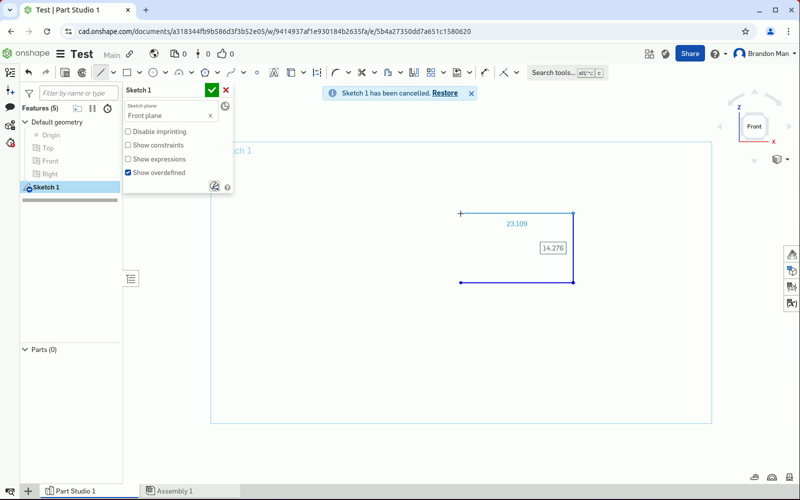
key_up(shift)
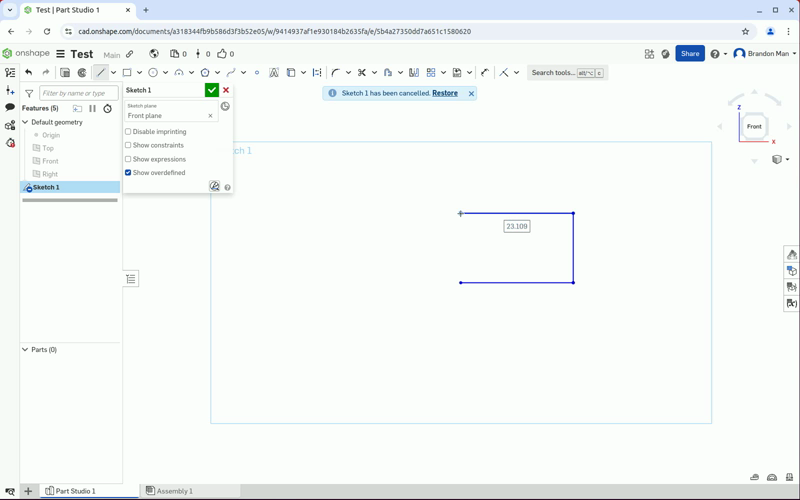
key_down(shift)
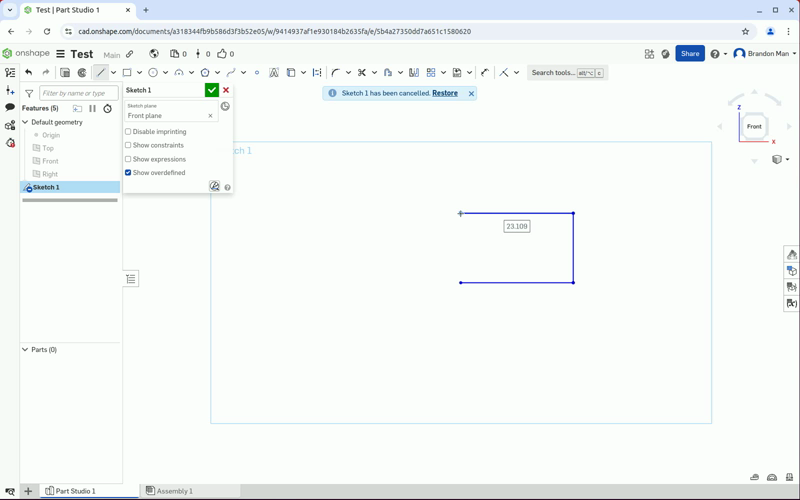
mouse_move(460, 282)
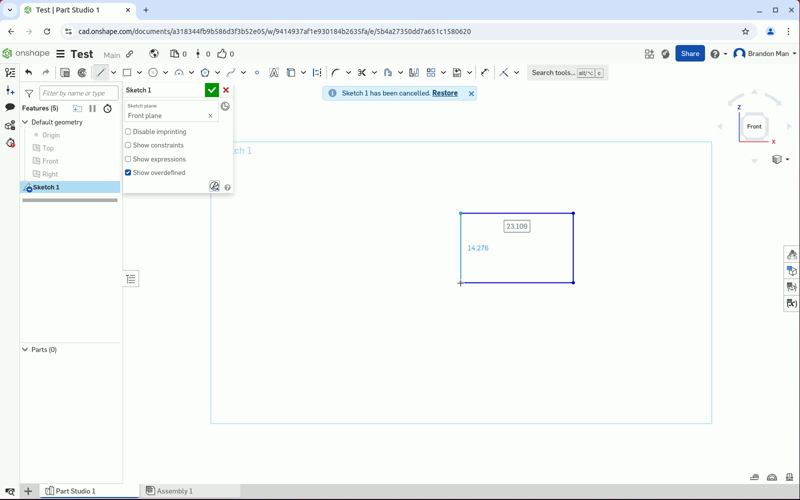
key_up(shift)
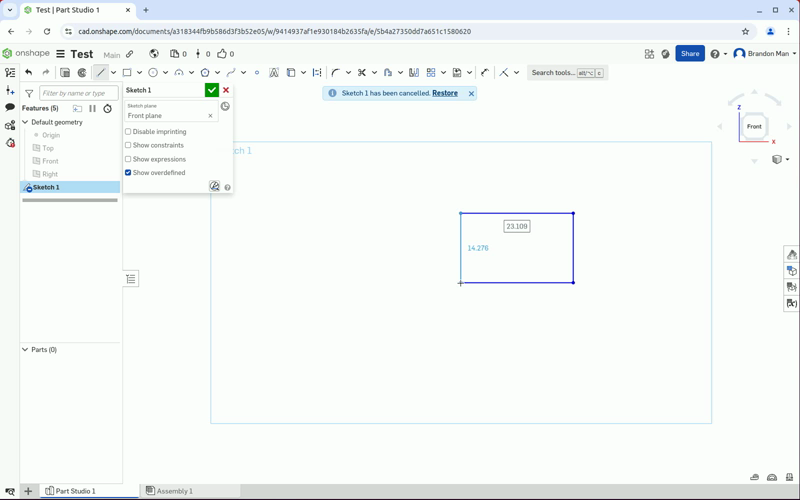
click(460, 282)
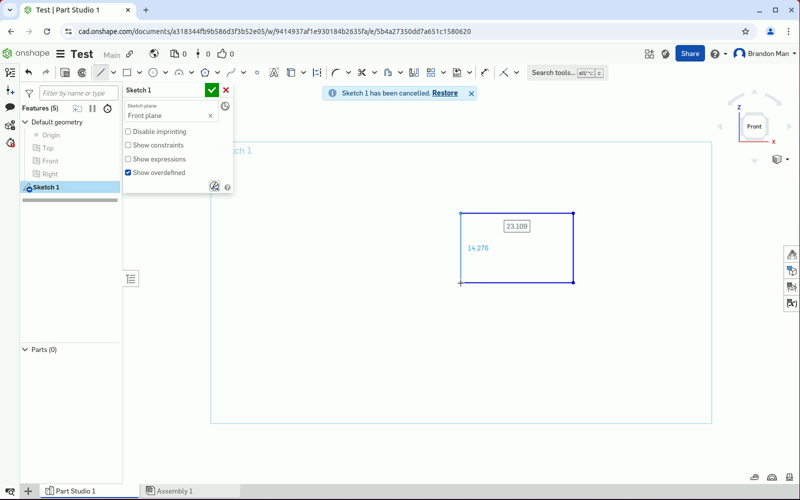
key(esc)
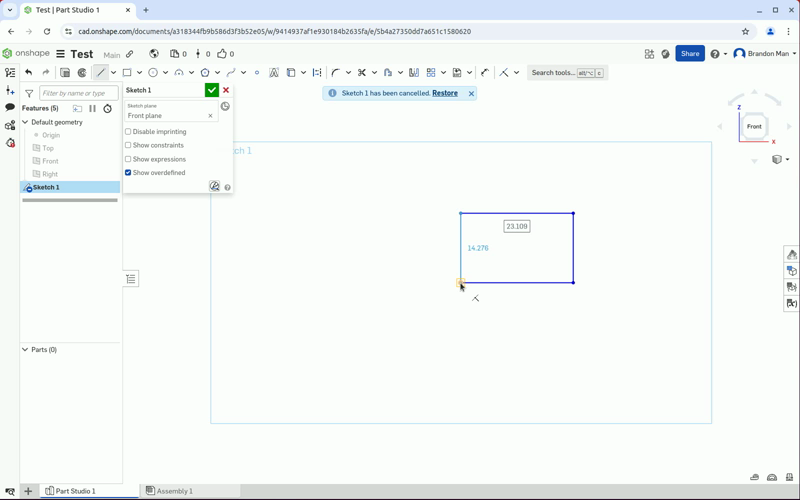
mouse_move(506, 258)
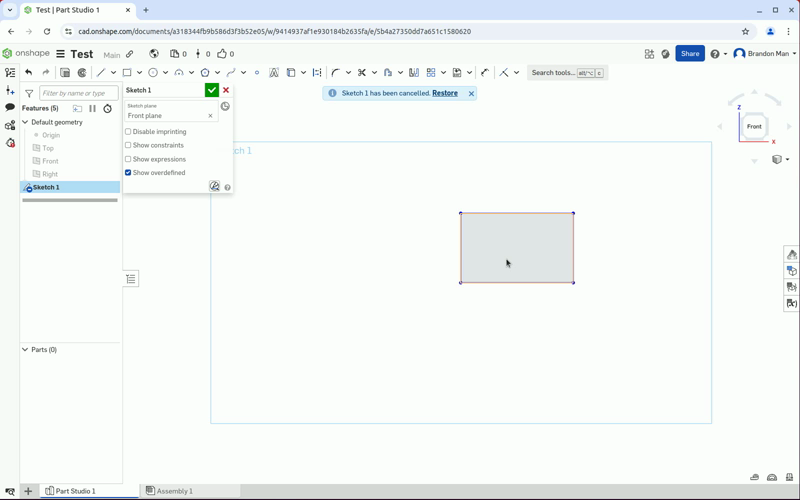
click(506, 258)
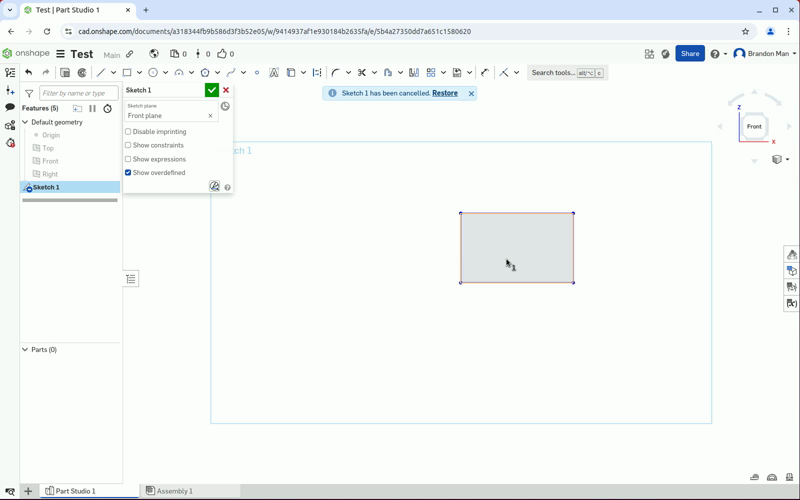
mouse_move(73, 352)
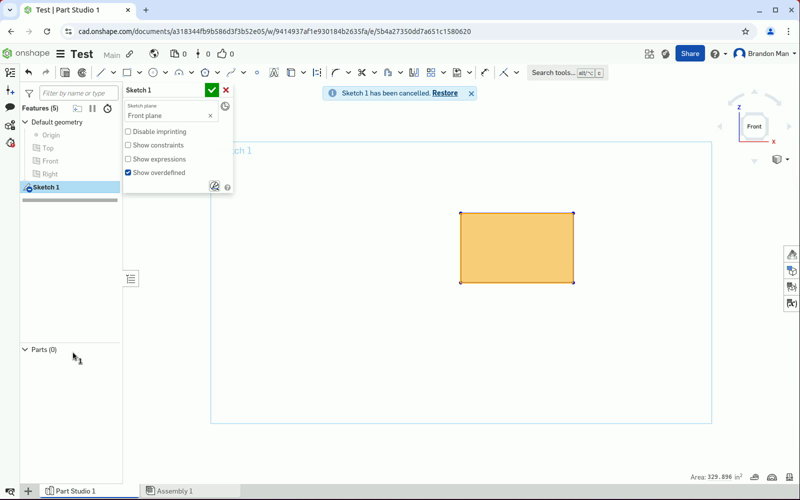
key(shift+y)
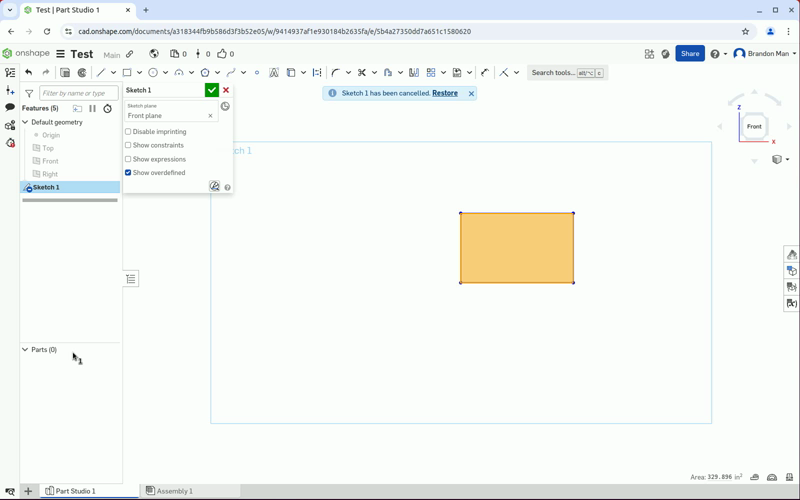
key(shift+e)
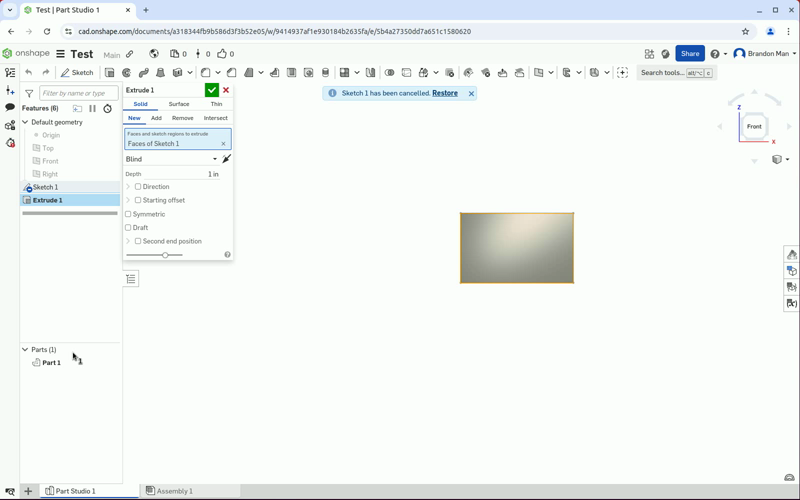
mouse_move(143, 106)
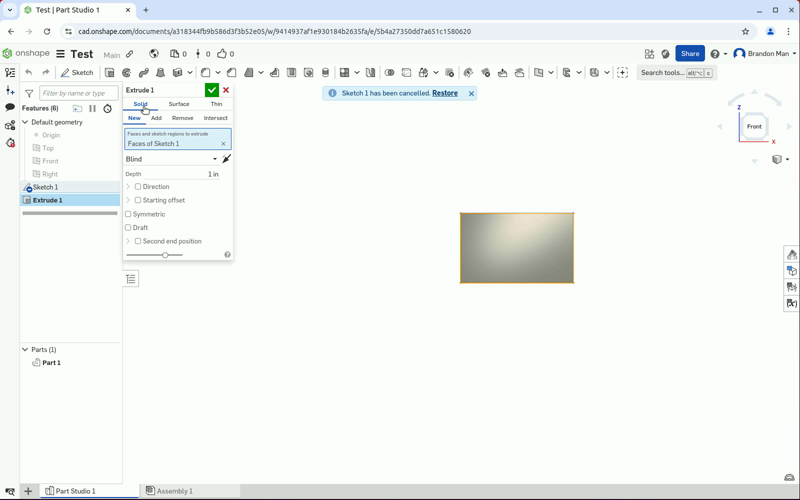
click(143, 106)
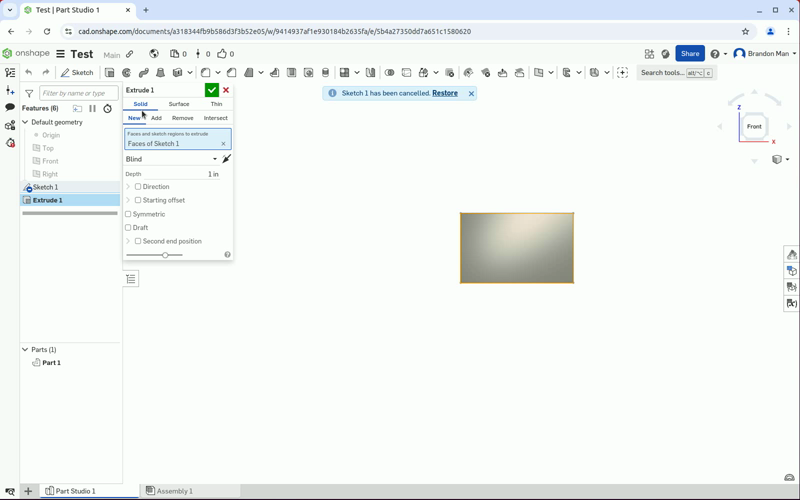
mouse_move(137, 120)
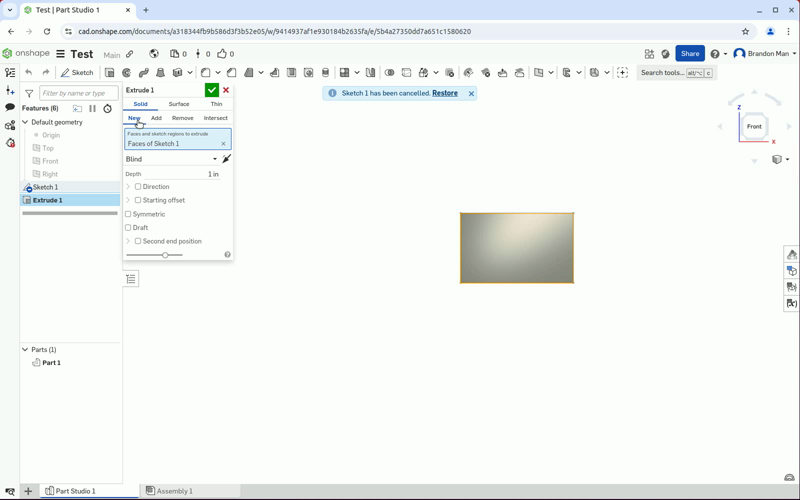
click(137, 120)
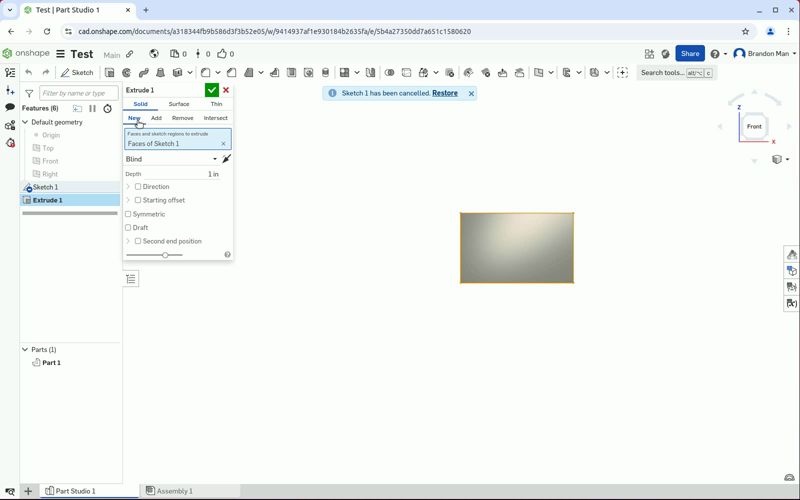
key(tab, 4)
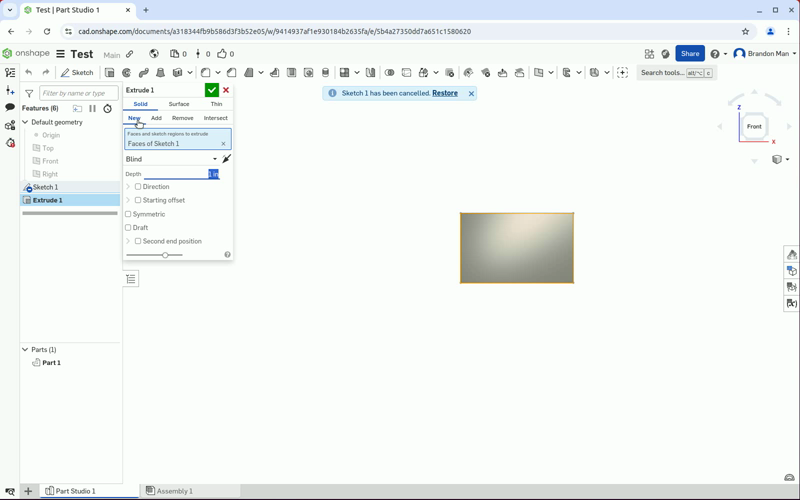
text(14.443)
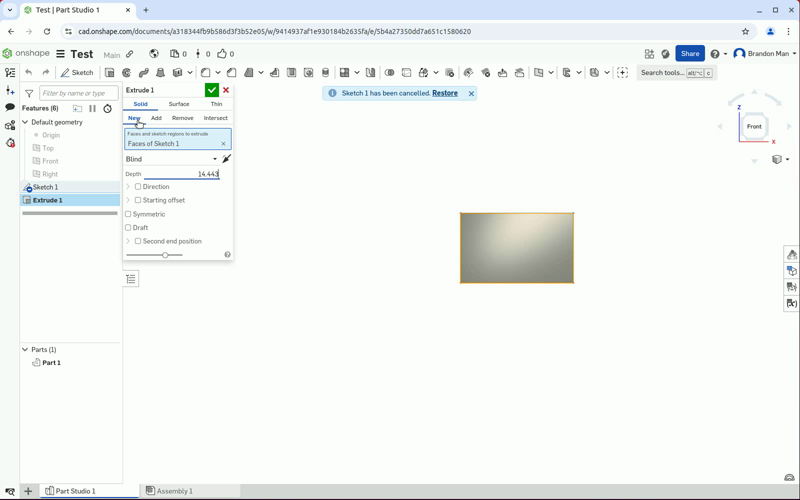
key(enter)
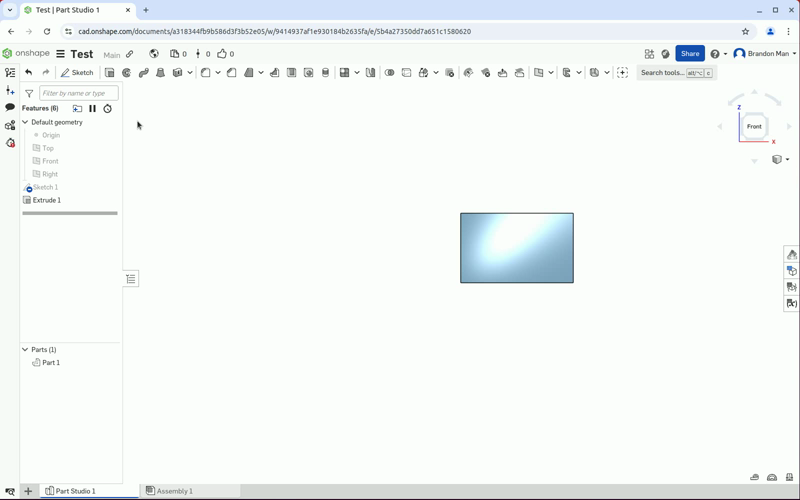
key(shift+h)
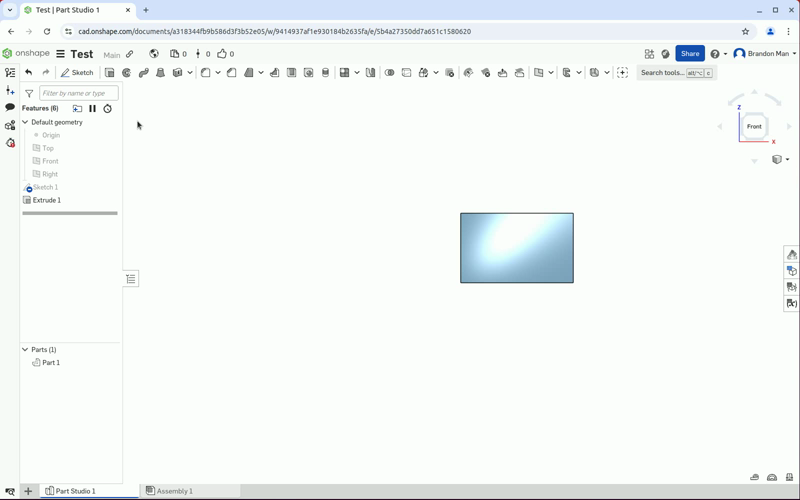
key(shift+h)
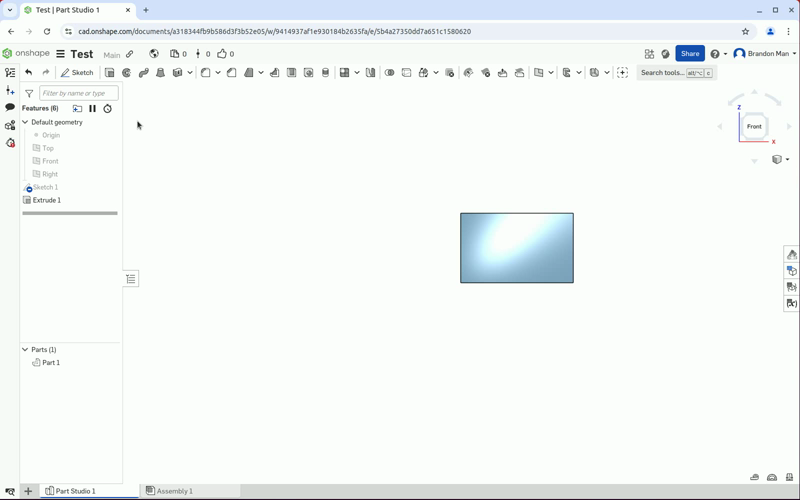
mouse_move(73, 189)
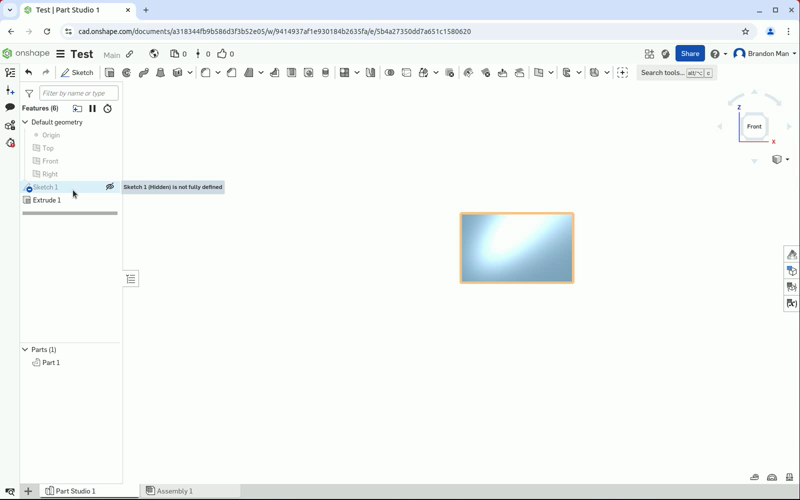
click(73, 189)
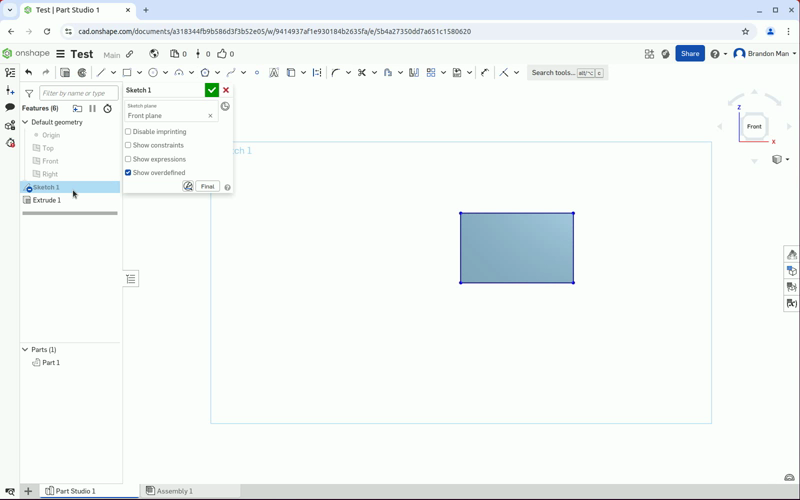
mouse_move(229, 92)
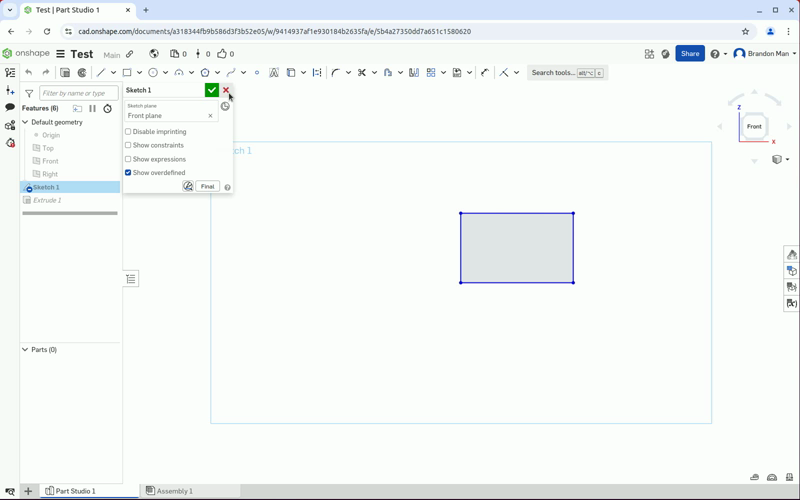
click(229, 92)
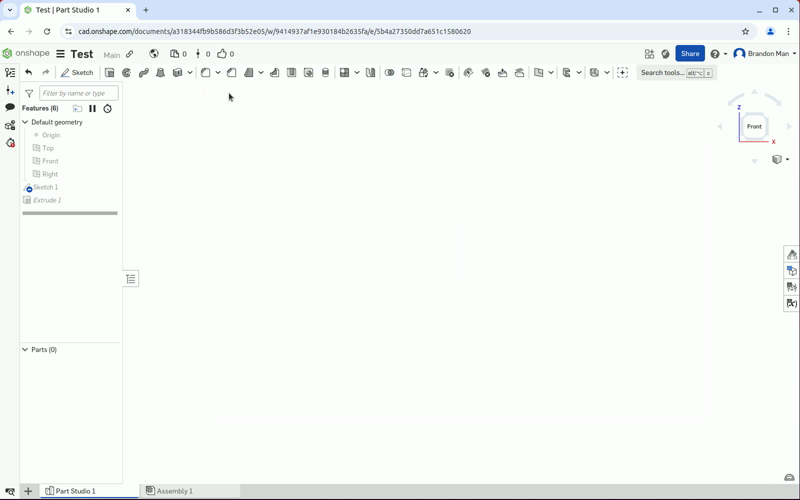
mouse_move(541, 75)
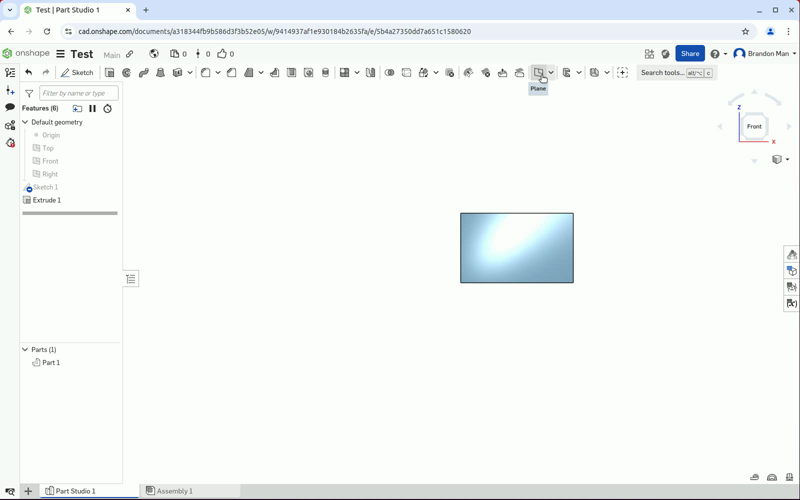
click(541, 75)
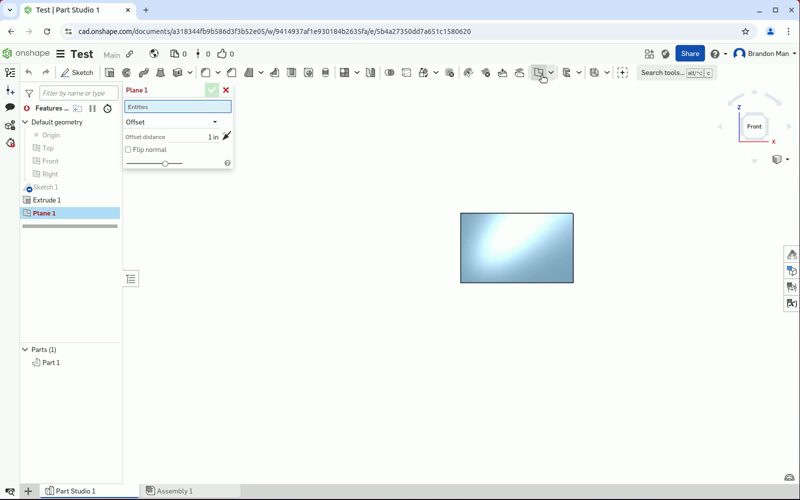
mouse_move(73, 163)
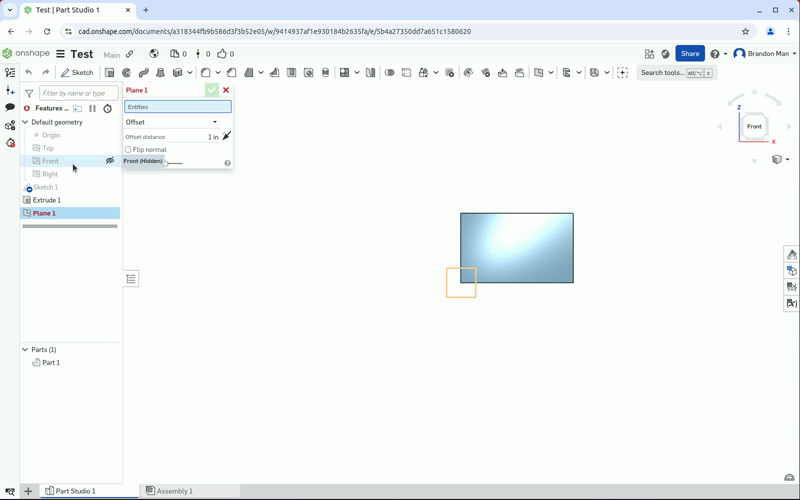
click(73, 163)
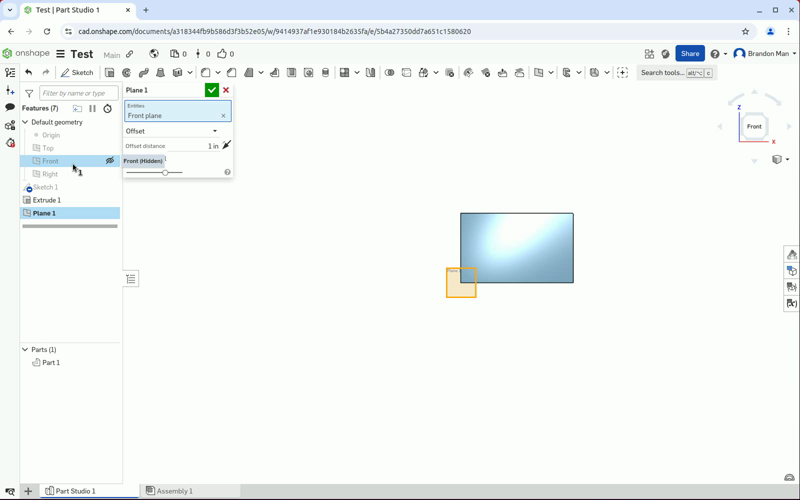
key(tab, 2)
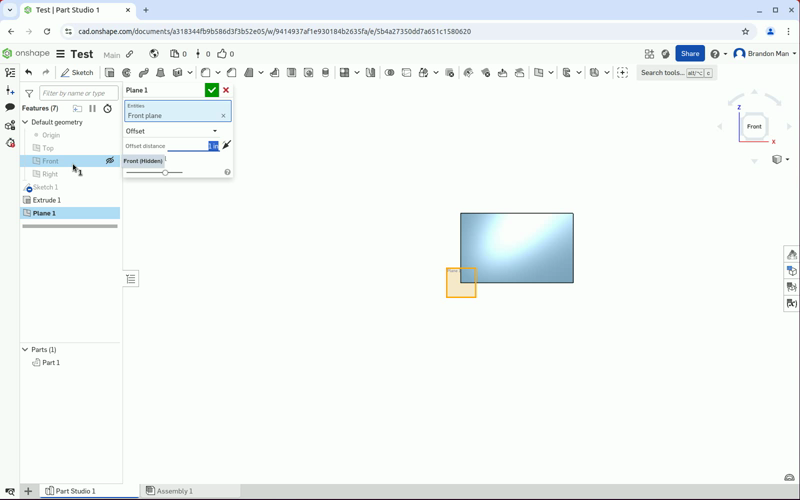
text(14.45)
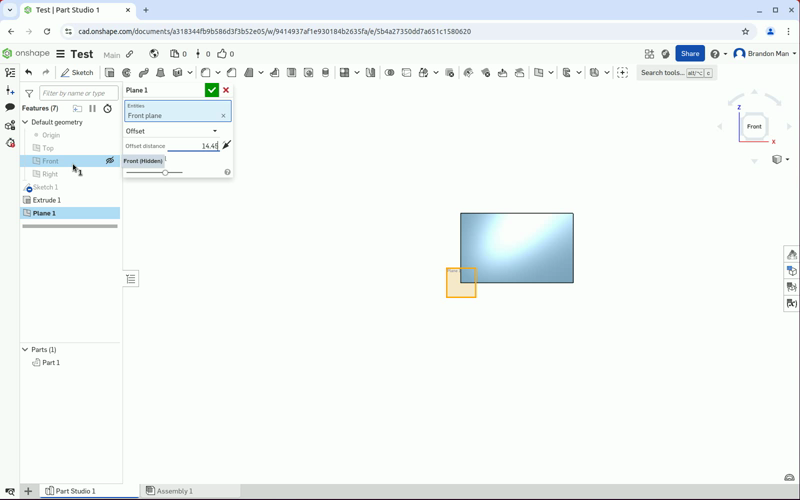
key(enter, 2)
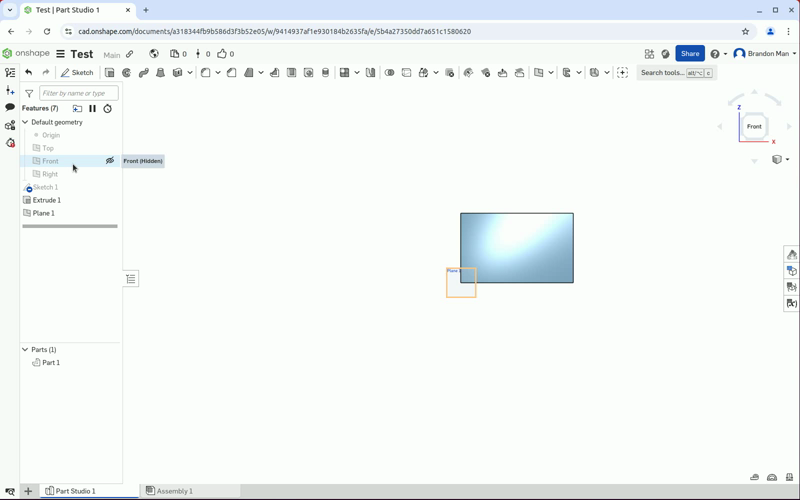
key(shift+s)
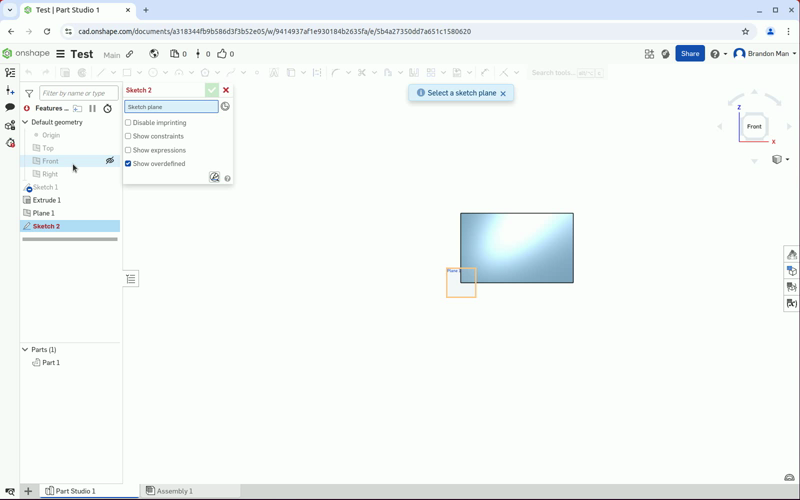
mouse_move(73, 215)
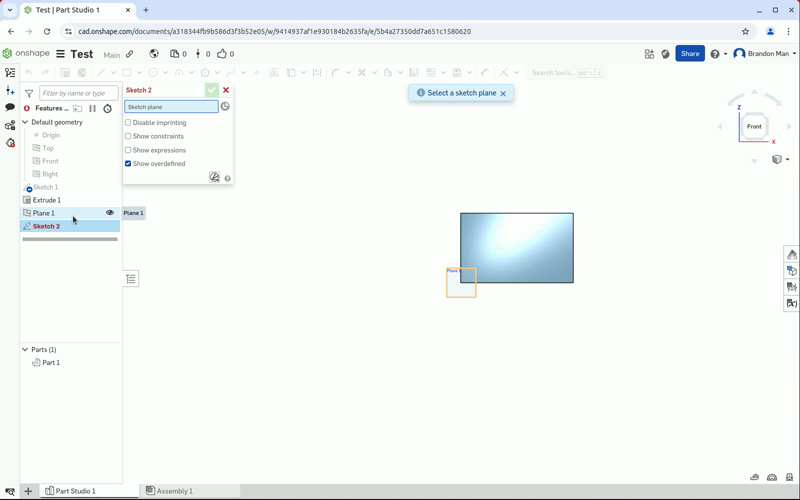
click(73, 215)
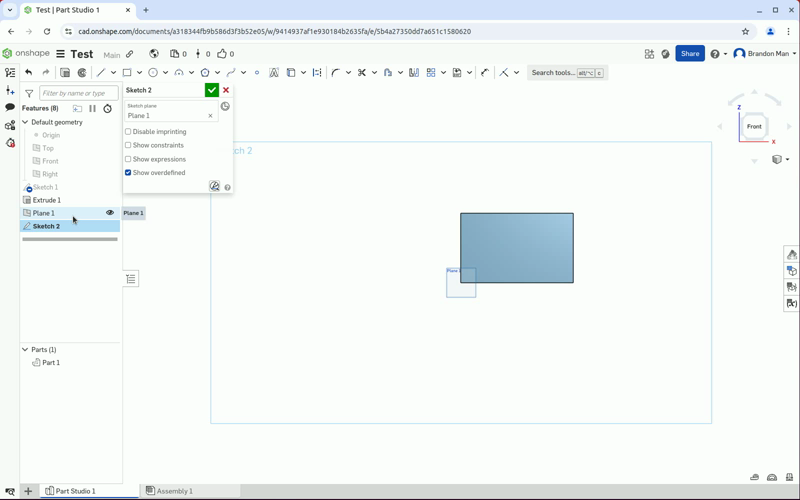
mouse_move(73, 352)
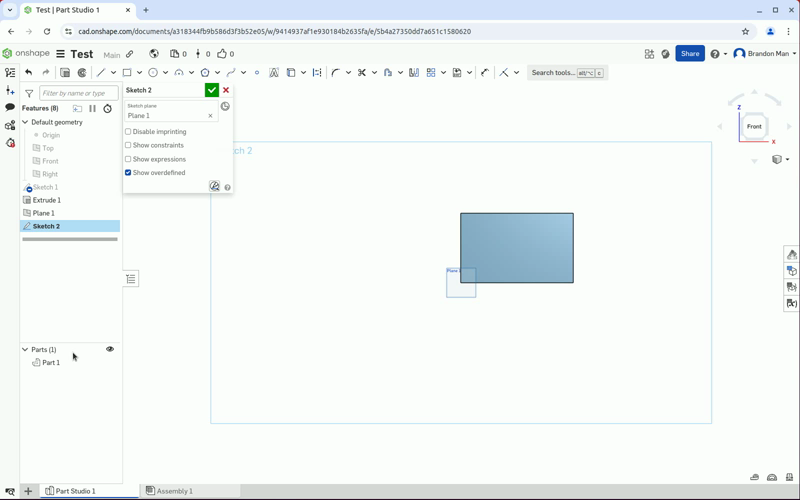
key(y)
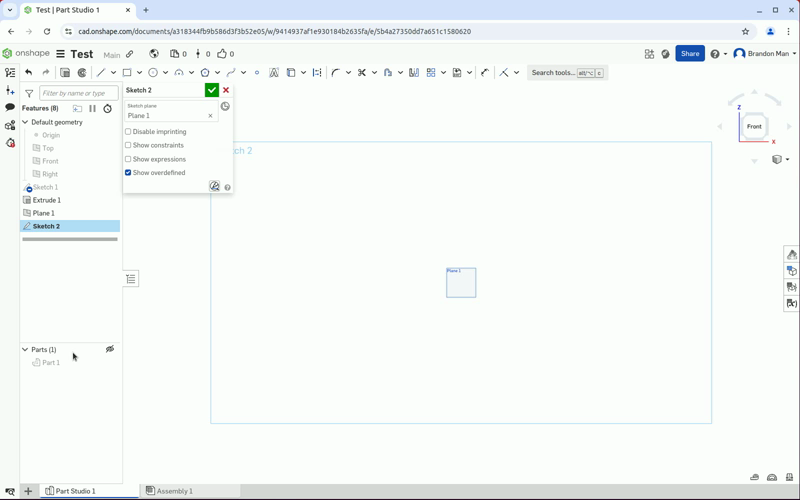
key(l)
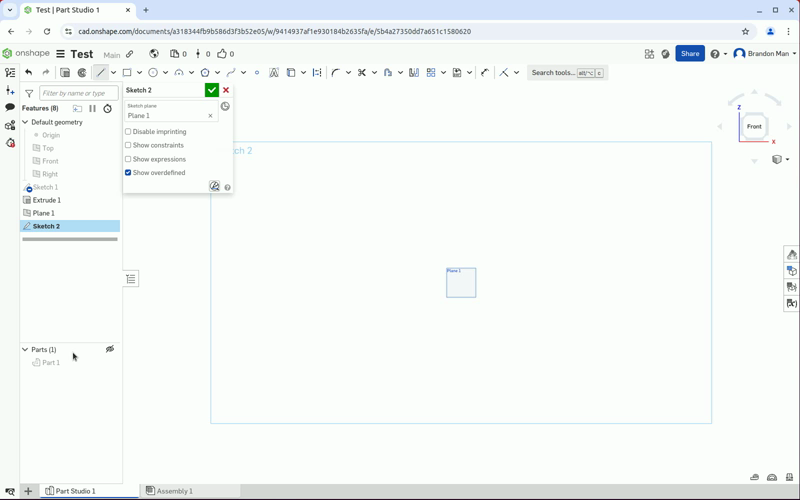
key_down(shift)
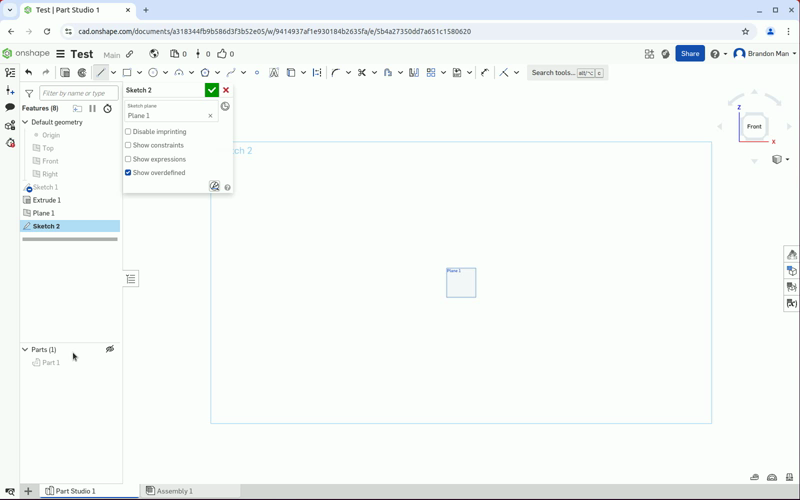
mouse_move(460, 254)
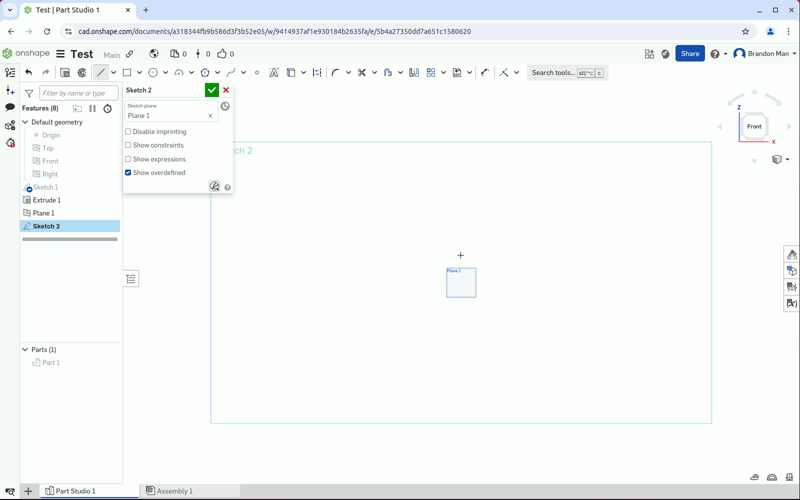
click(460, 254)
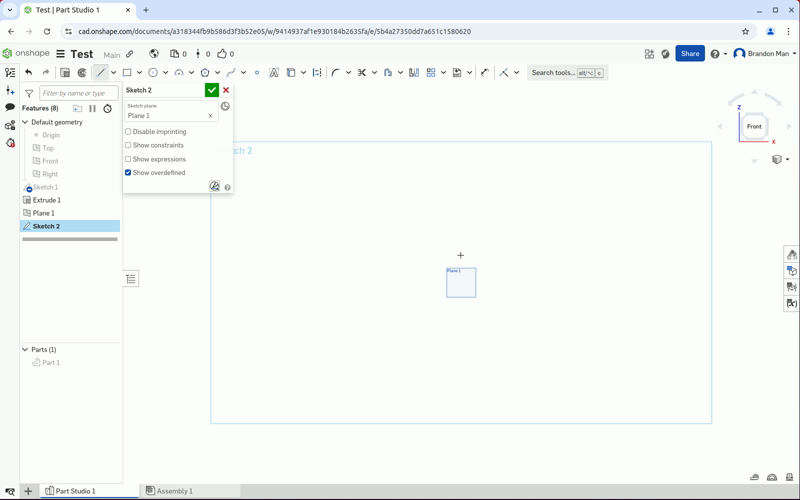
key_up(shift)
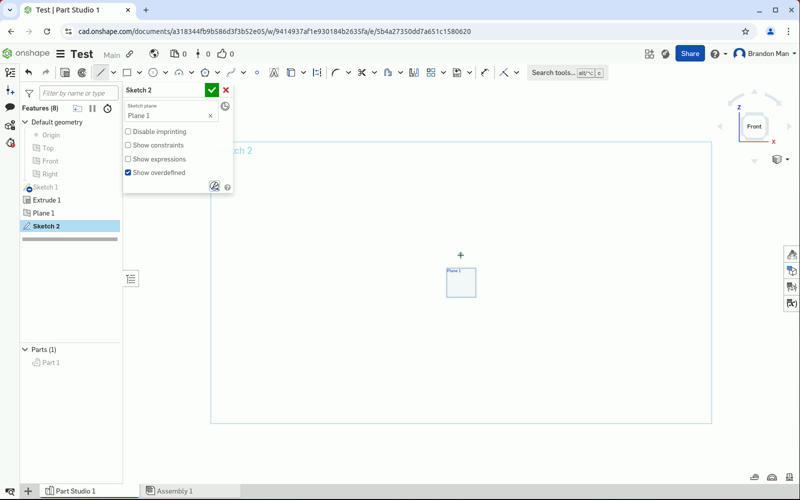
key_down(shift)
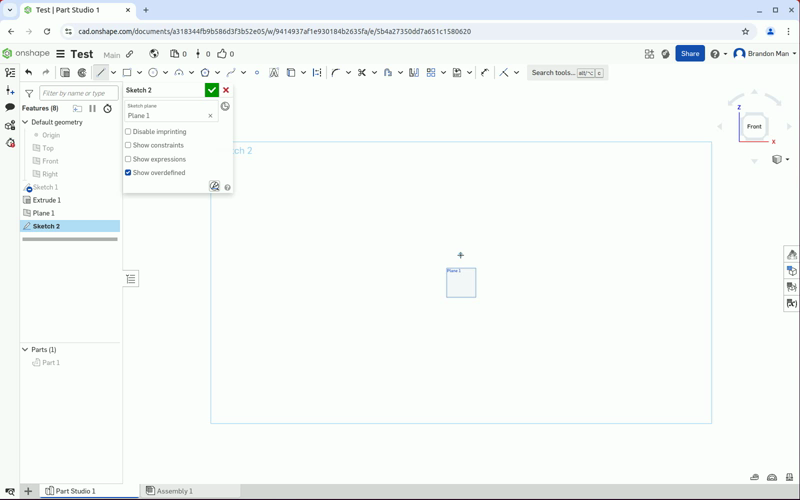
mouse_move(490, 254)
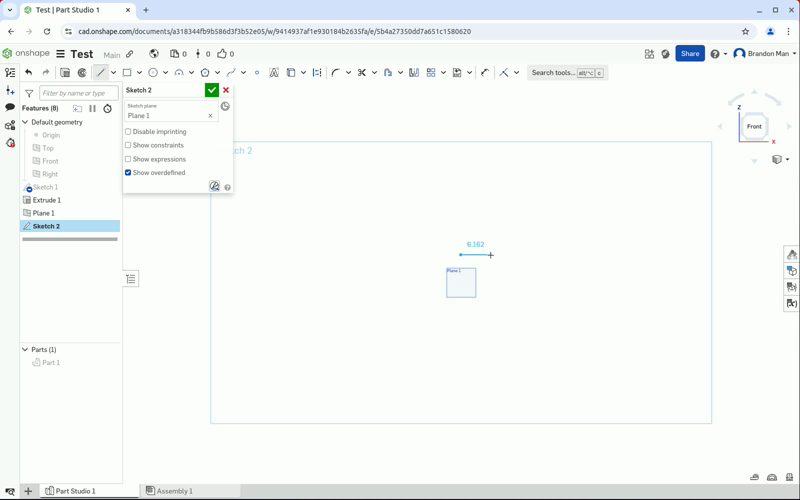
mouse_move(503, 254)
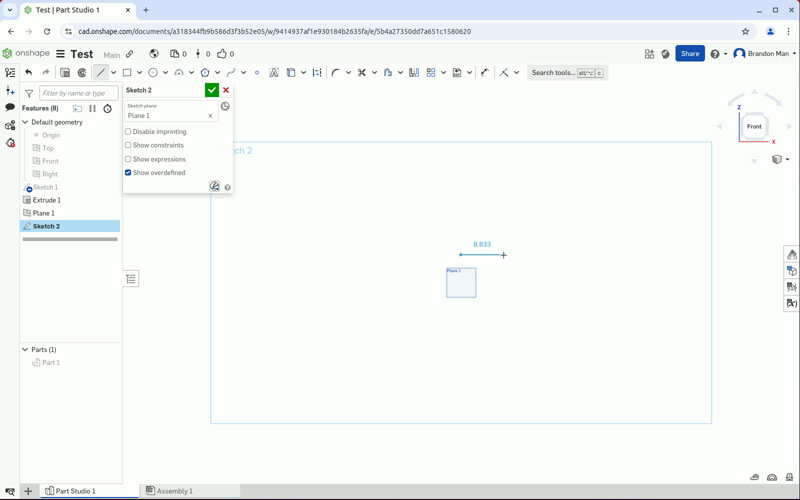
click(503, 254)
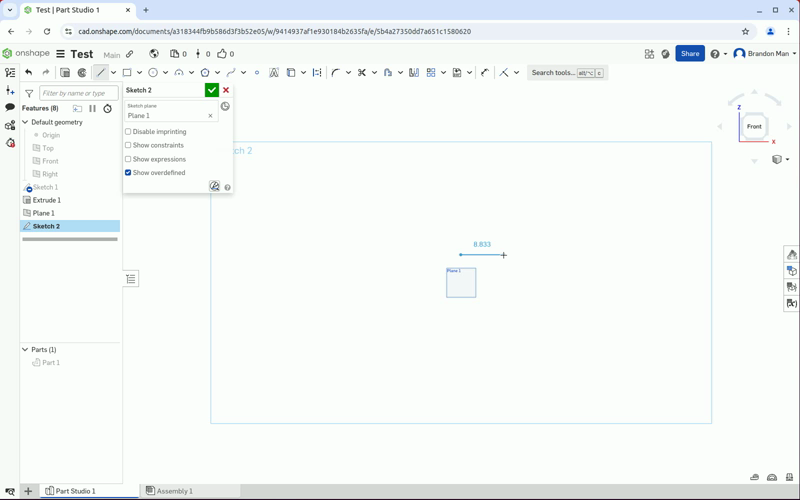
key_up(shift)
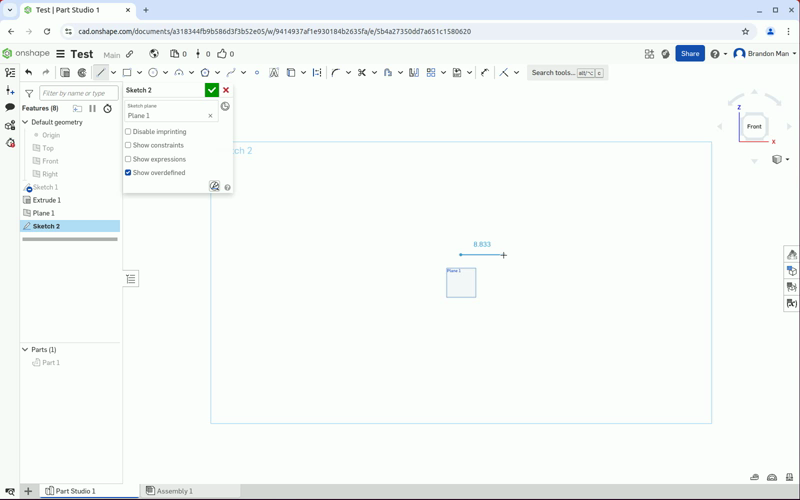
key_down(shift)
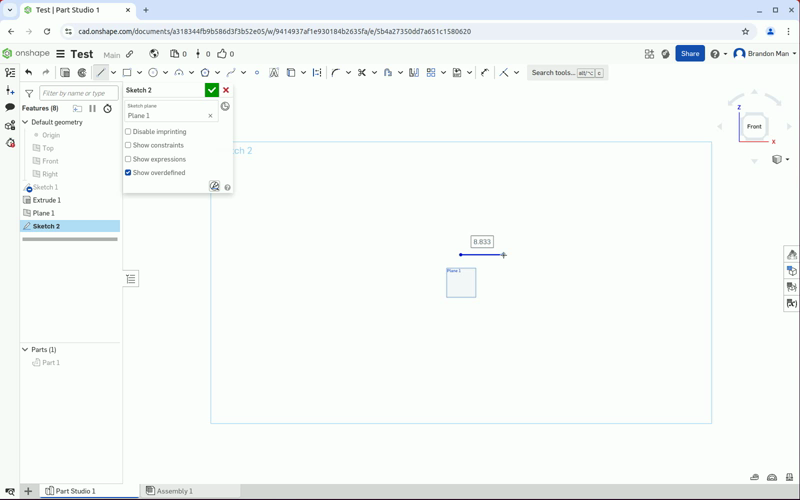
mouse_move(533, 254)
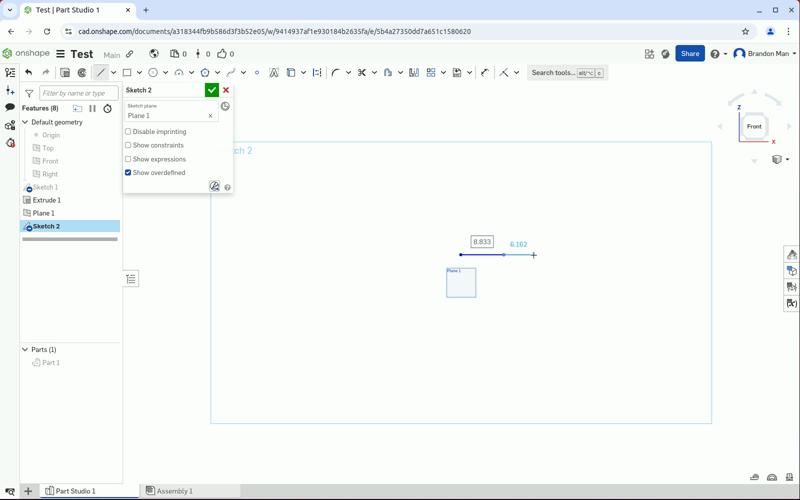
mouse_move(503, 211)
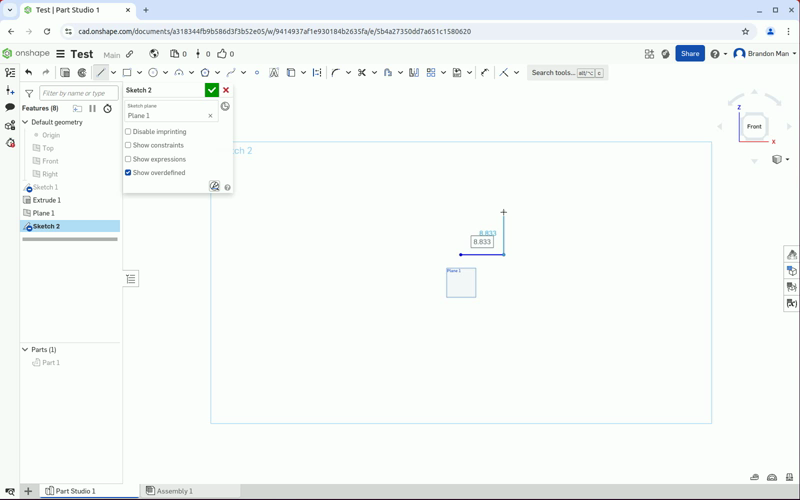
click(503, 211)
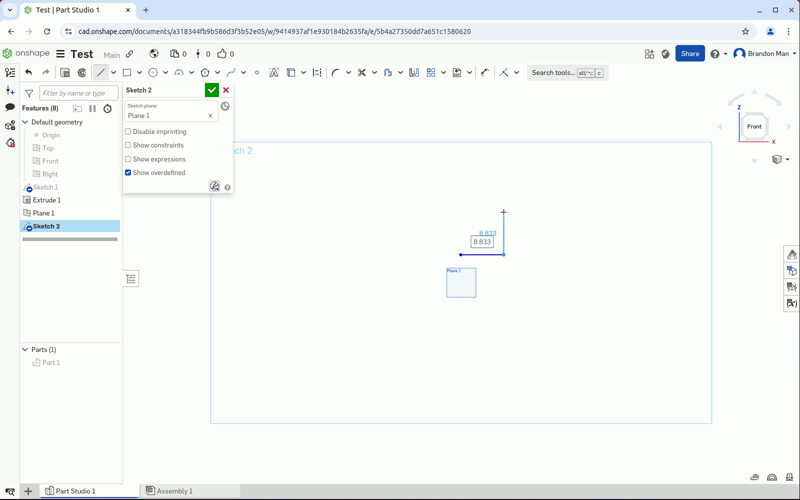
key_up(shift)
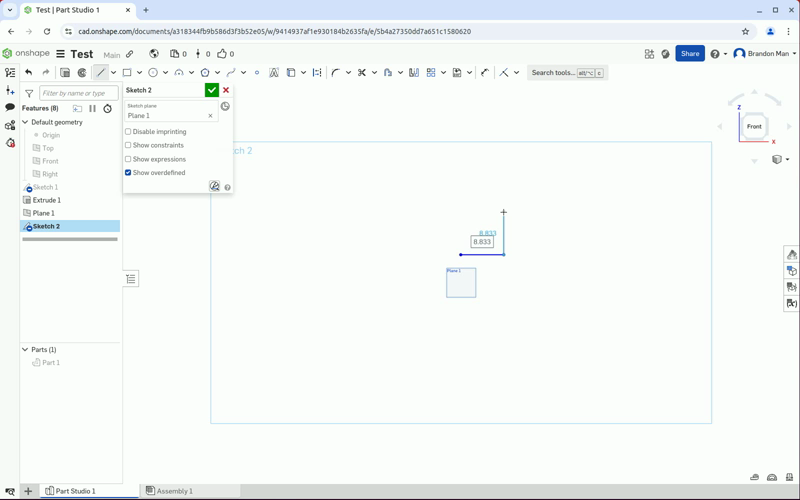
key_down(shift)
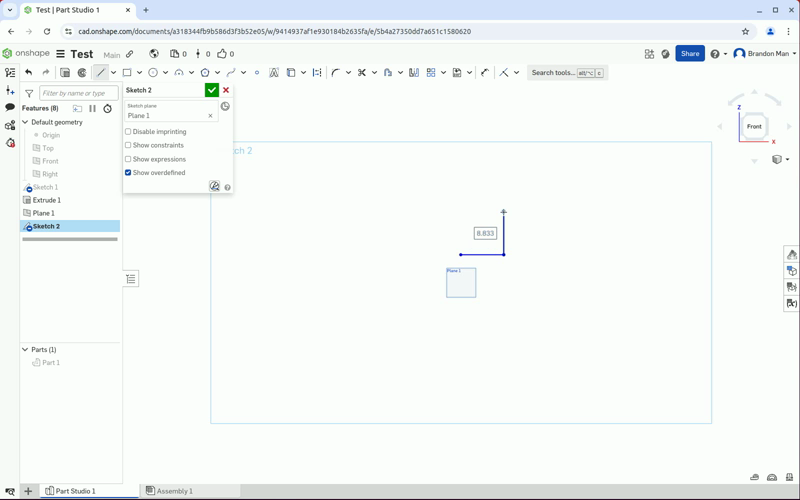
mouse_move(533, 211)
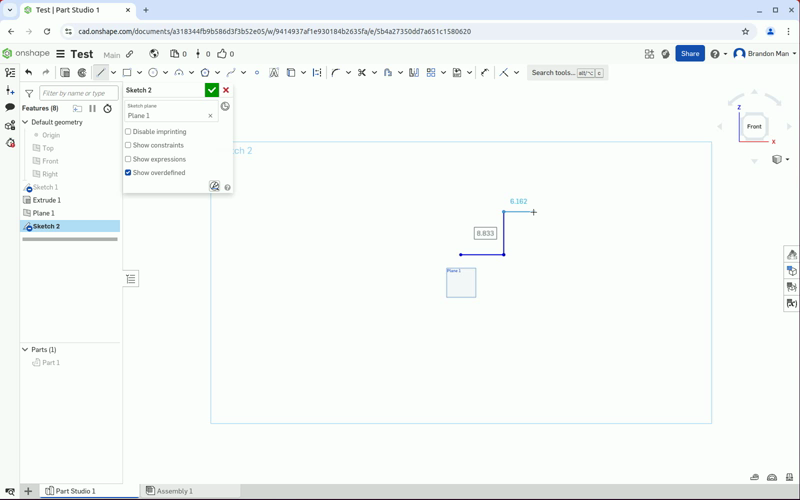
mouse_move(460, 211)
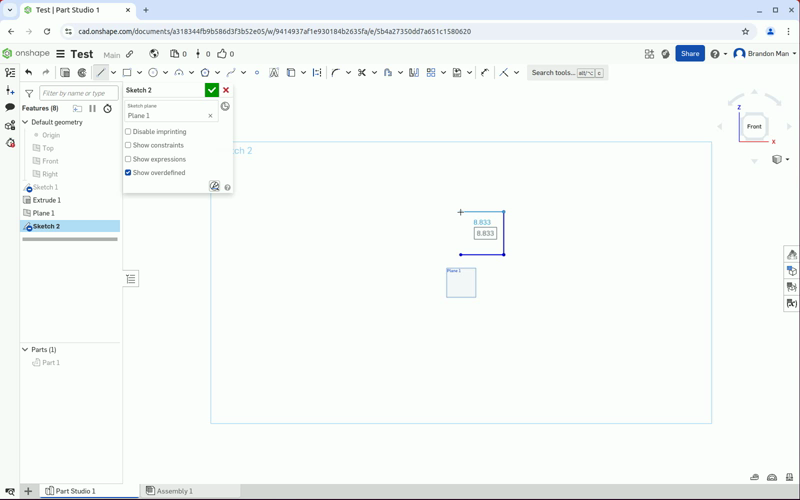
click(460, 211)
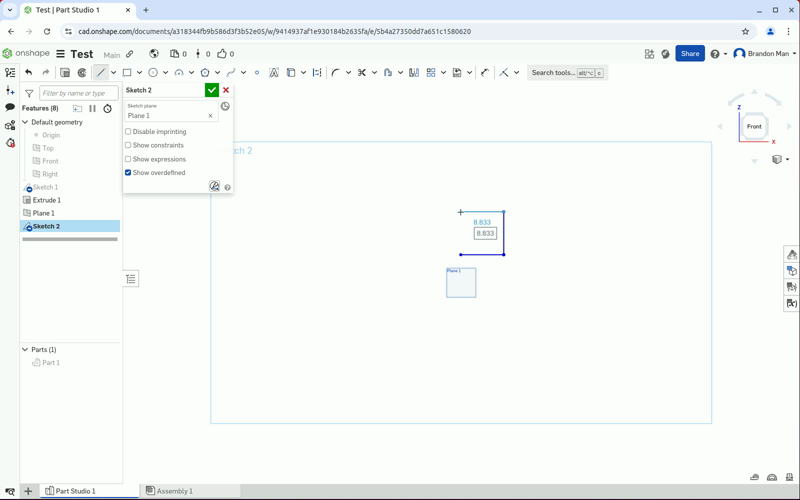
key_up(shift)
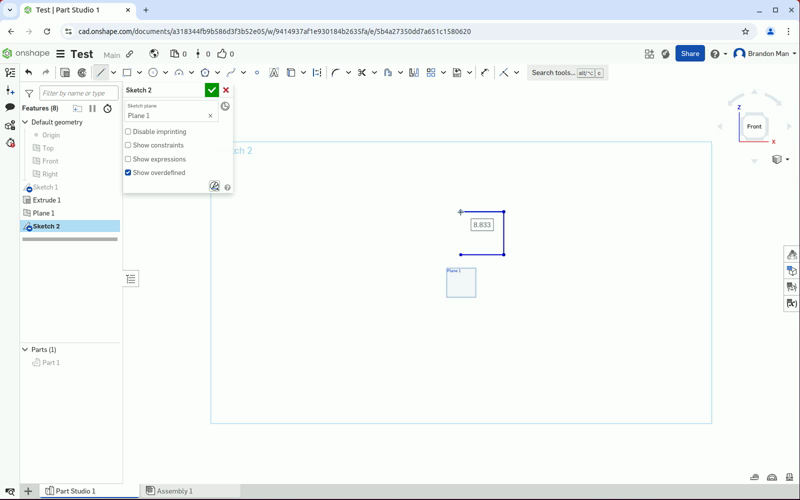
mouse_move(490, 211)
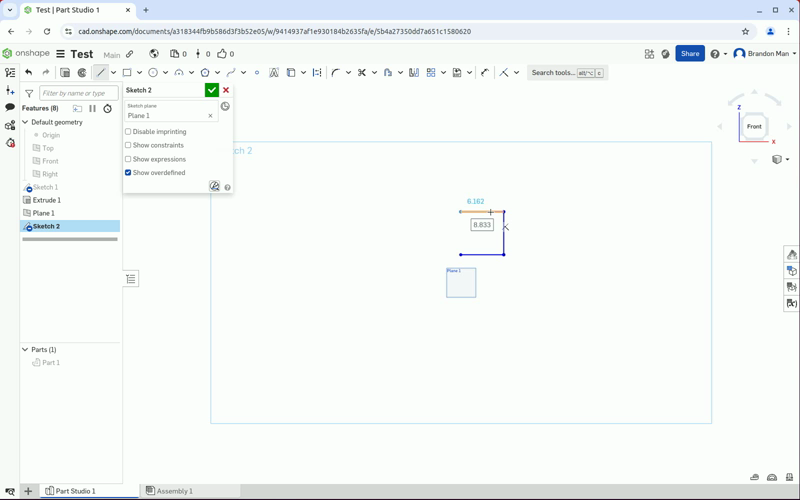
key_down(shift)
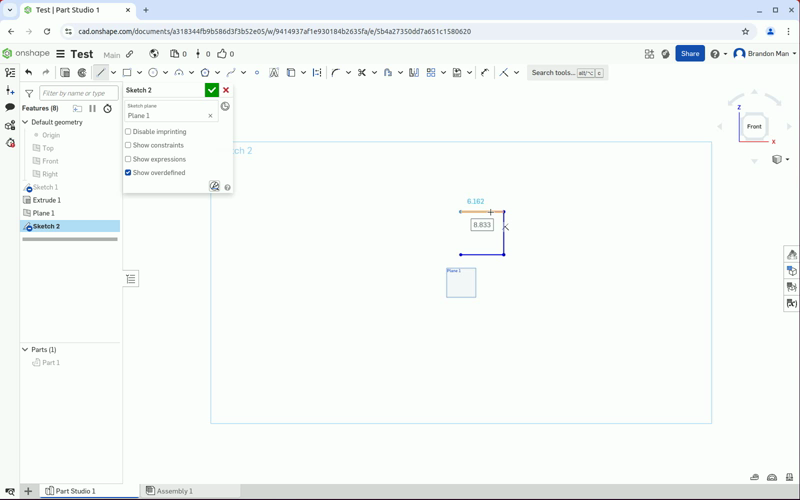
mouse_move(460, 254)
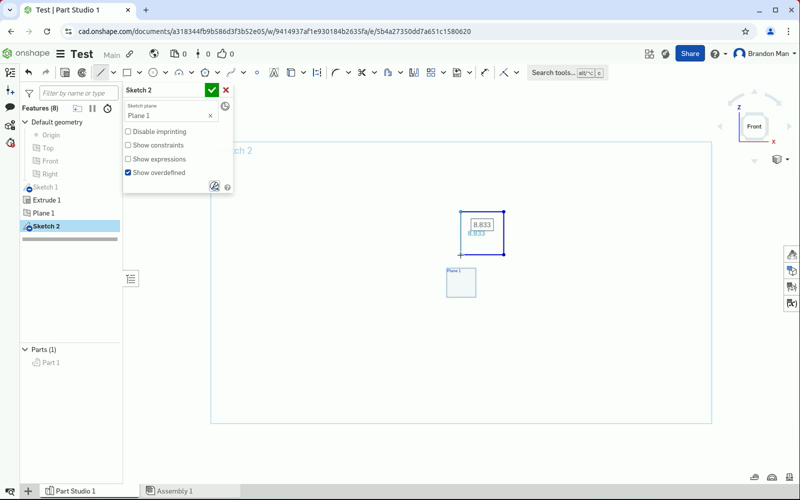
key_up(shift)
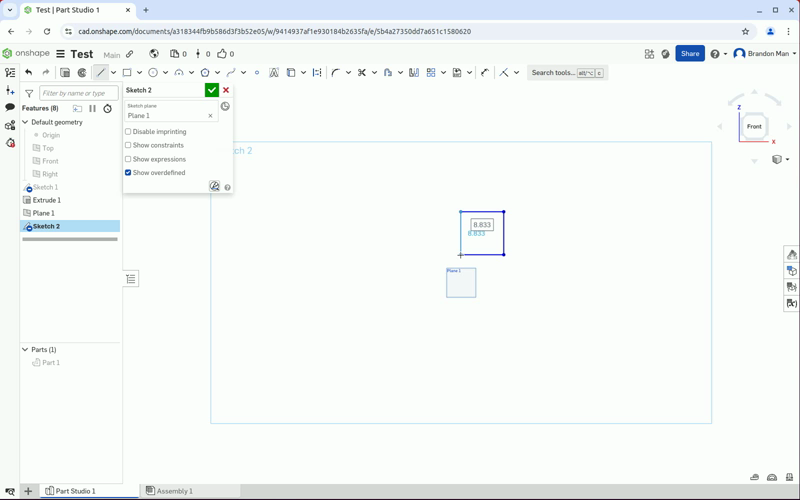
click(460, 254)
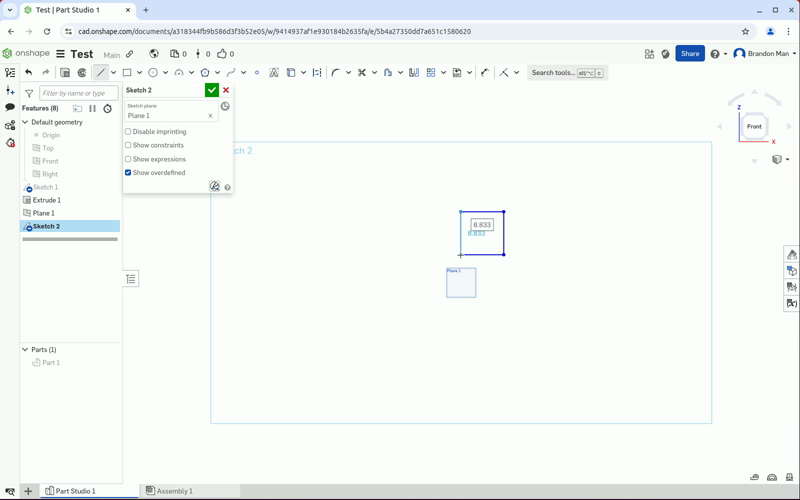
key(esc)
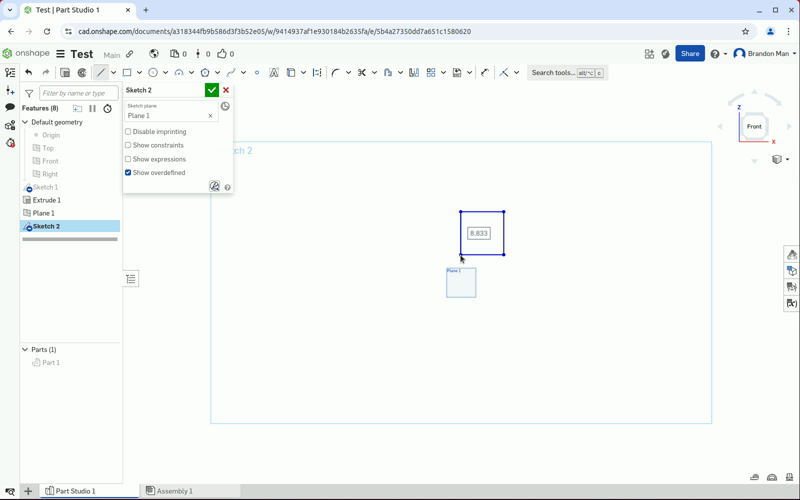
mouse_move(481, 214)
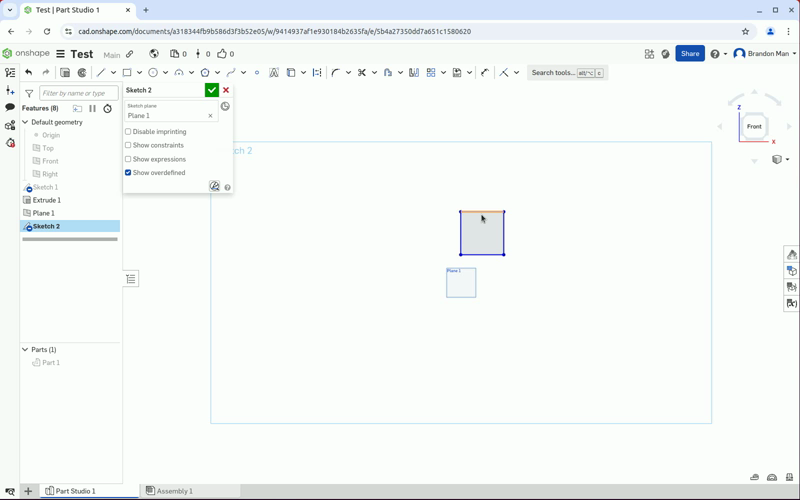
click(481, 214)
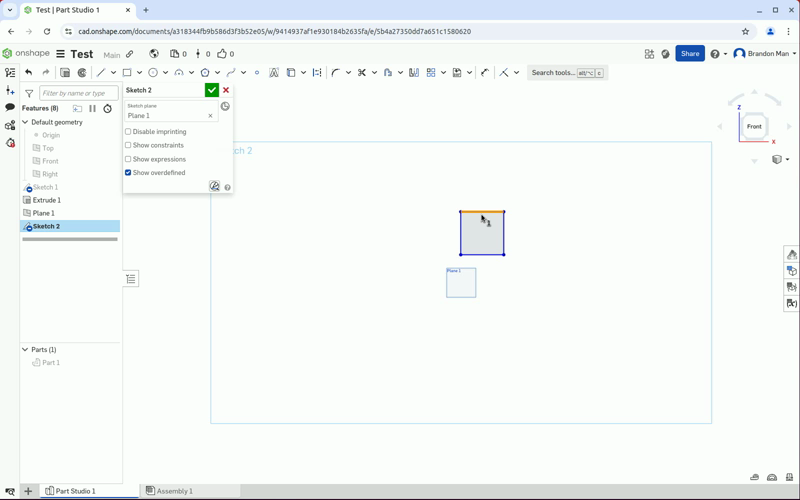
mouse_move(73, 352)
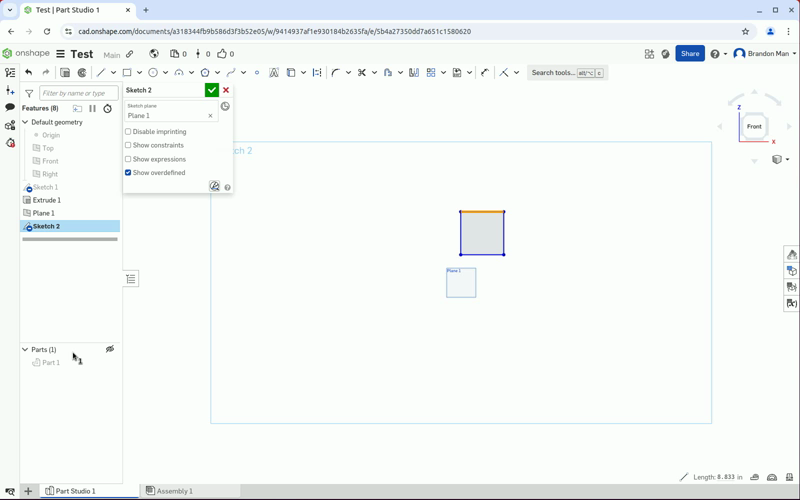
key(shift+y)
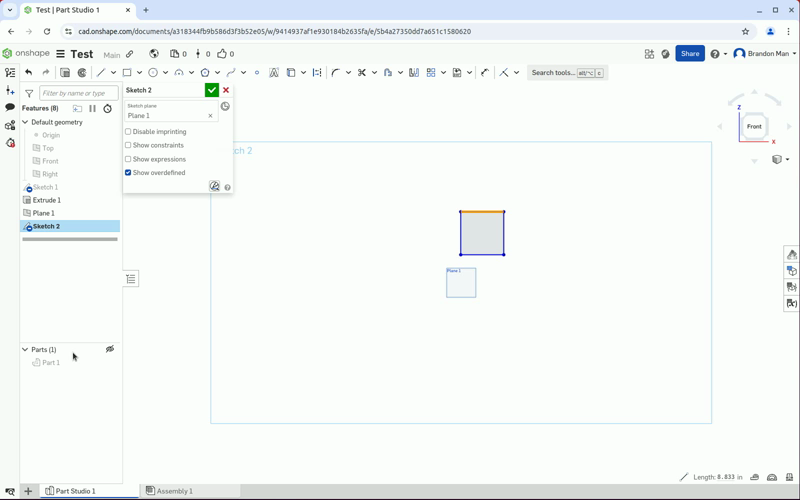
key(shift+e)
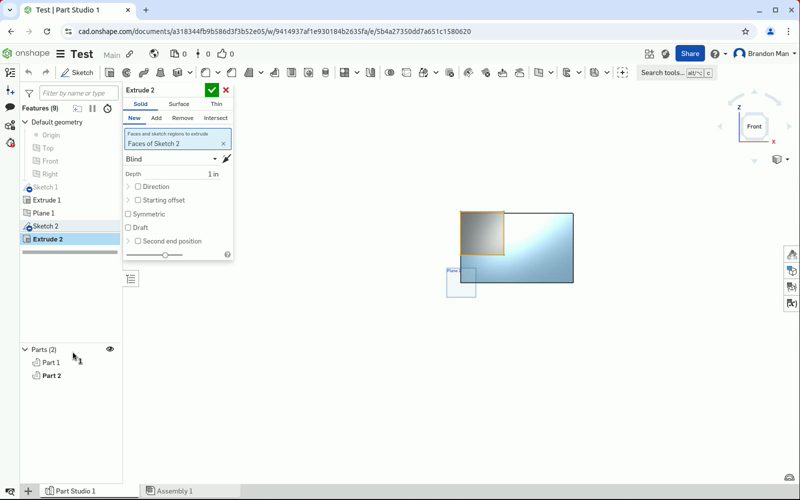
mouse_move(143, 106)
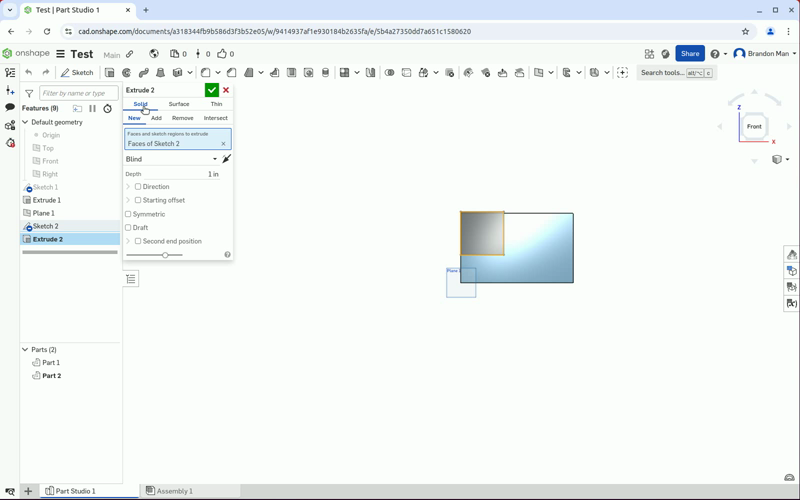
click(143, 106)
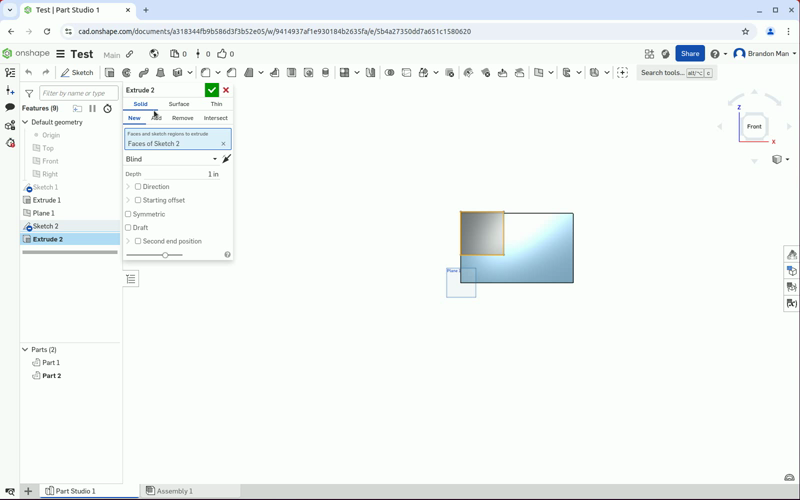
mouse_move(186, 120)
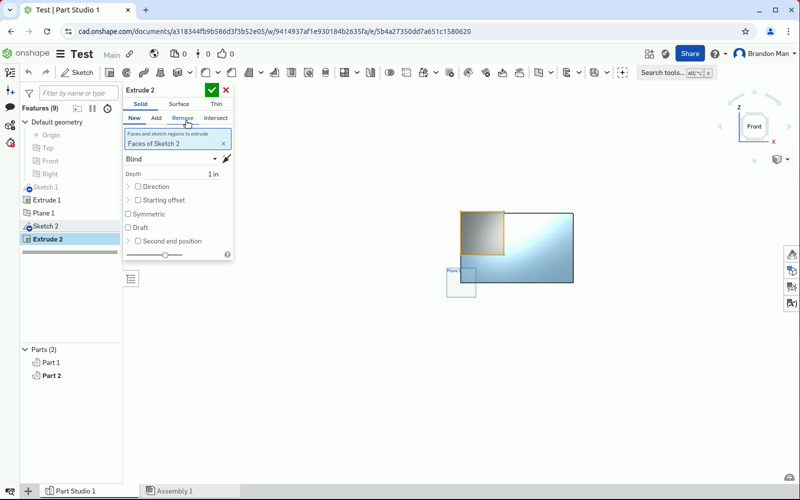
click(186, 120)
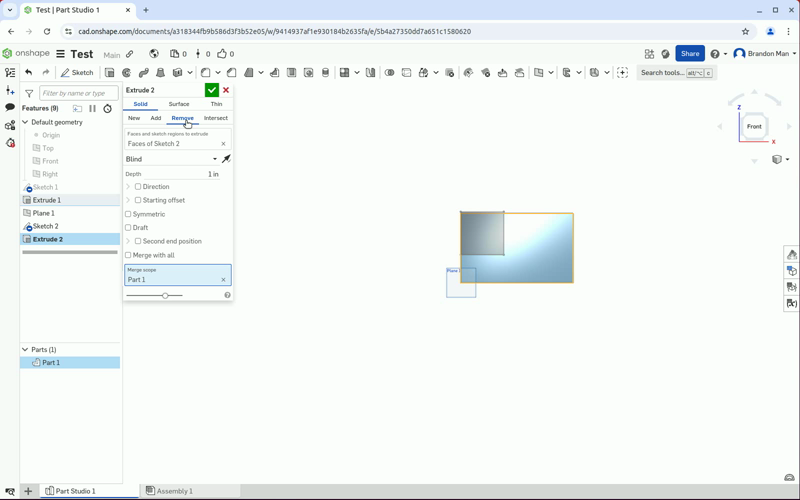
key(tab, 4)
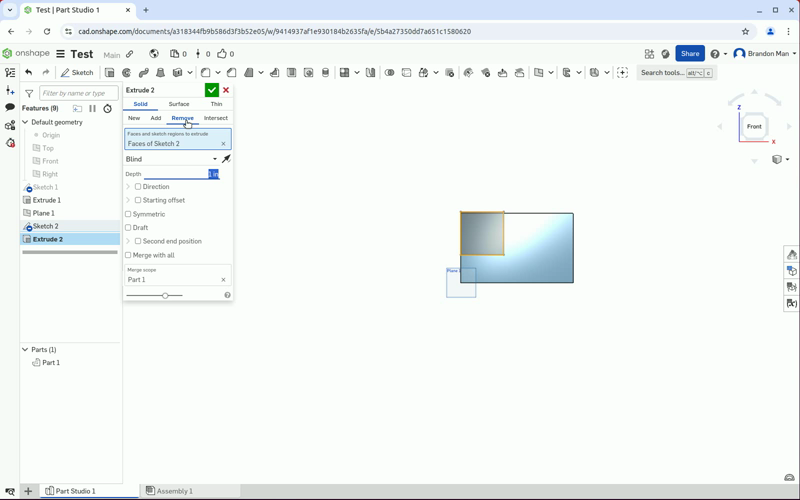
text(8.666)
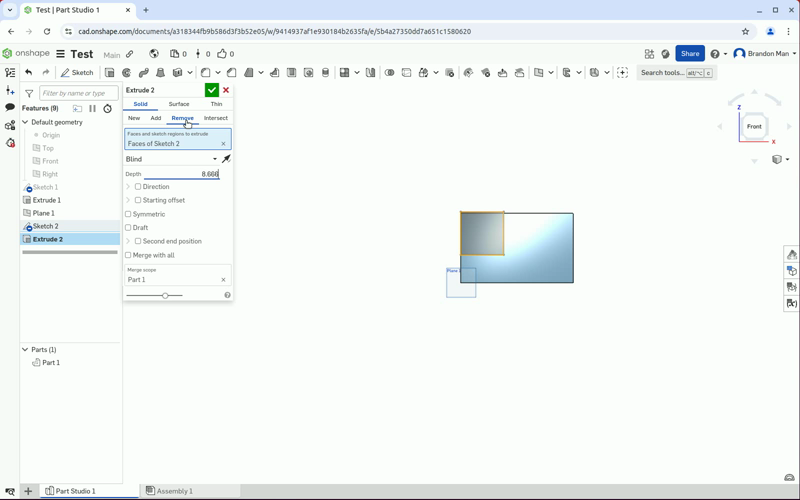
key(tab, 6)
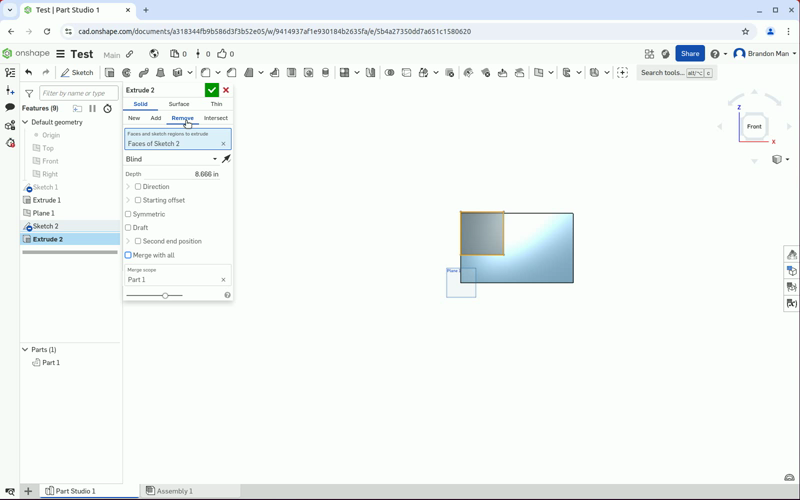
key(space)
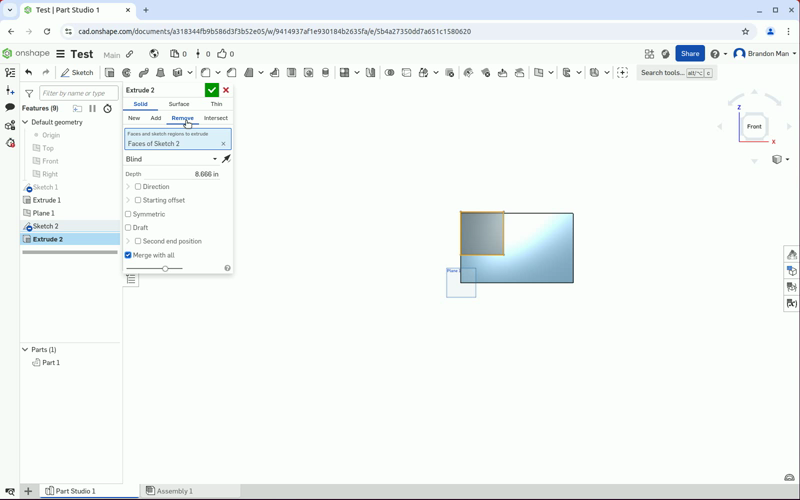
key(enter)
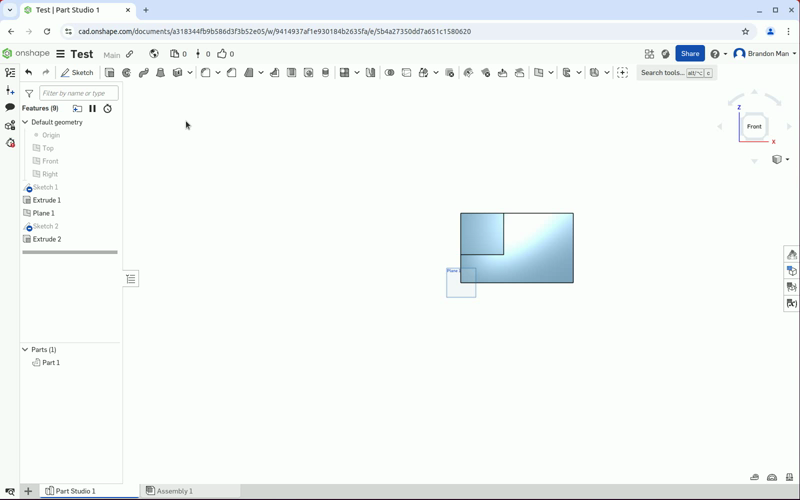
key(shift+h)
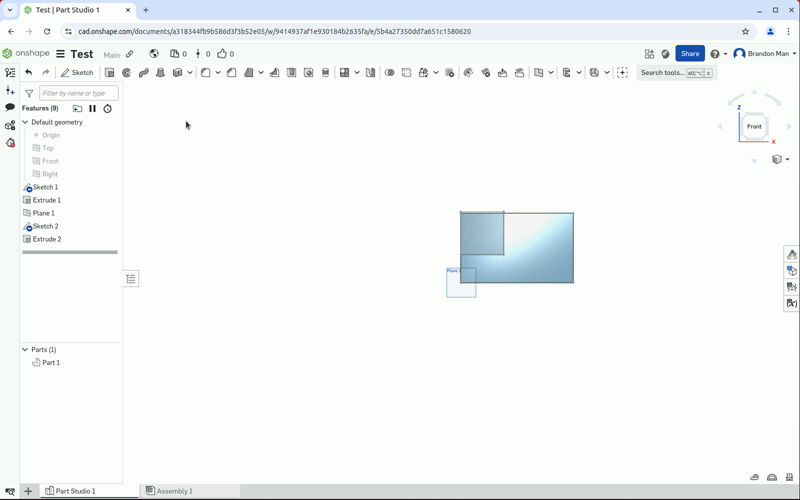
key(shift+h)
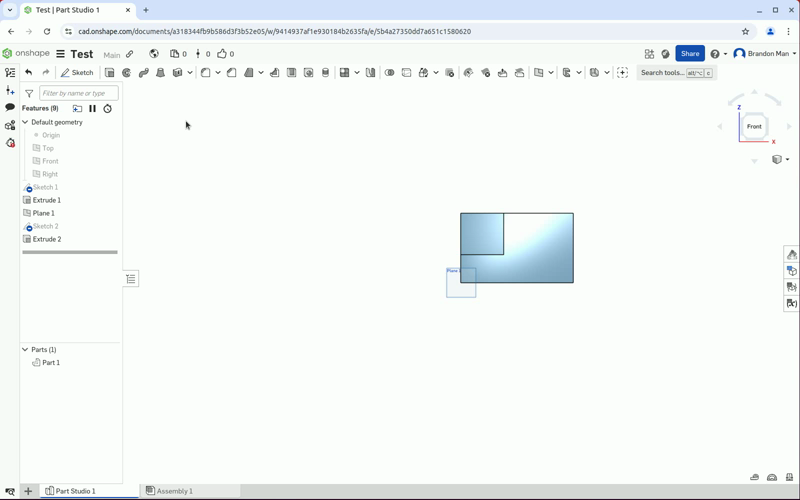
mouse_move(73, 189)
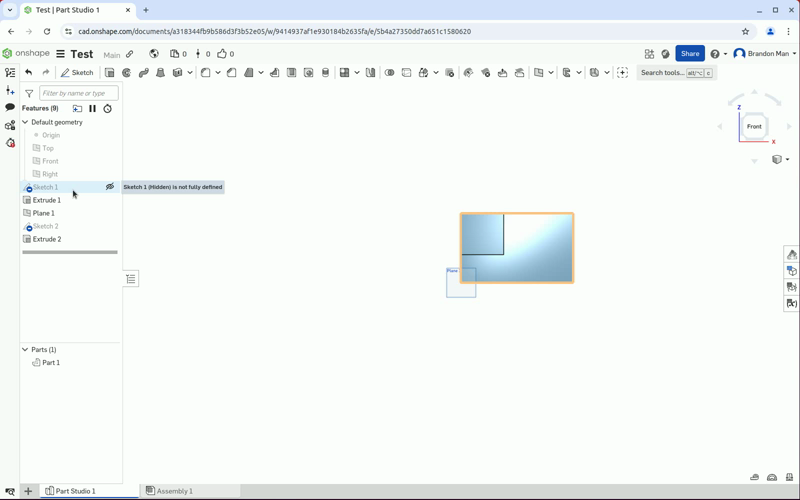
click(73, 189)
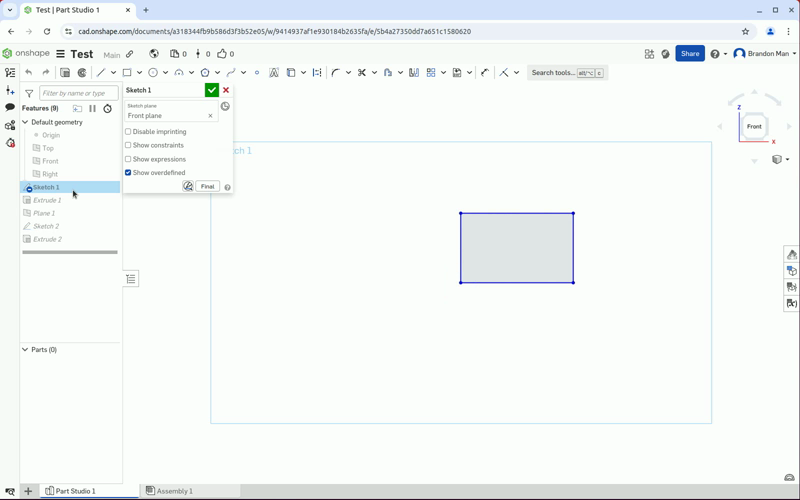
mouse_move(229, 92)
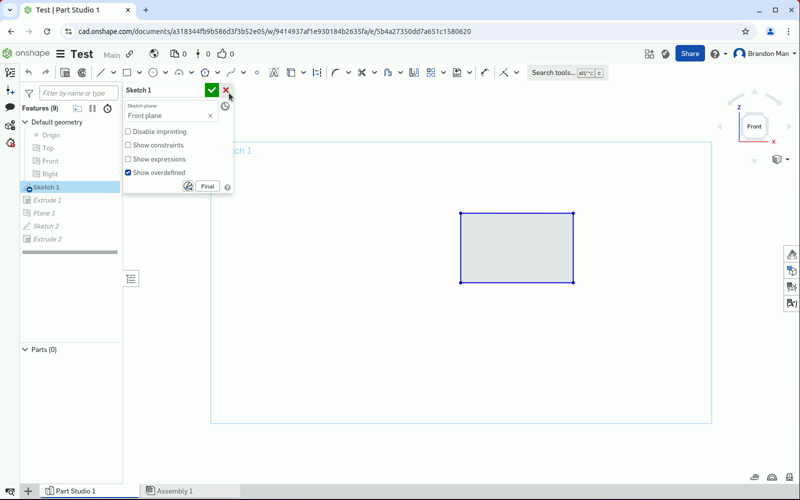
click(229, 92)
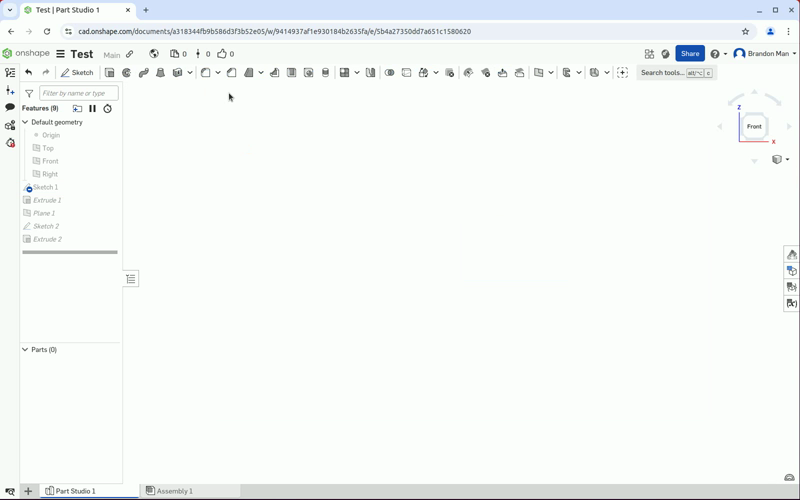
key(shift+s)
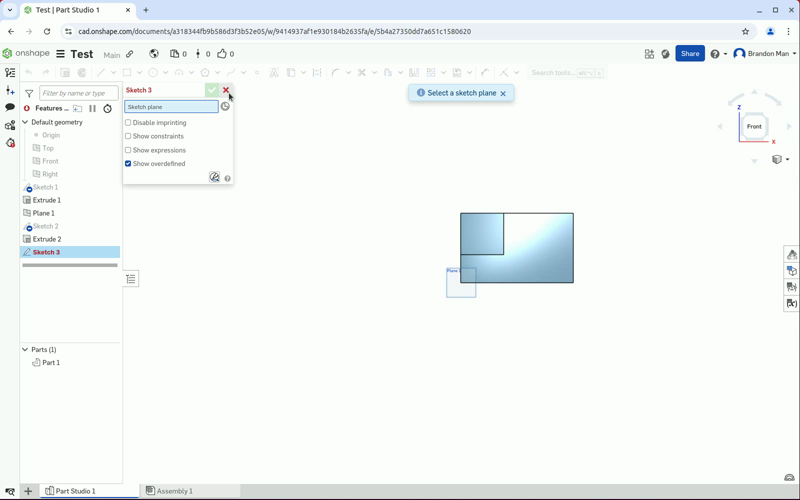
mouse_move(73, 215)
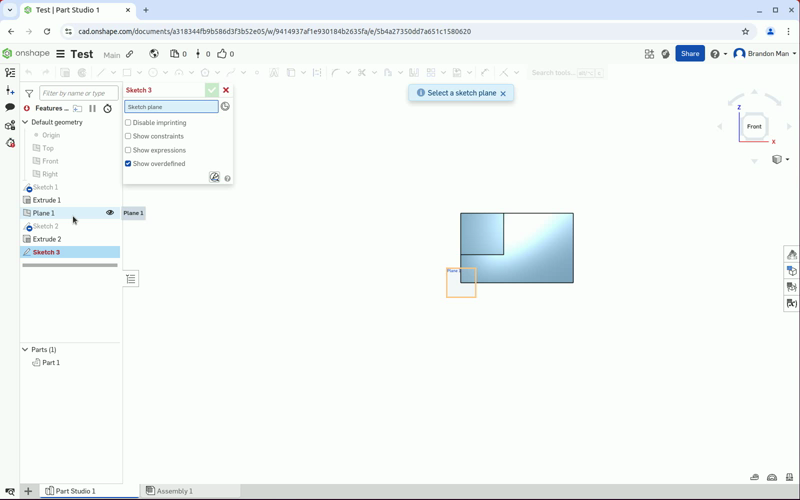
click(73, 215)
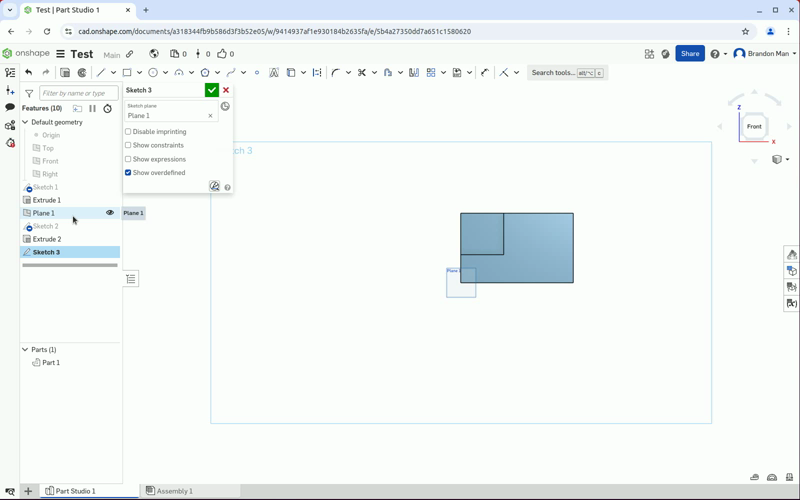
mouse_move(73, 352)
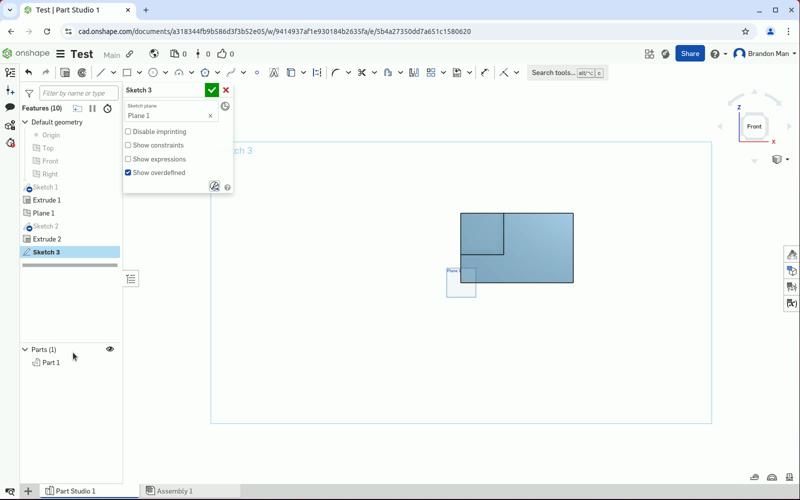
key(y)
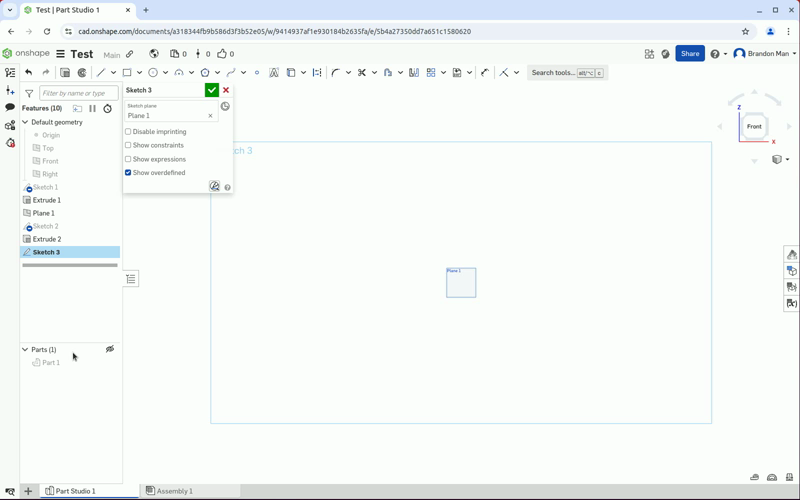
key(l)
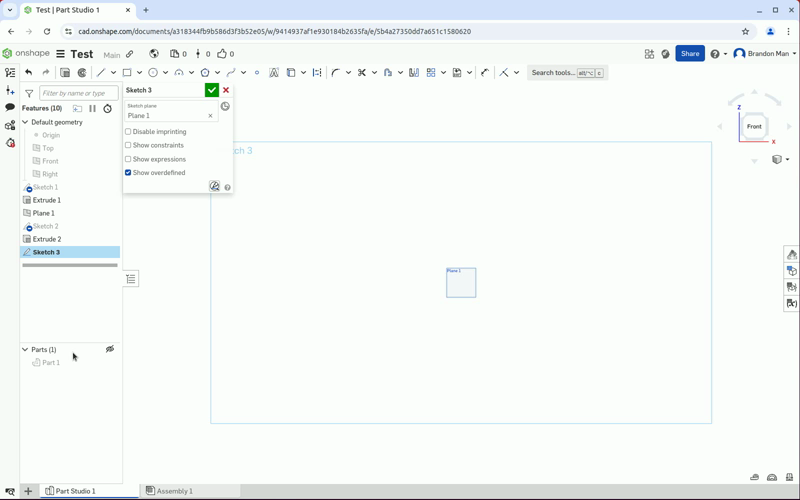
key_down(shift)
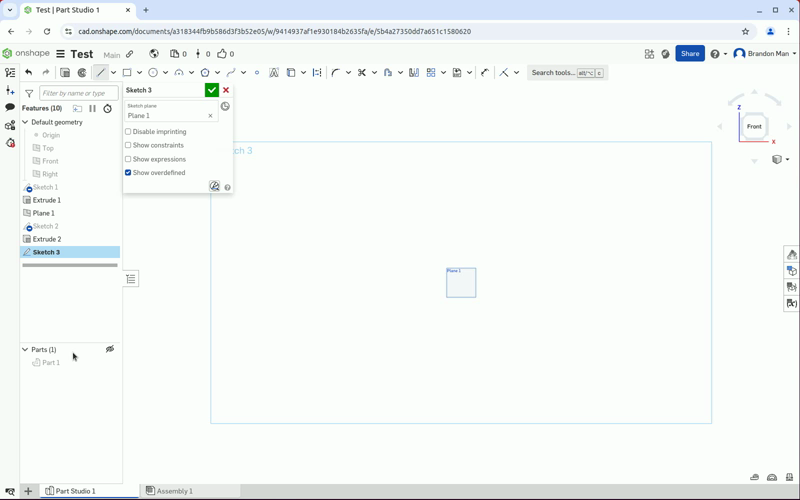
mouse_move(531, 254)
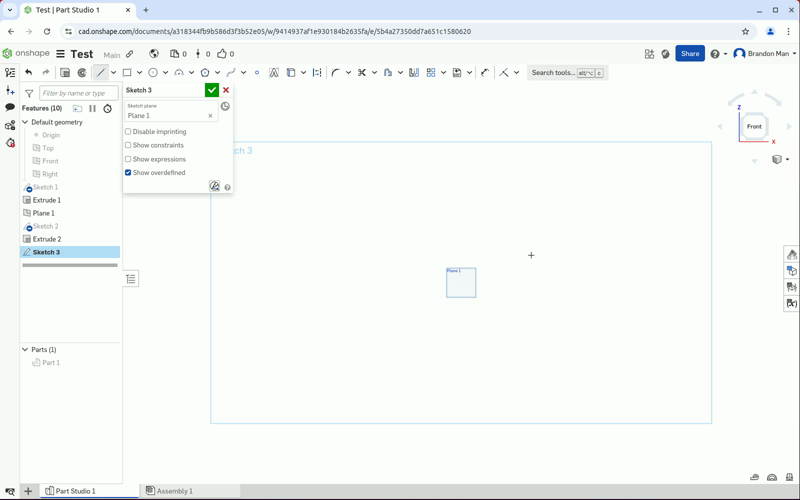
click(531, 254)
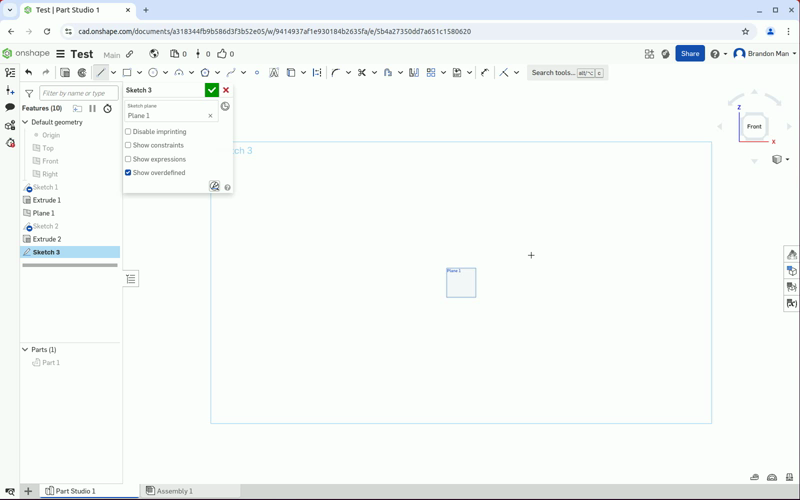
key_up(shift)
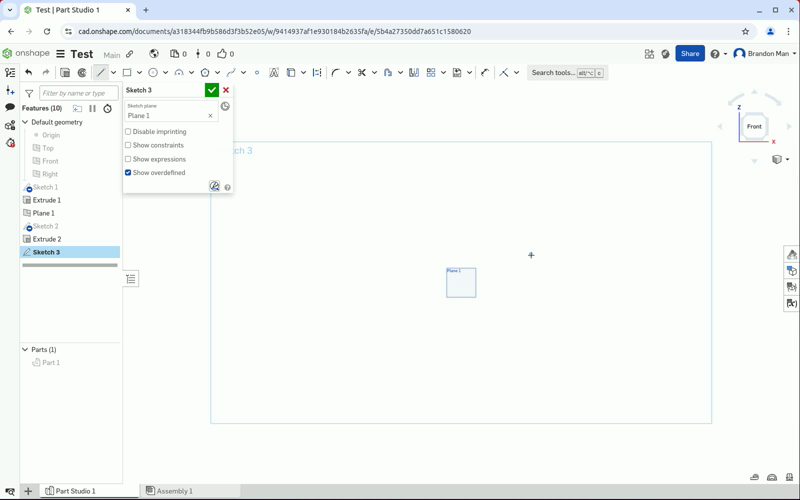
key_down(shift)
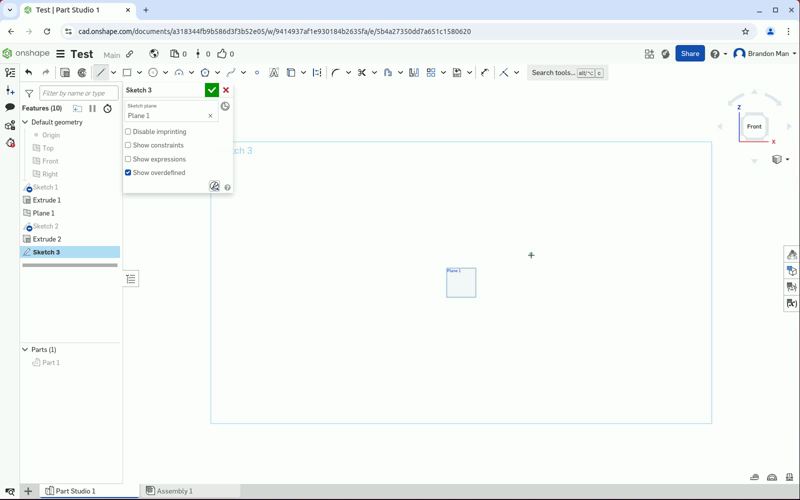
mouse_move(561, 254)
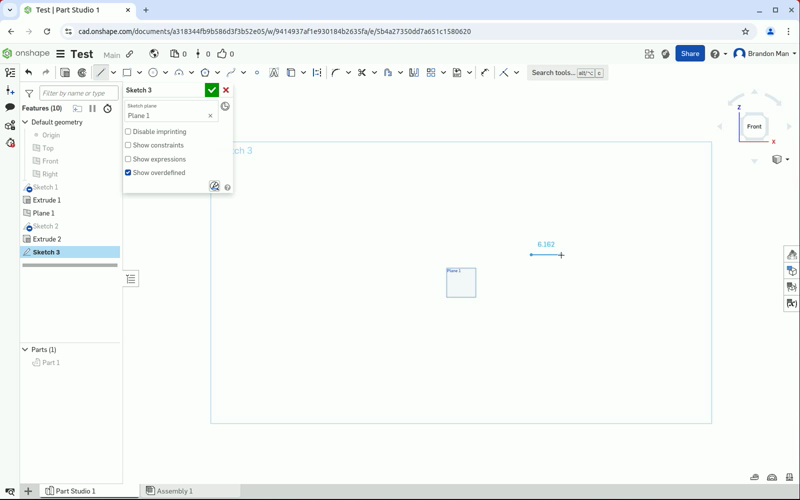
mouse_move(574, 254)
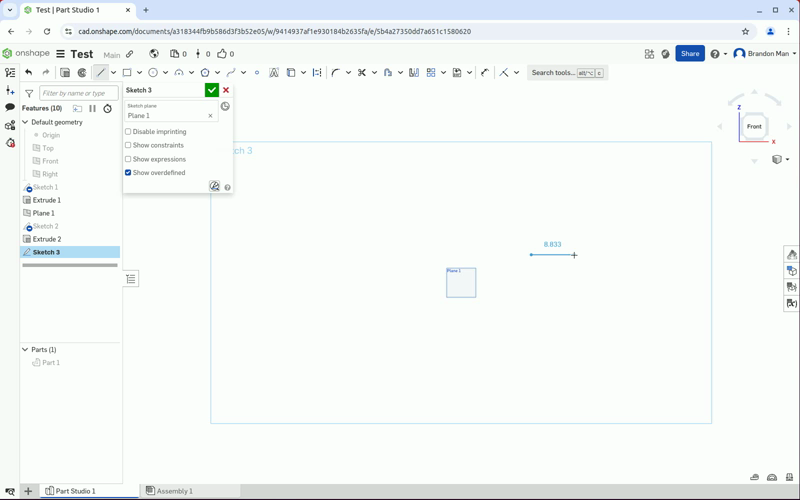
click(574, 254)
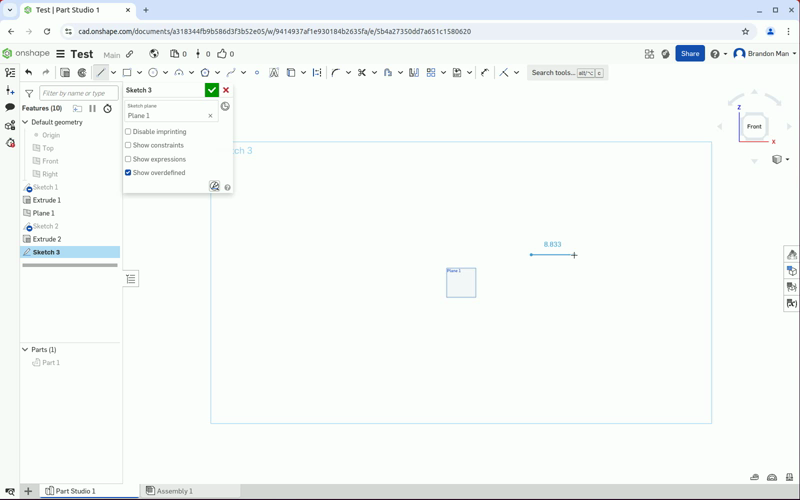
key_up(shift)
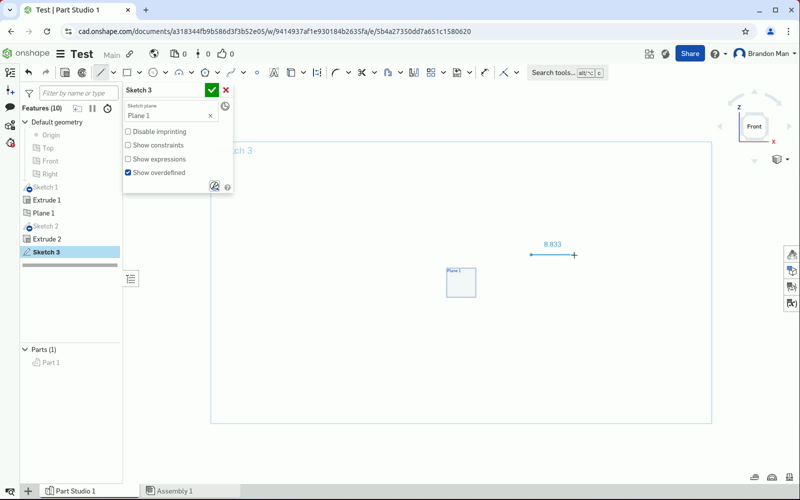
key_down(shift)
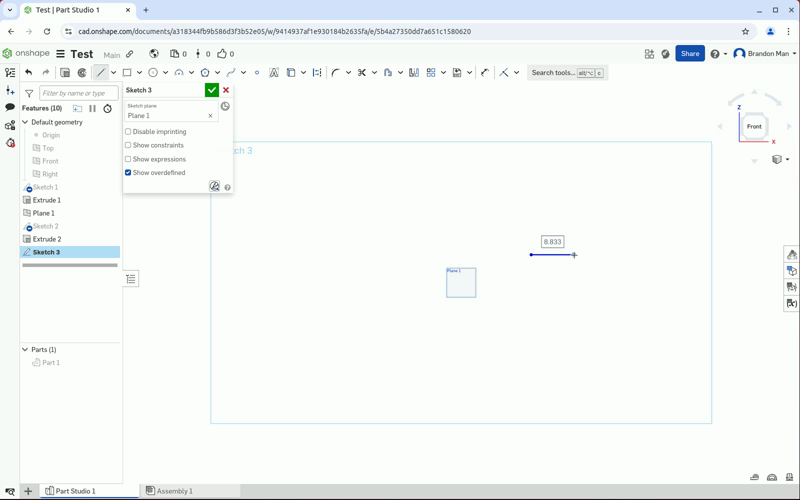
mouse_move(589, 254)
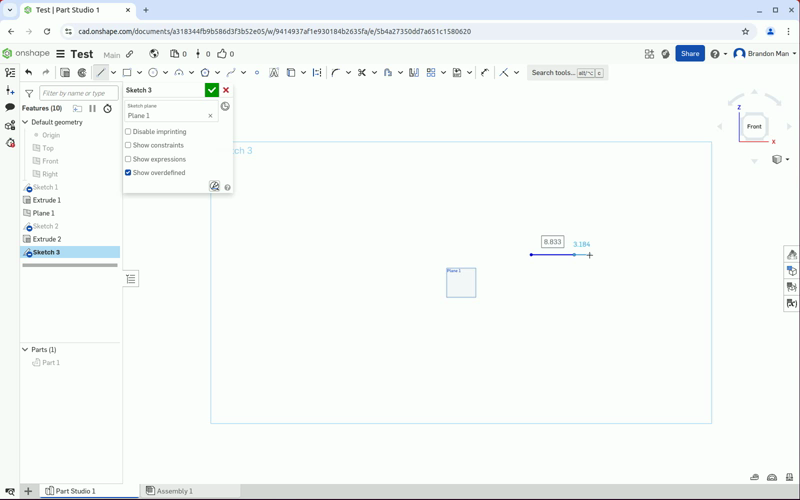
mouse_move(574, 211)
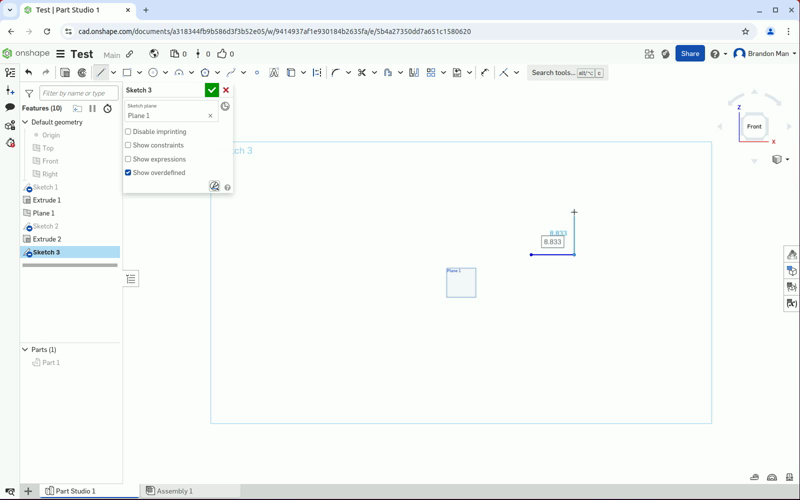
click(574, 211)
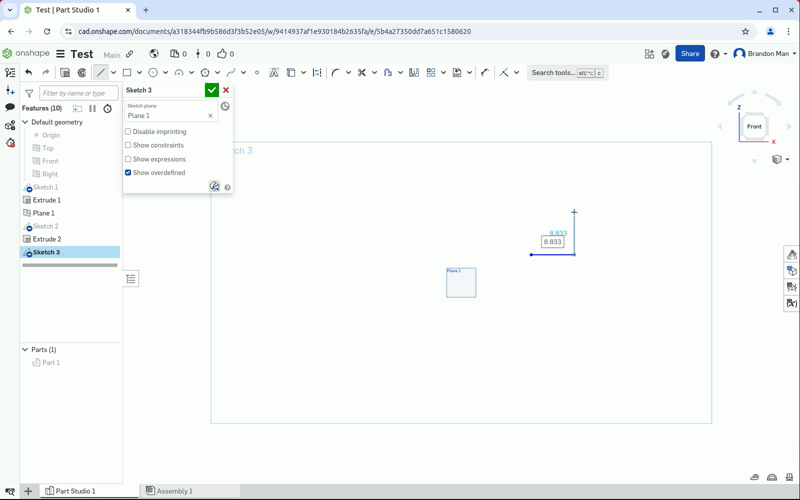
key_up(shift)
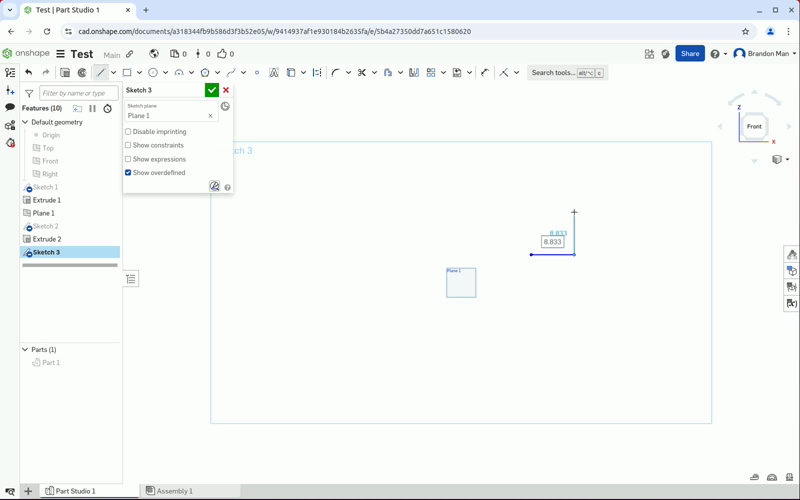
key_down(shift)
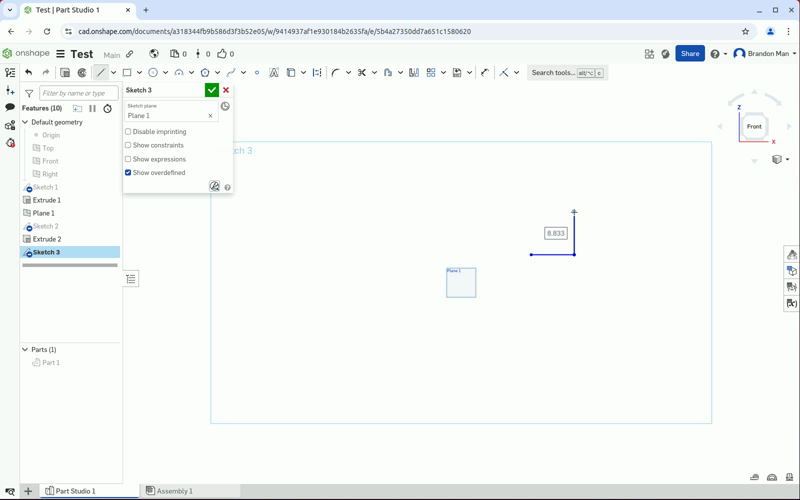
mouse_move(589, 211)
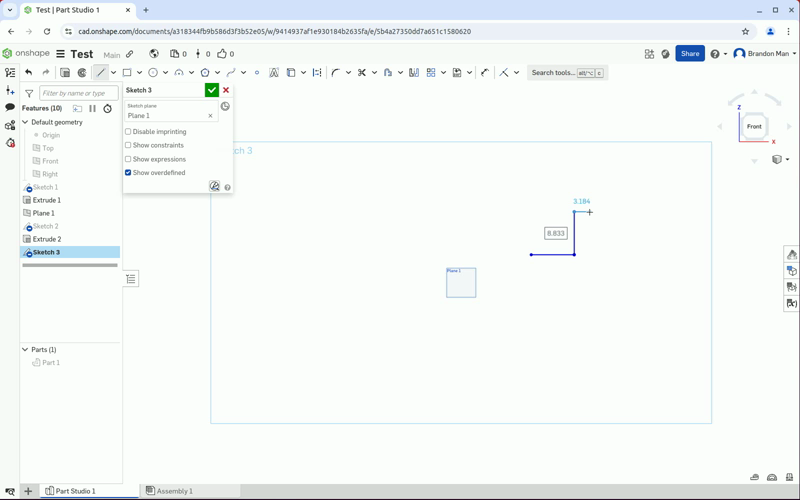
mouse_move(531, 211)
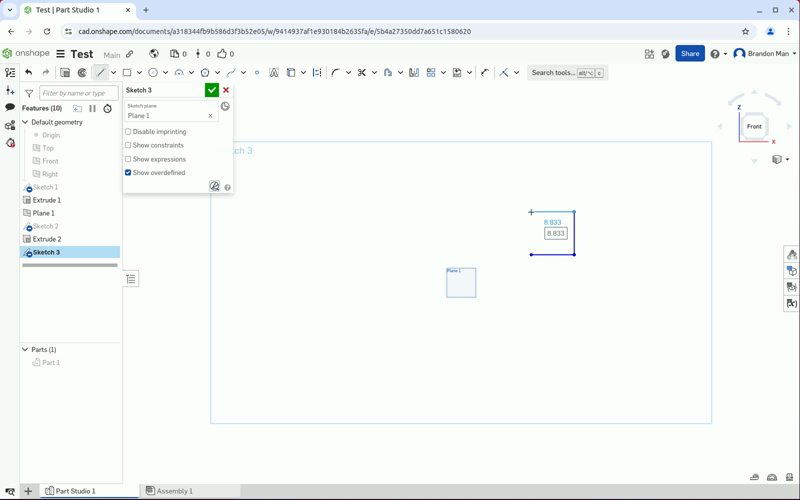
click(531, 211)
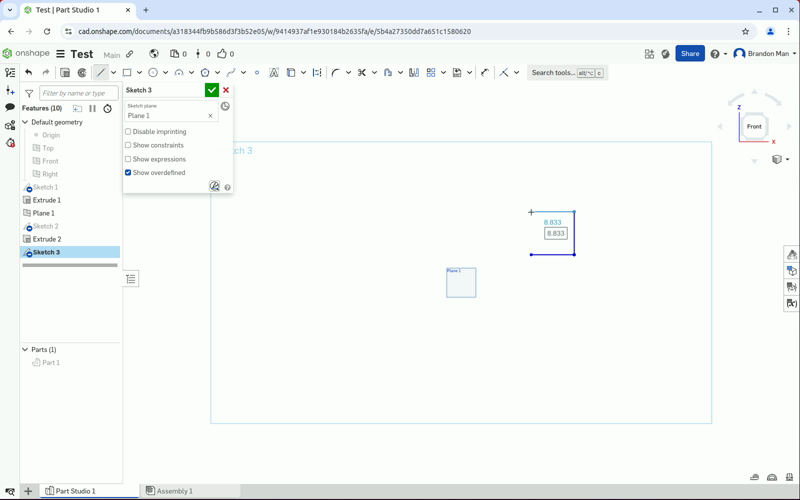
key_up(shift)
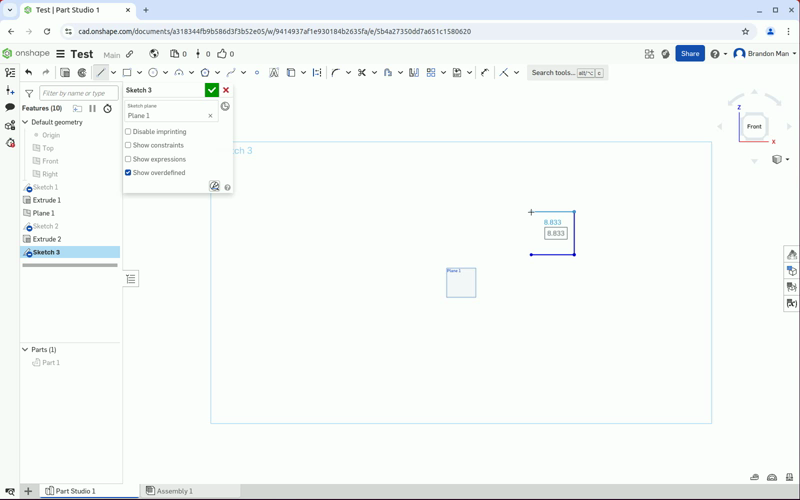
mouse_move(561, 211)
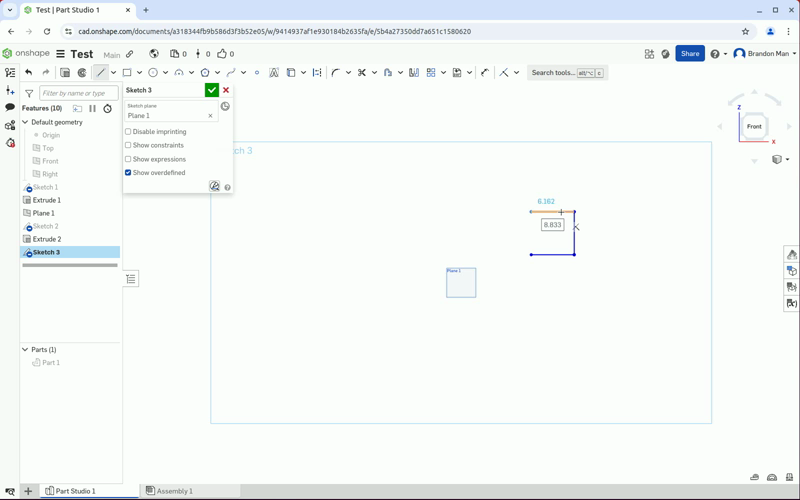
key_down(shift)
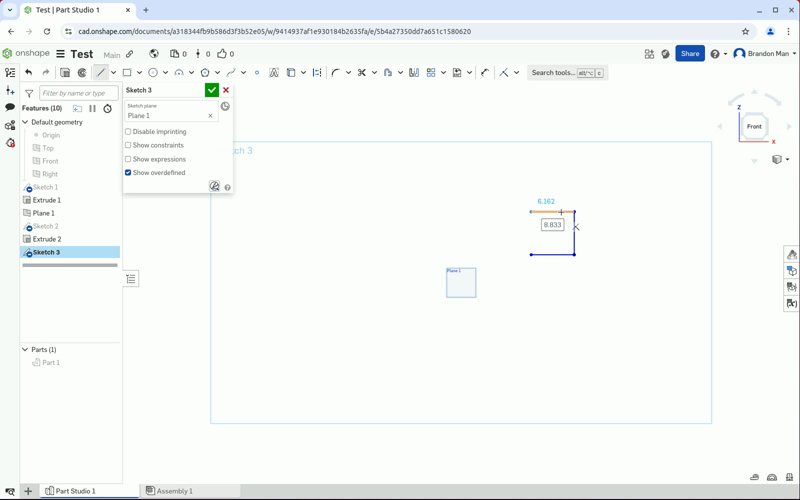
mouse_move(531, 254)
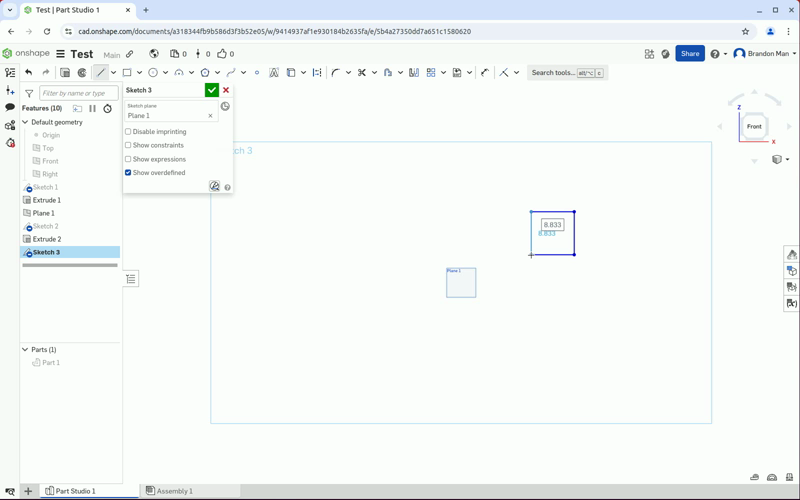
key_up(shift)
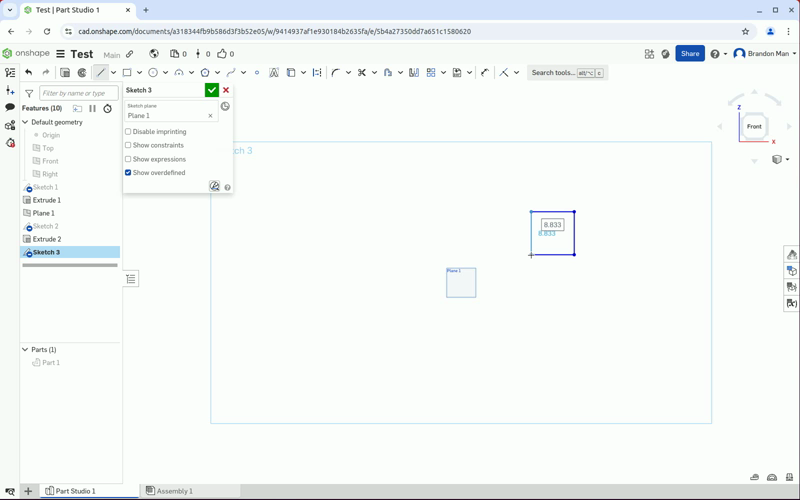
click(531, 254)
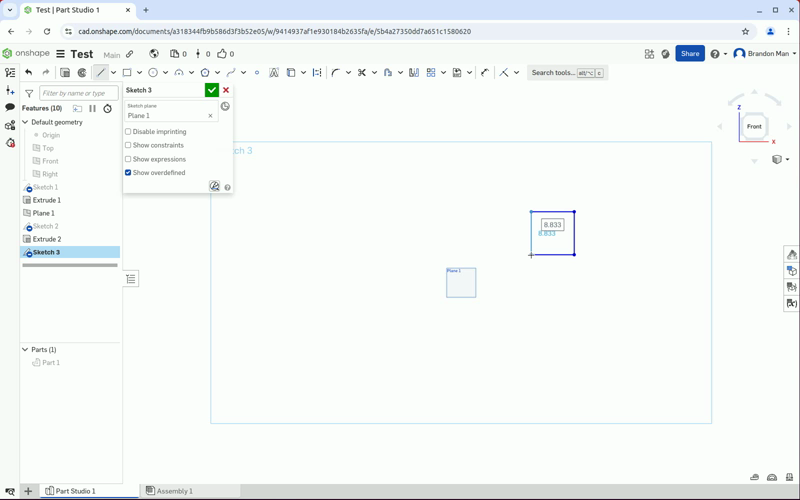
key(esc)
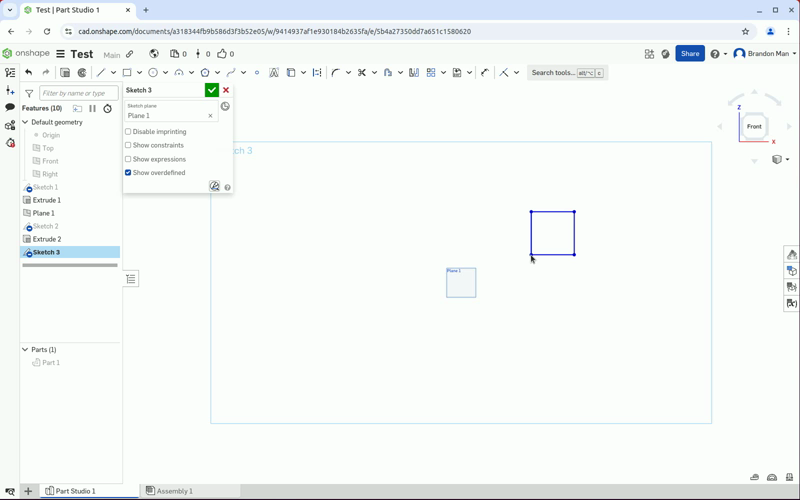
mouse_move(539, 217)
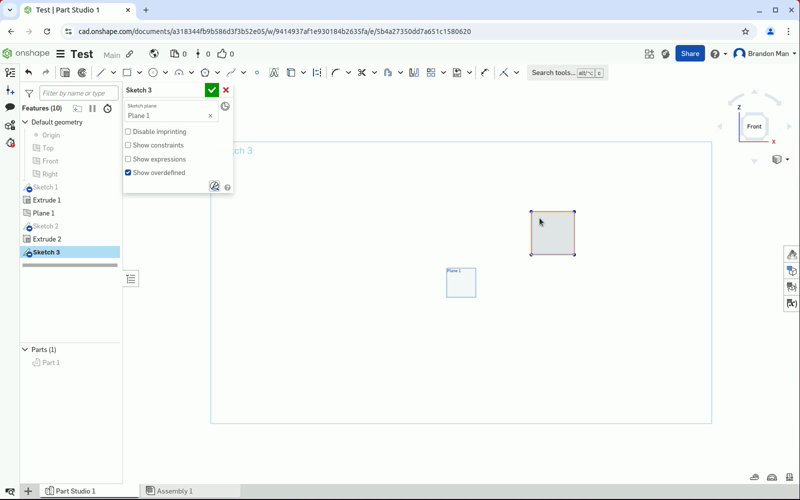
click(539, 217)
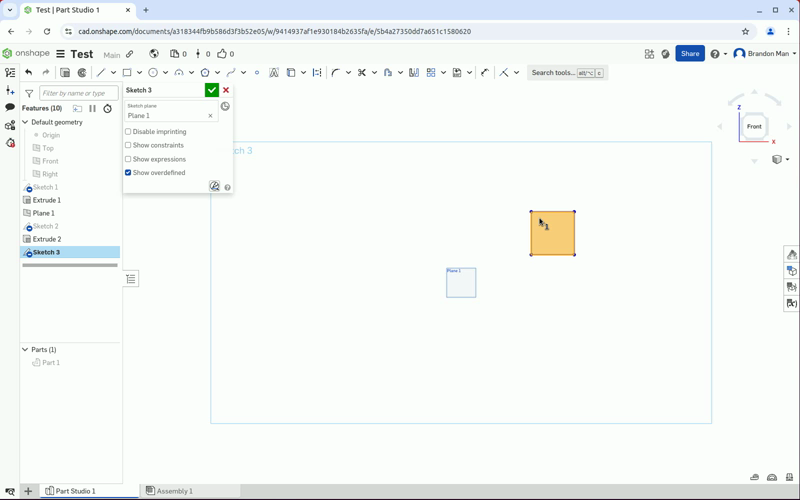
mouse_move(73, 352)
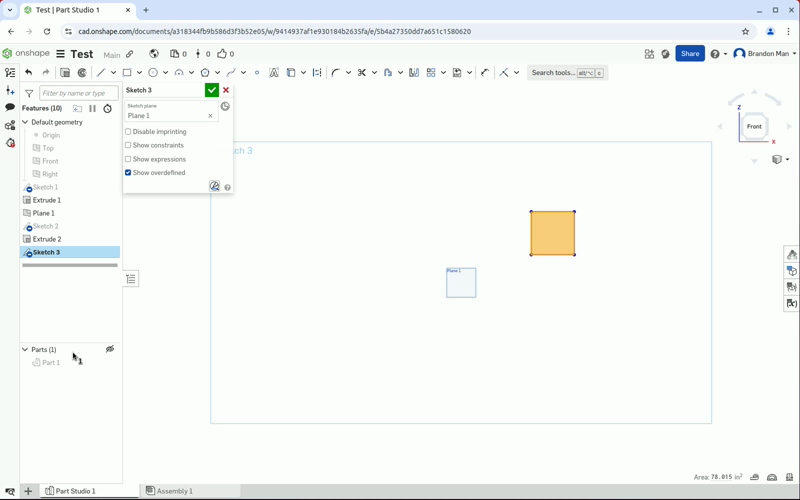
key(shift+y)
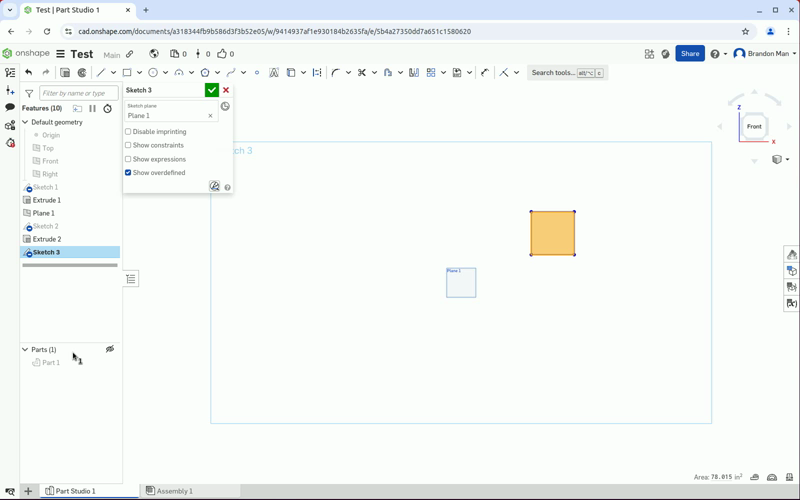
key(shift+e)
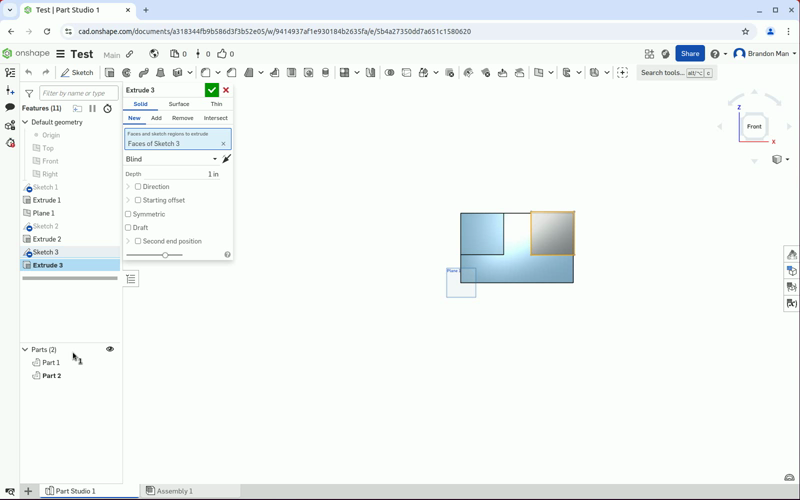
mouse_move(143, 106)
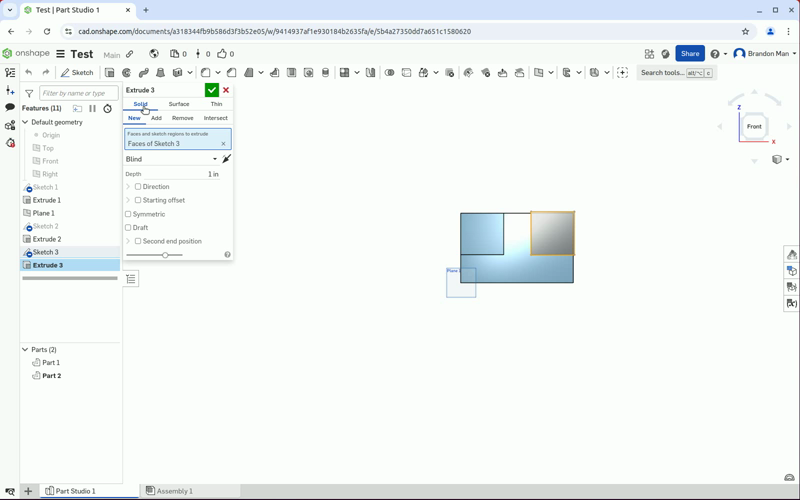
click(143, 106)
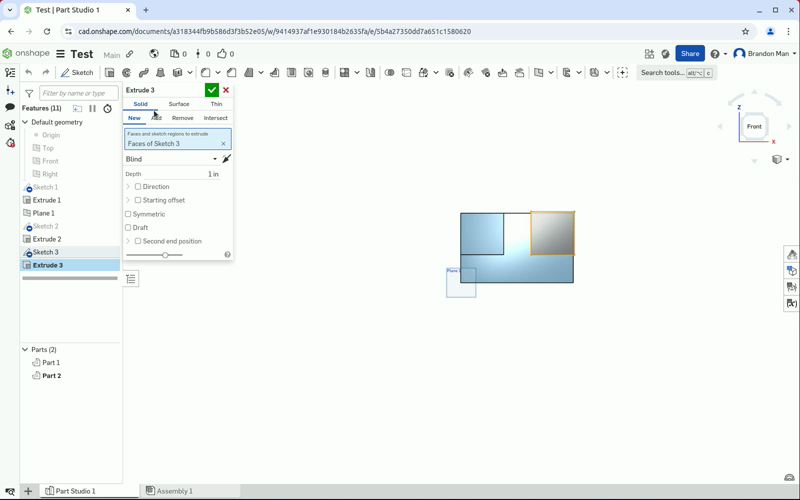
mouse_move(186, 120)
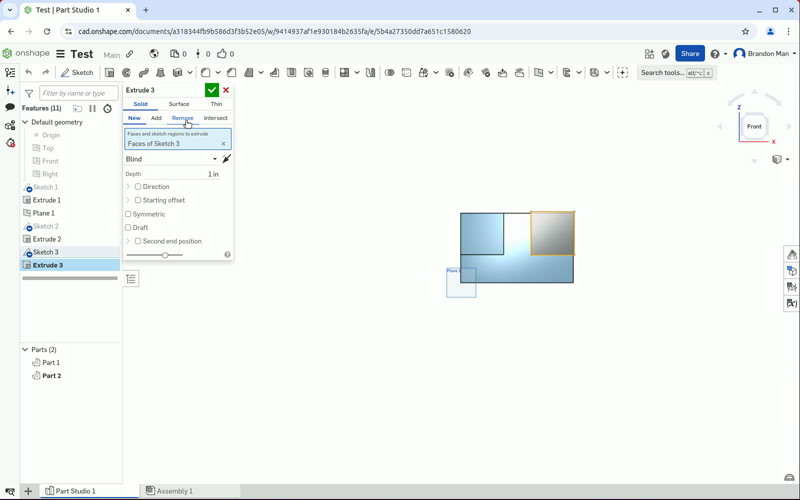
click(186, 120)
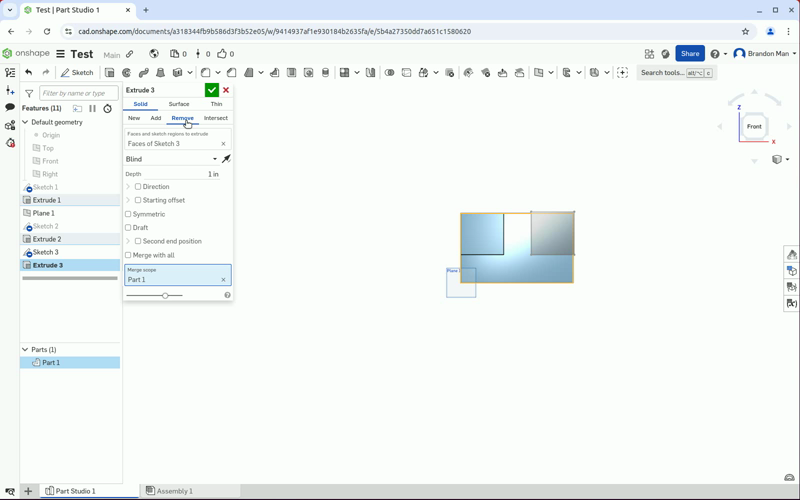
key(tab, 4)
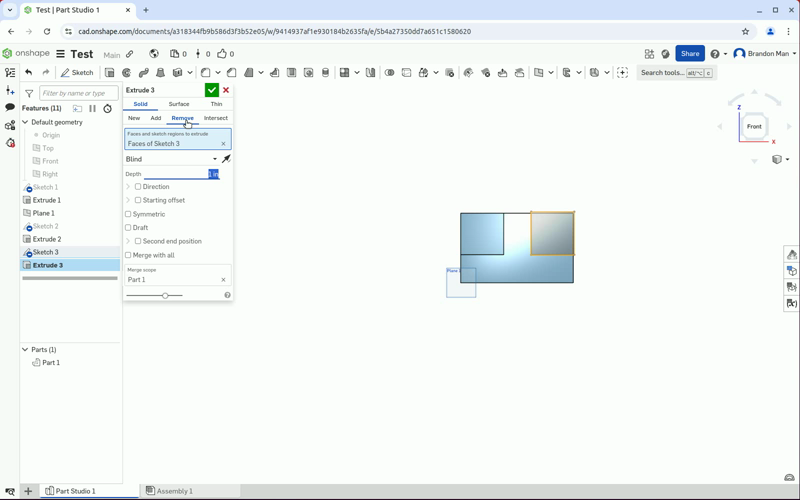
text(8.666)
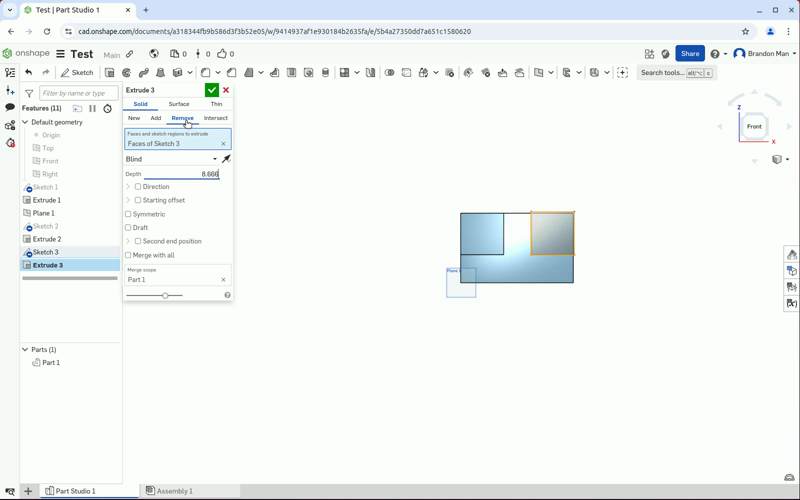
key(tab, 6)
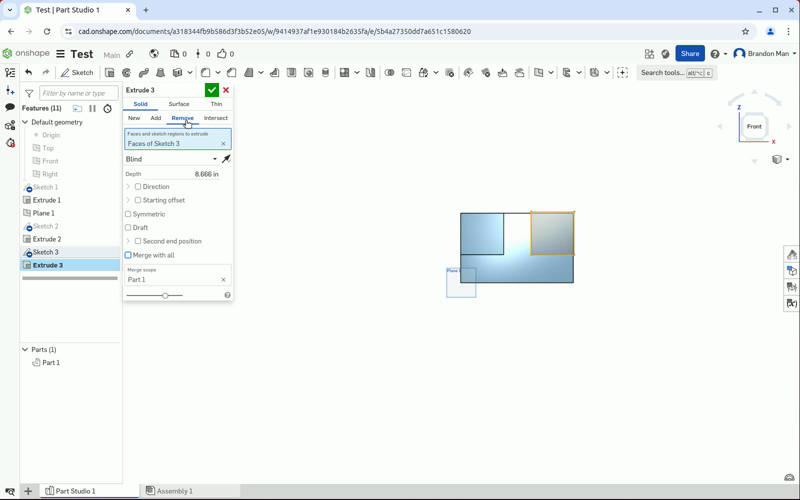
key(space)
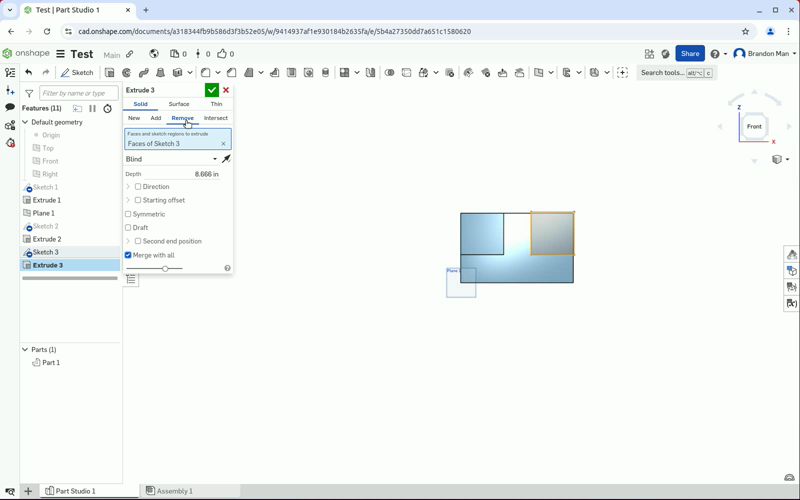
key(enter)
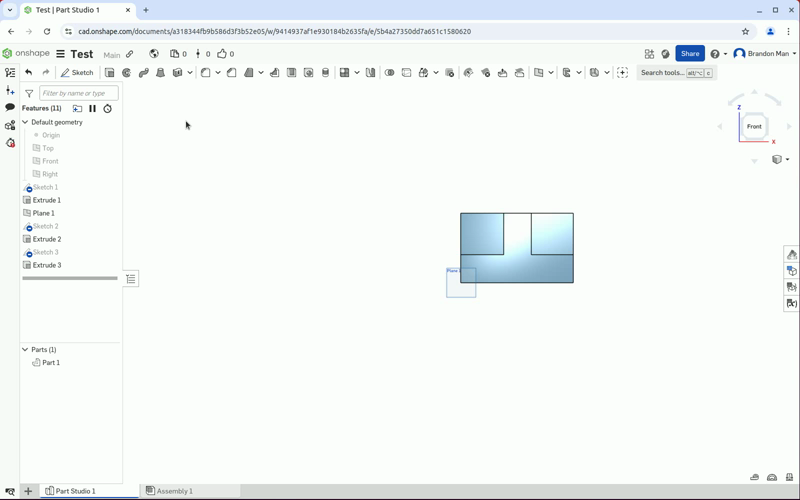
key(shift+h)
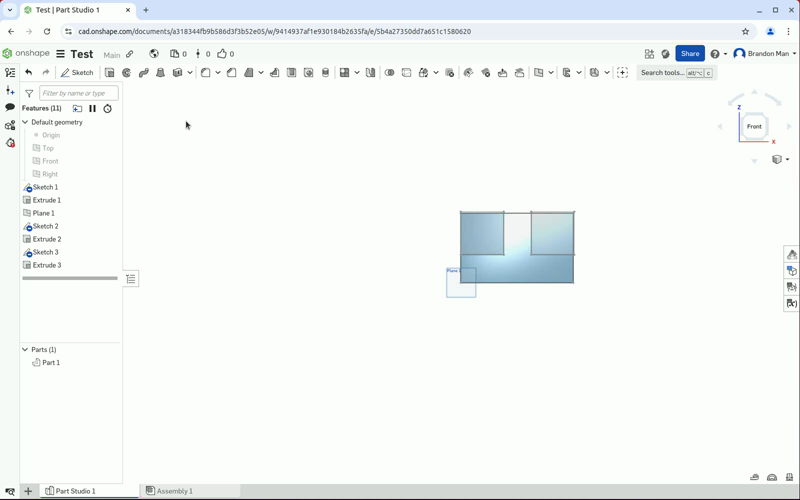
key(shift+h)
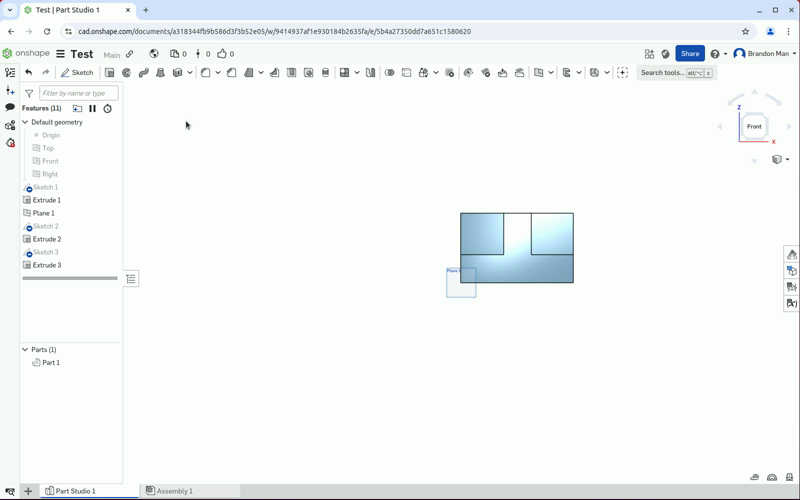
mouse_move(73, 189)
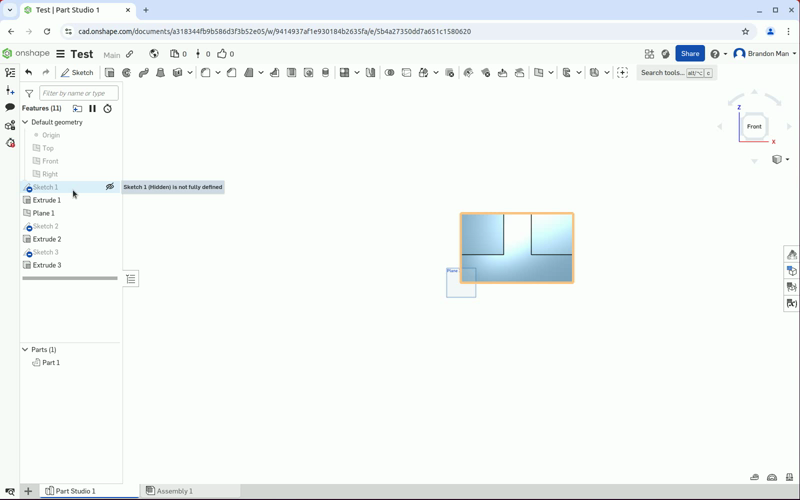
click(73, 189)
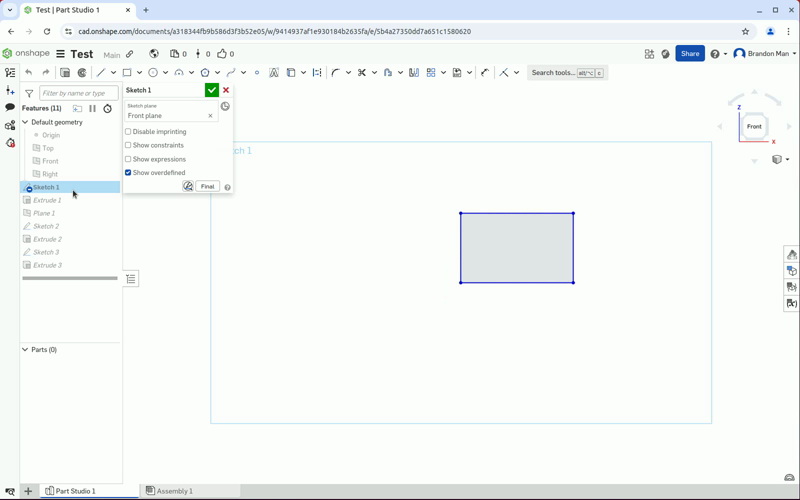
mouse_move(229, 92)
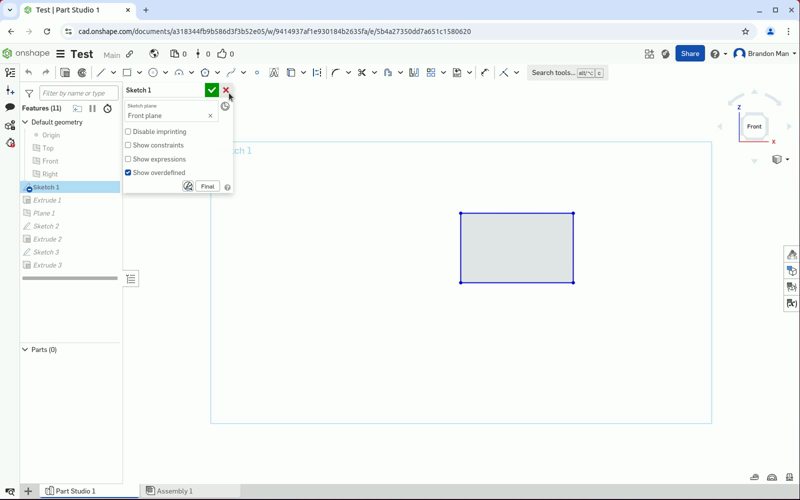
click(229, 92)
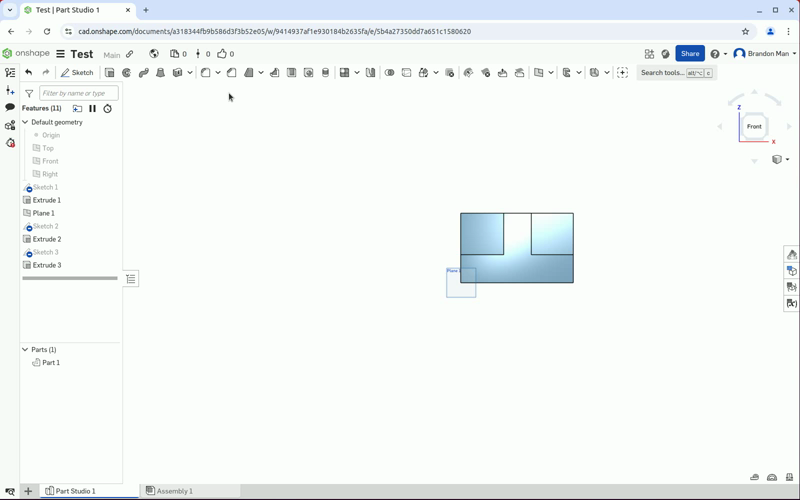
mouse_move(541, 75)
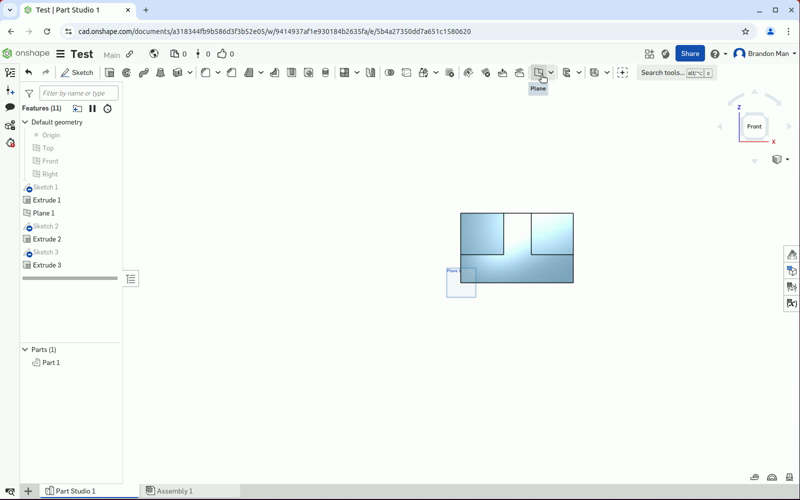
click(541, 75)
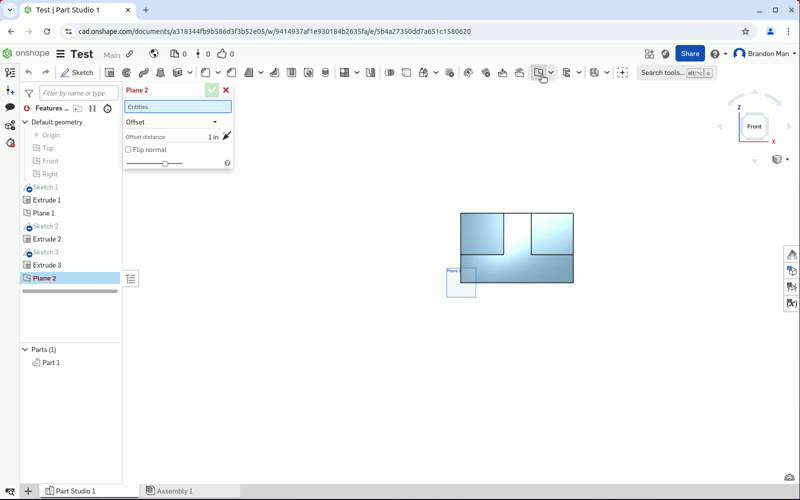
mouse_move(73, 163)
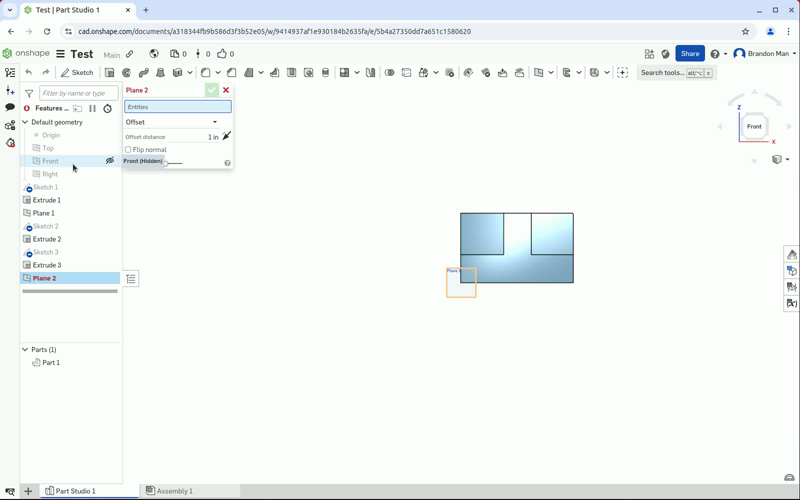
click(73, 163)
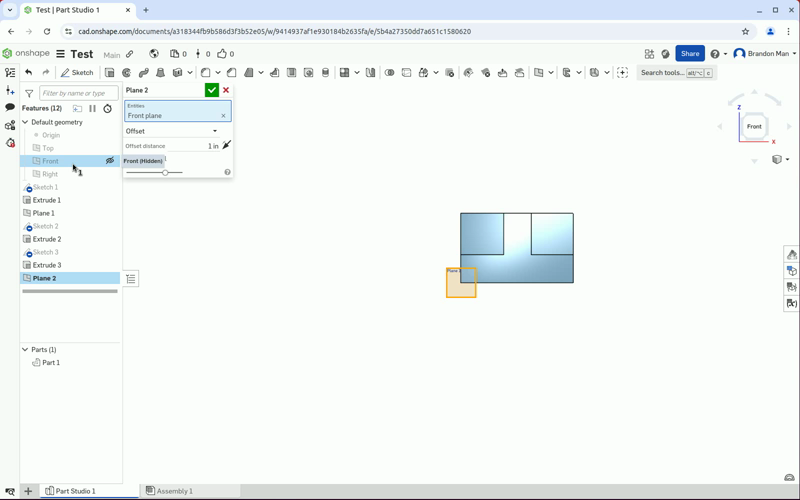
key(tab, 2)
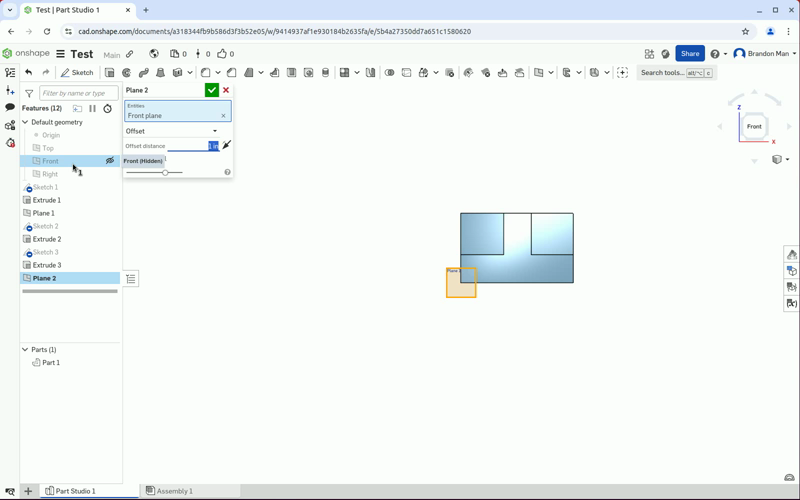
text(5.792)
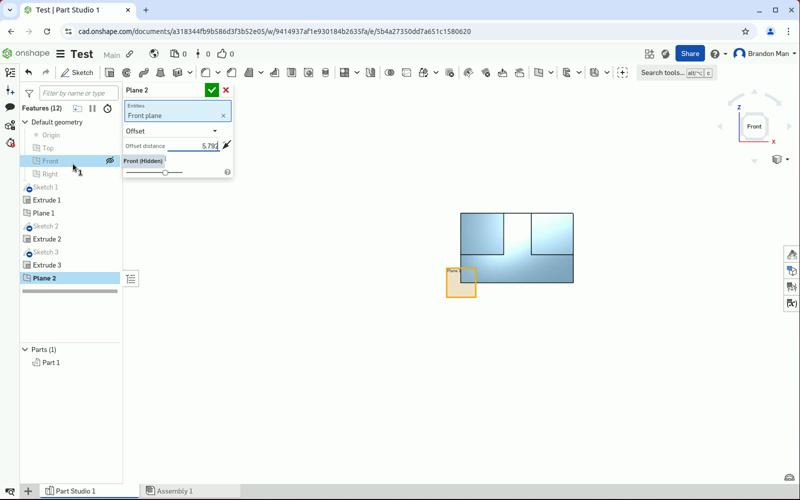
key(enter, 2)
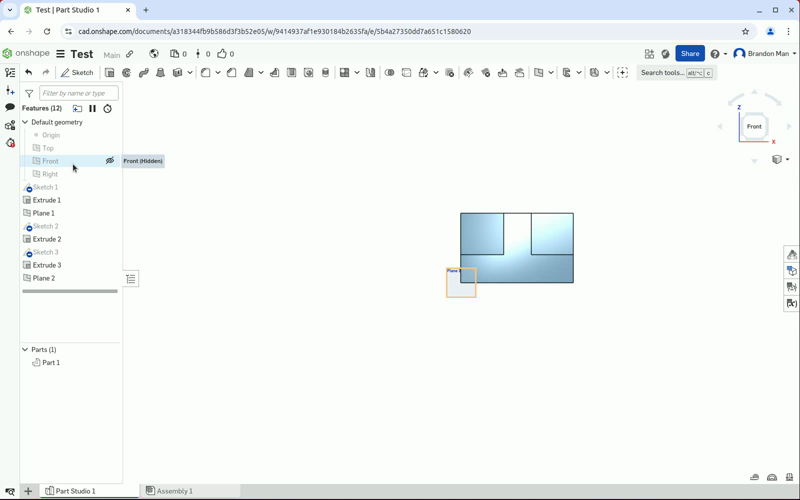
key(shift+s)
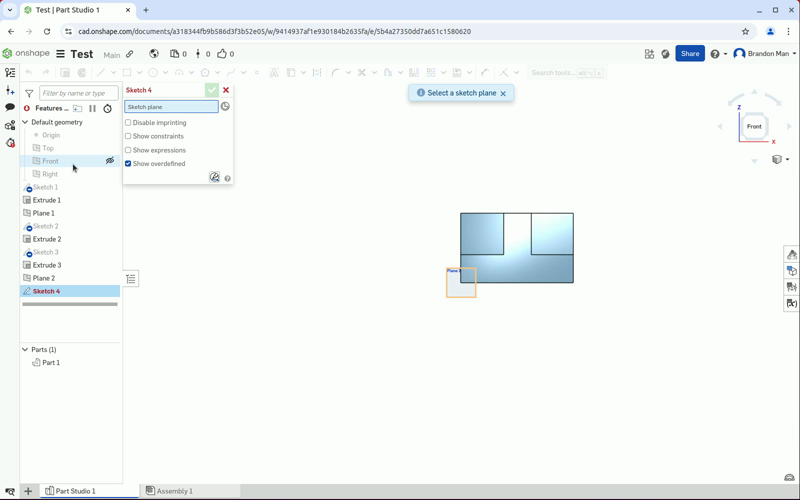
mouse_move(73, 280)
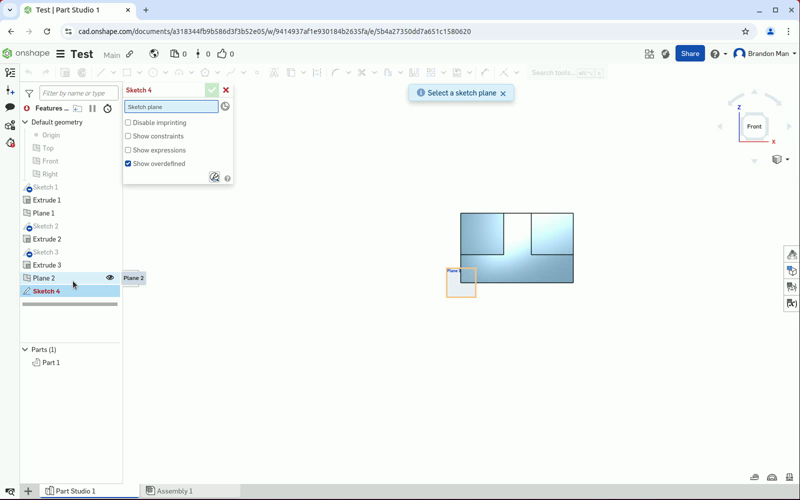
click(73, 280)
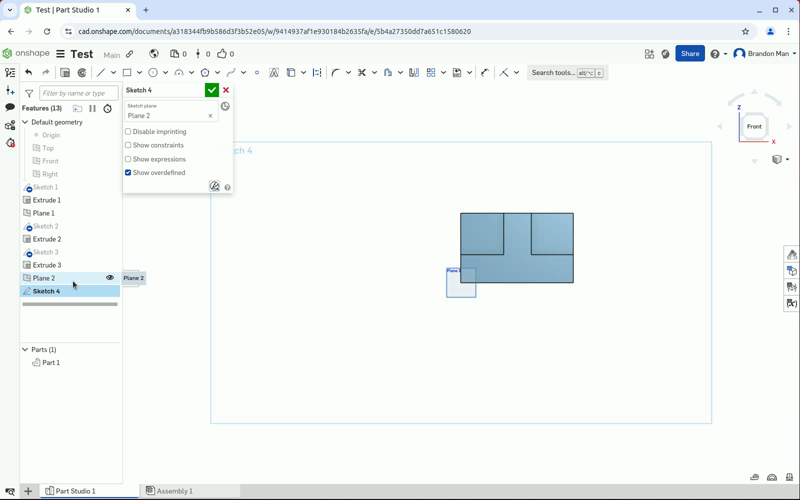
mouse_move(73, 352)
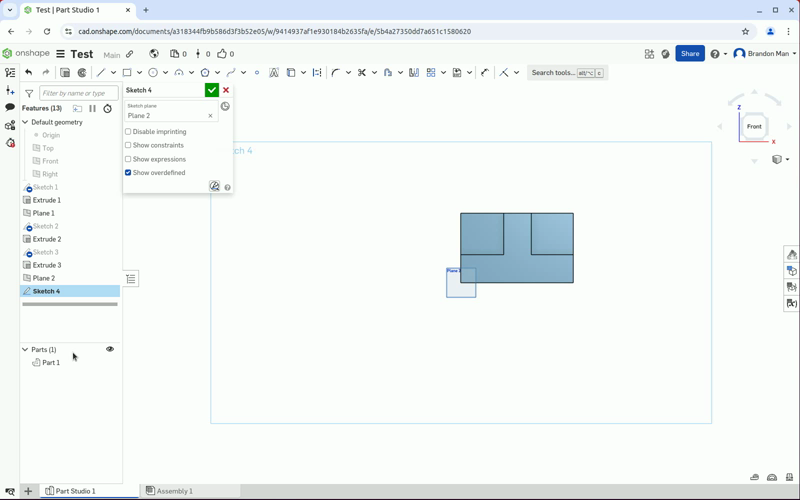
key(y)
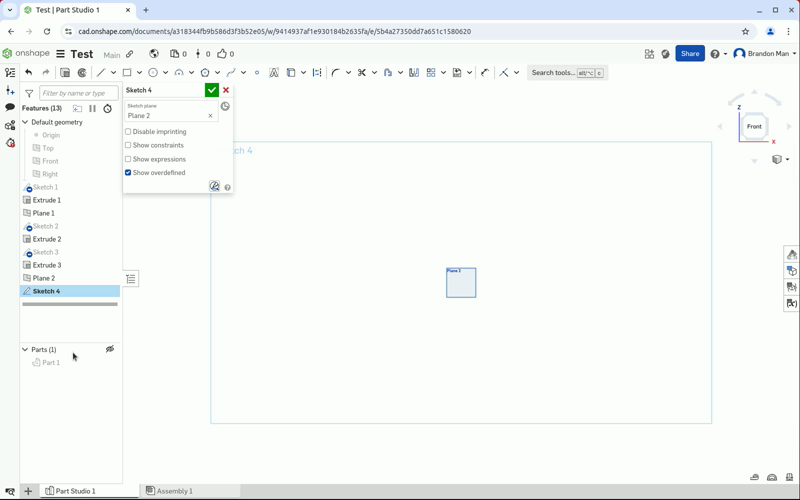
key(l)
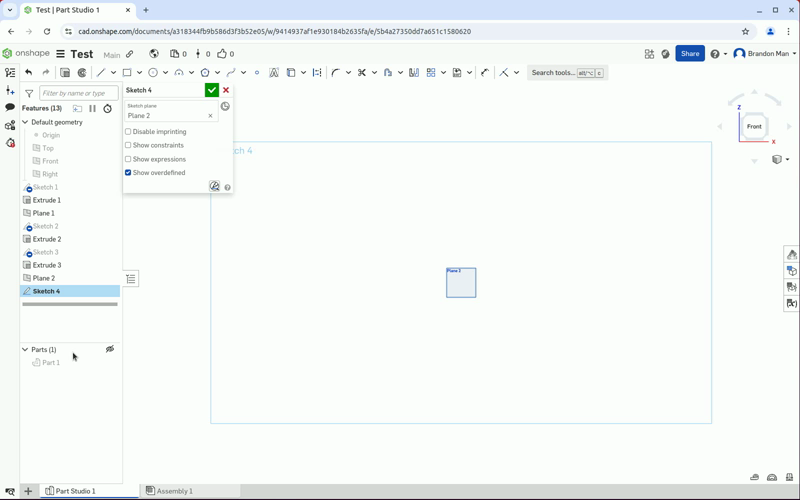
key_down(shift)
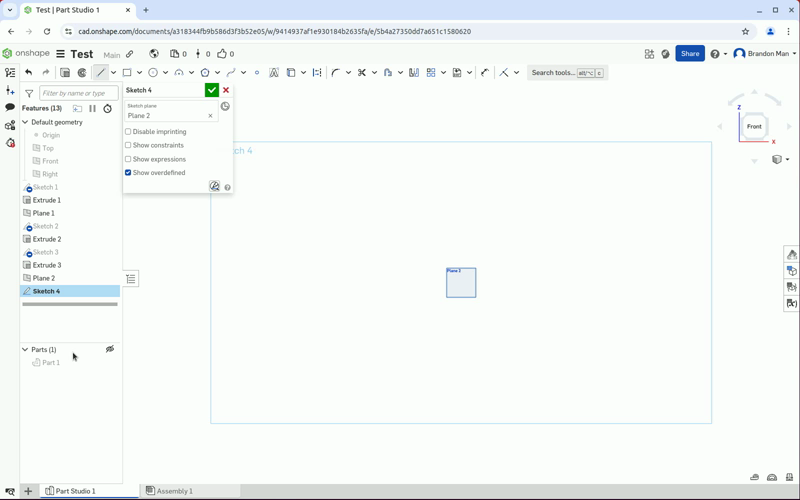
mouse_move(545, 212)
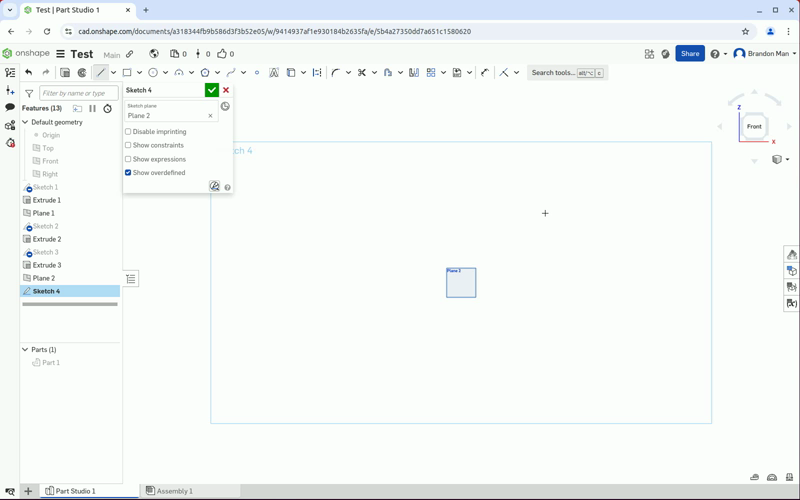
click(545, 212)
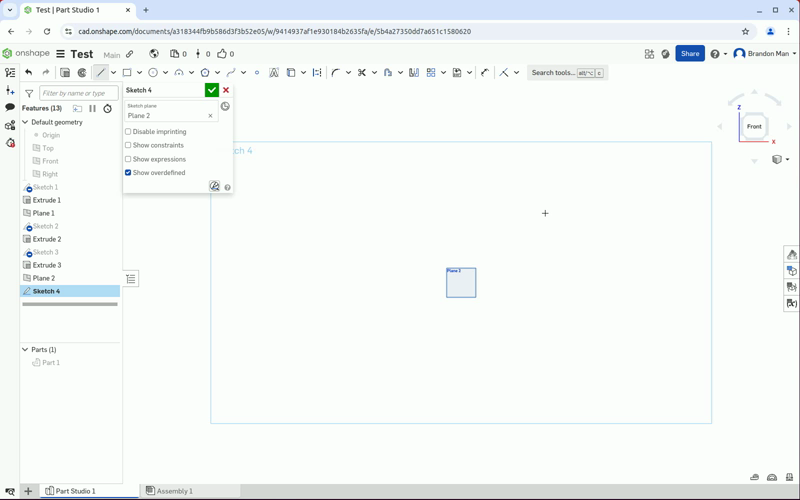
key_up(shift)
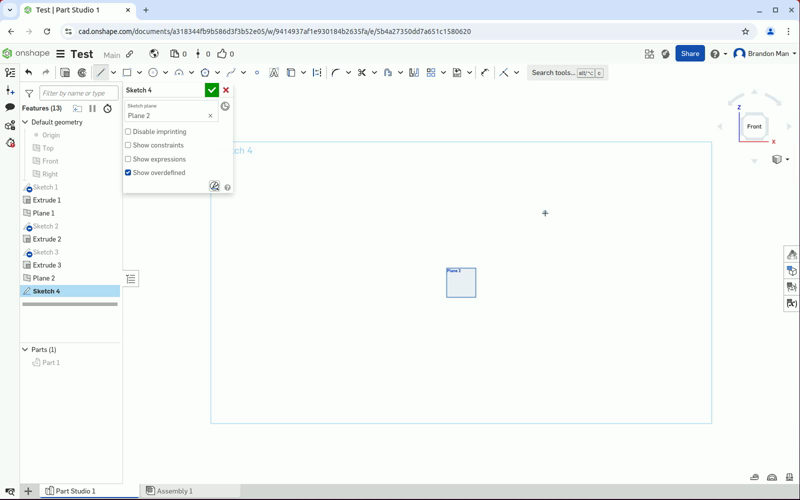
key_down(shift)
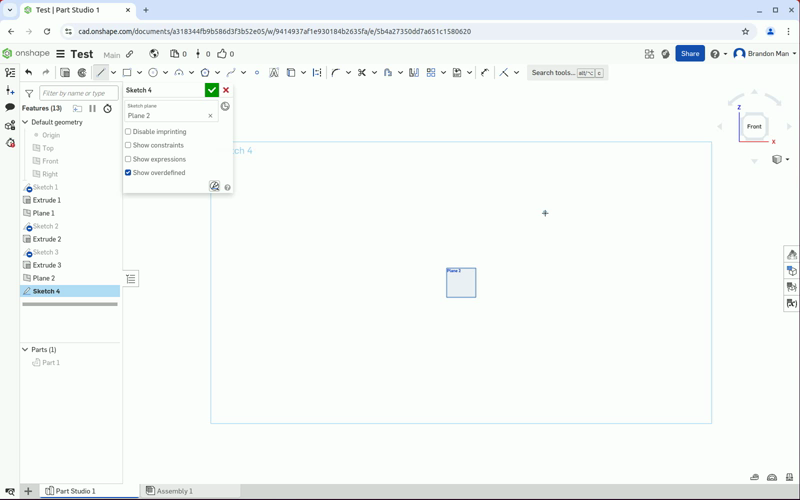
mouse_move(575, 212)
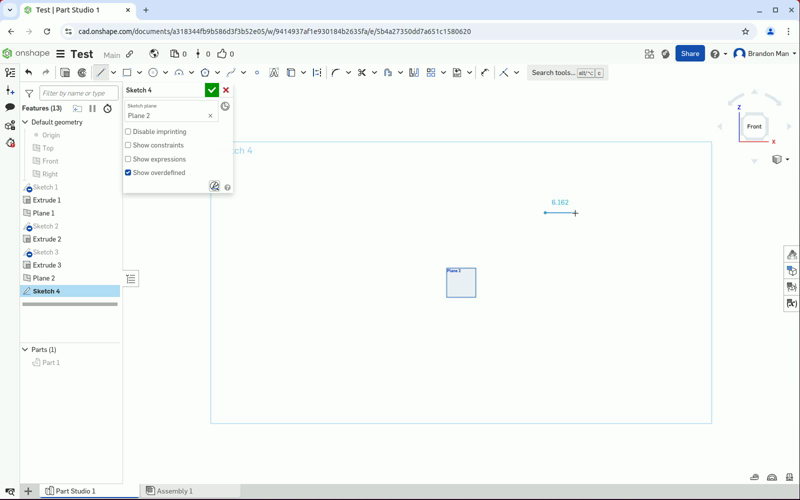
mouse_move(573, 255)
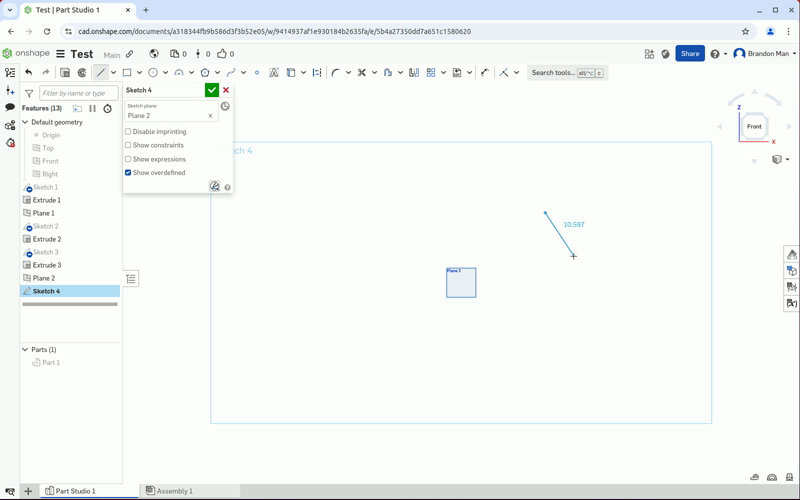
click(573, 255)
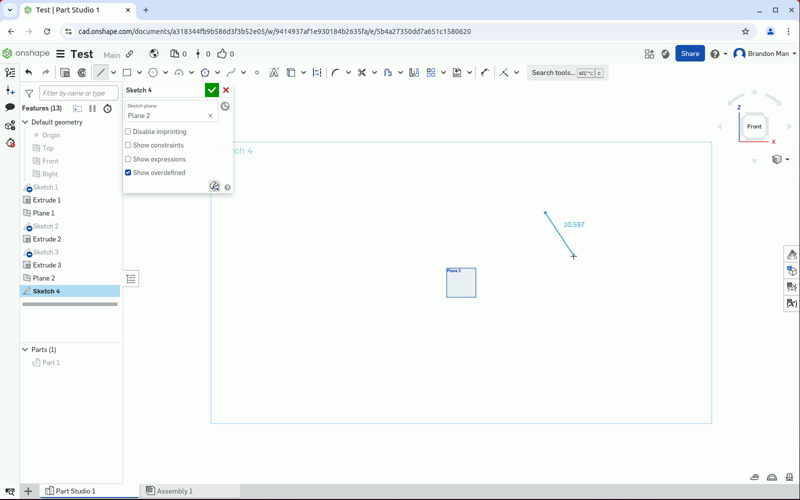
key_up(shift)
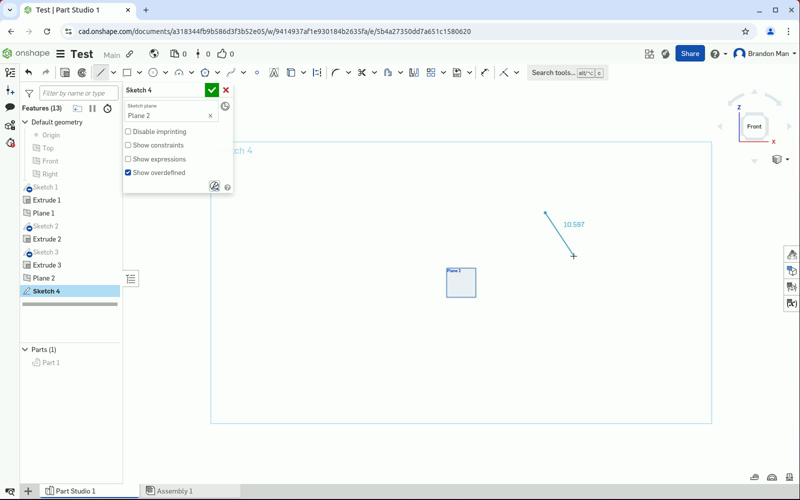
key_down(shift)
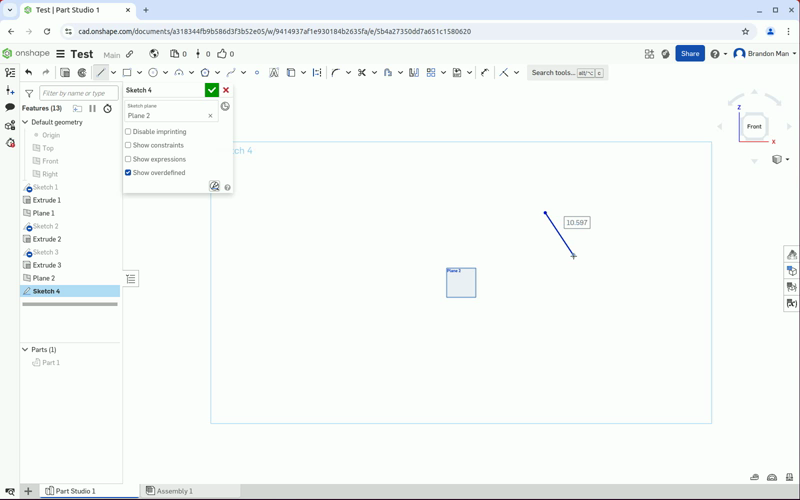
mouse_move(589, 255)
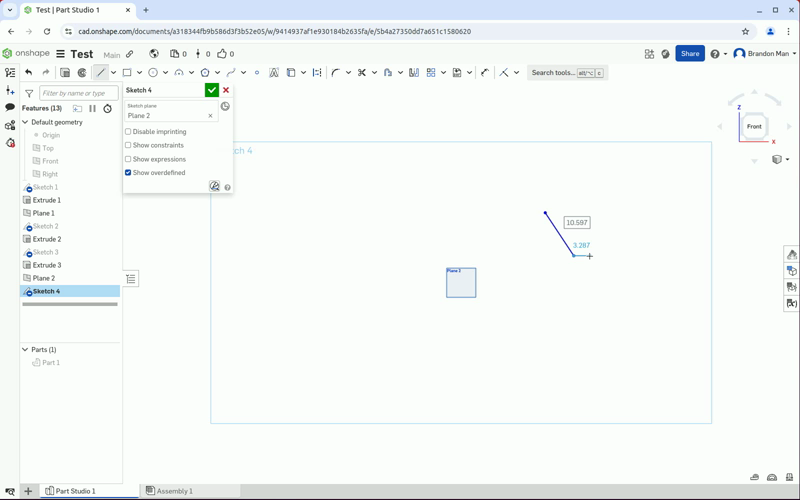
mouse_move(573, 212)
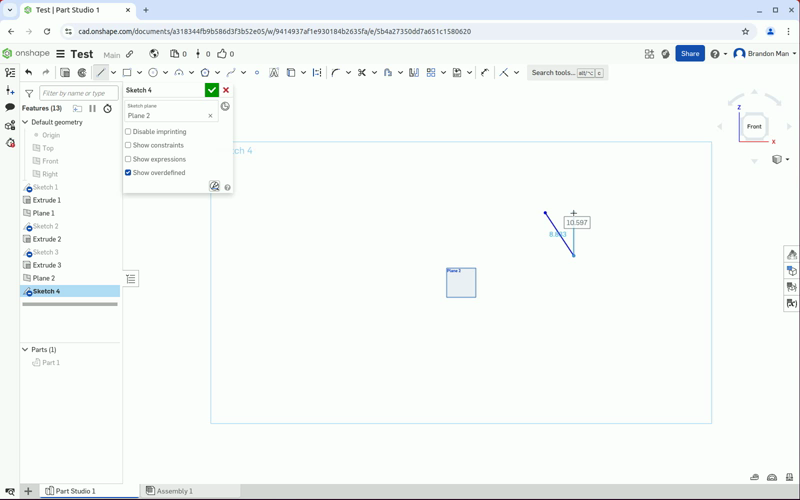
click(573, 212)
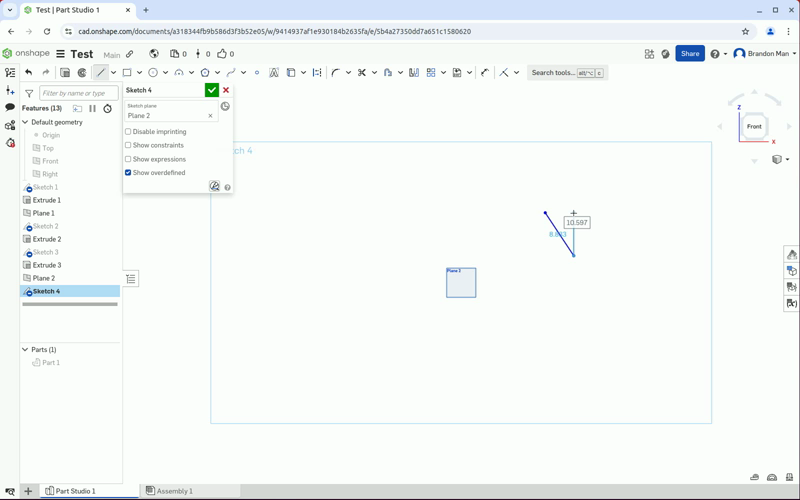
key_up(shift)
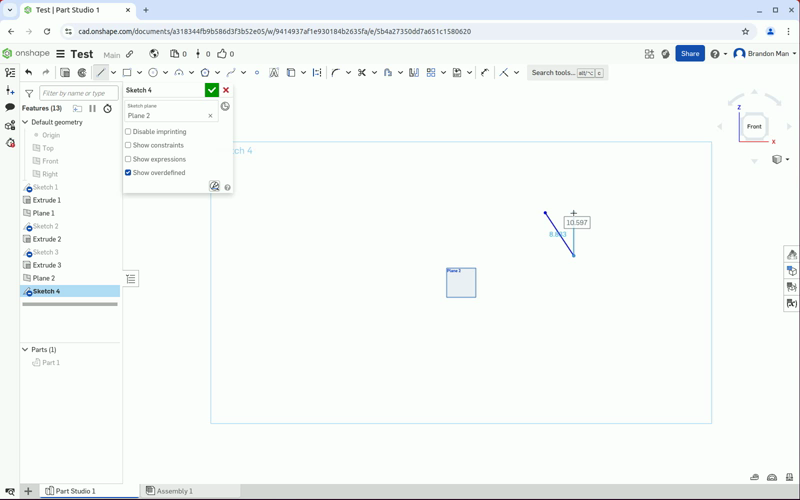
mouse_move(589, 212)
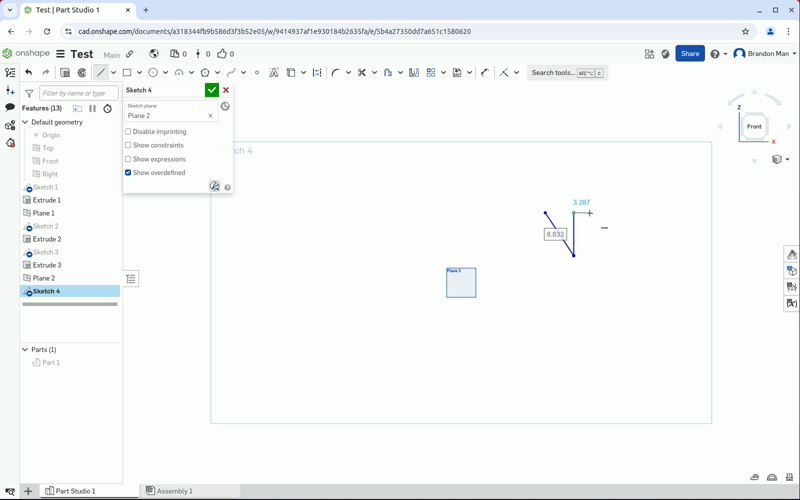
key_down(shift)
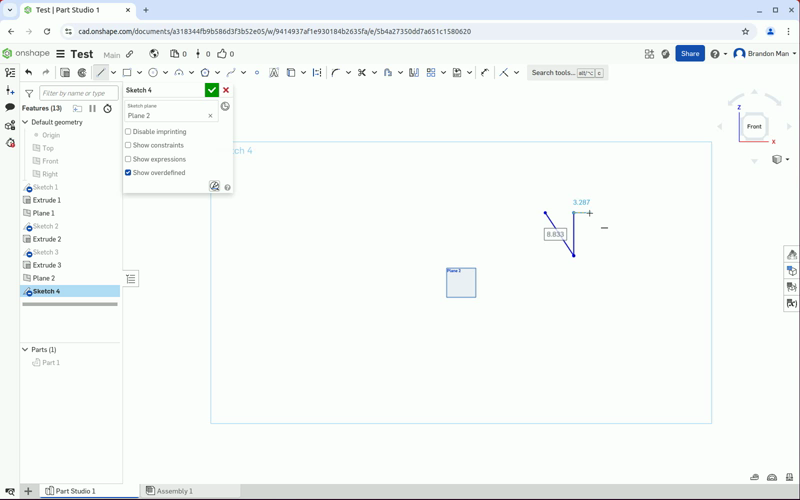
mouse_move(545, 212)
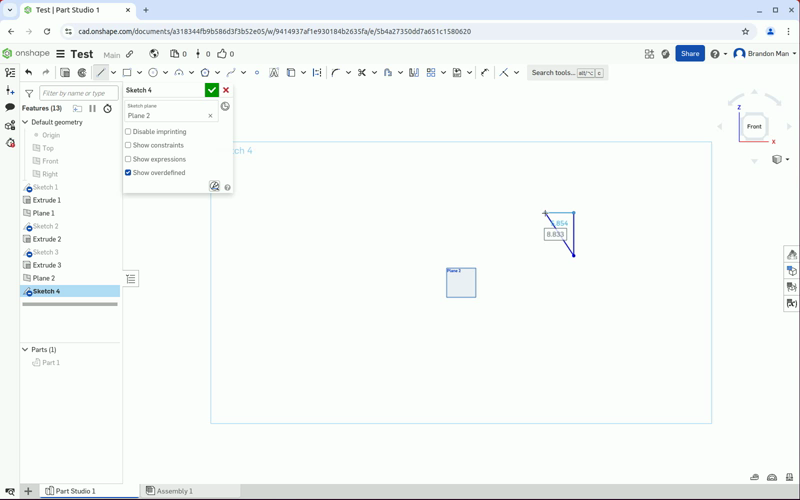
key_up(shift)
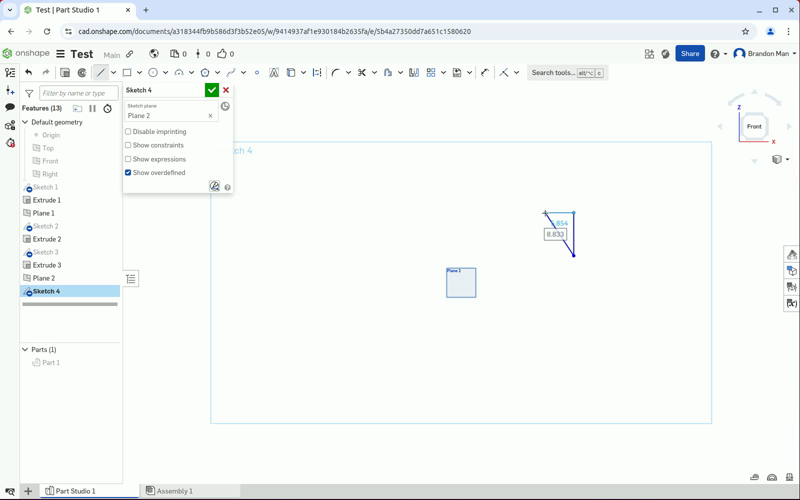
click(545, 212)
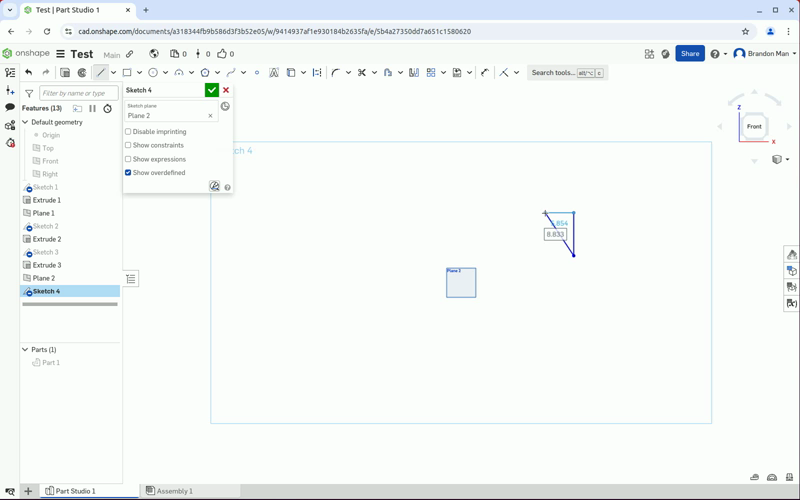
key(esc)
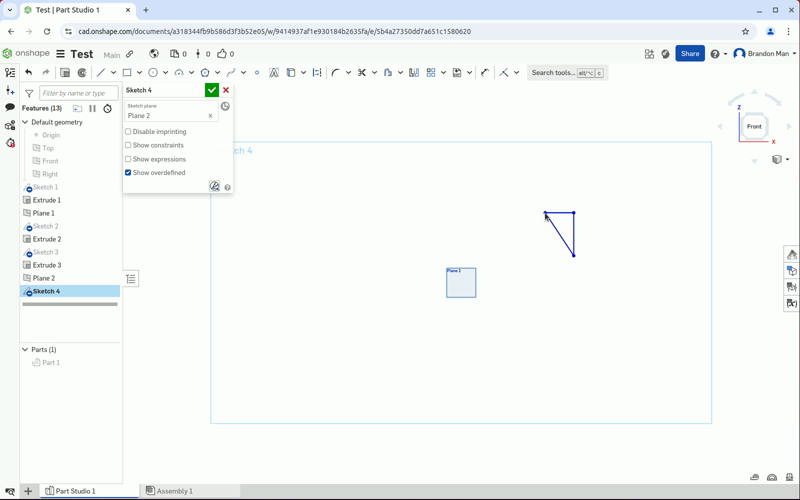
mouse_move(570, 250)
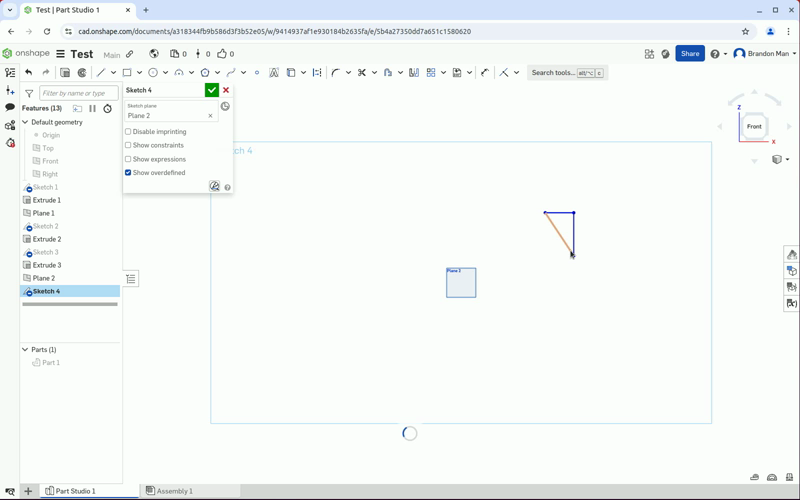
scroll(6)
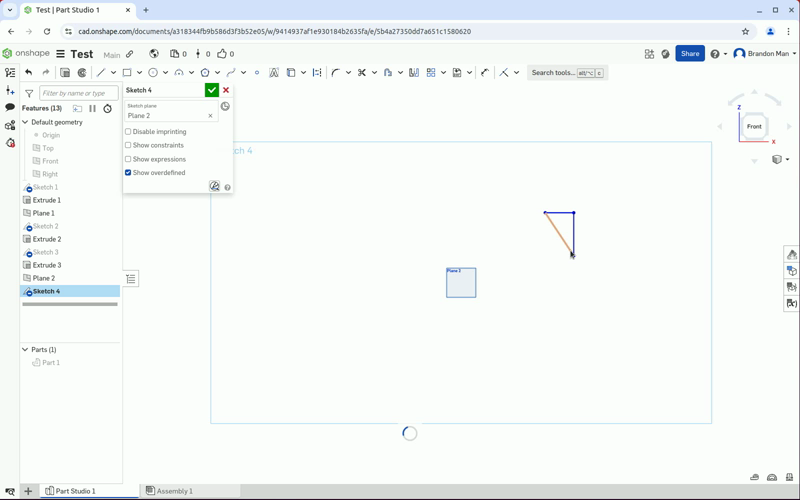
scroll(6)
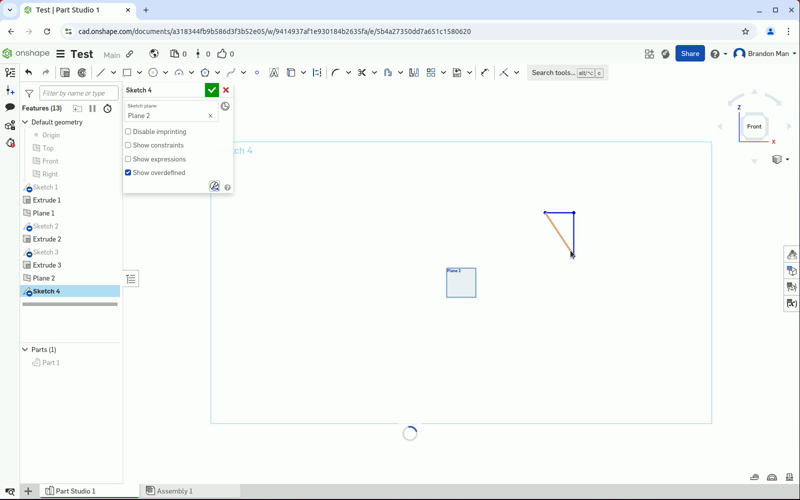
scroll(6)
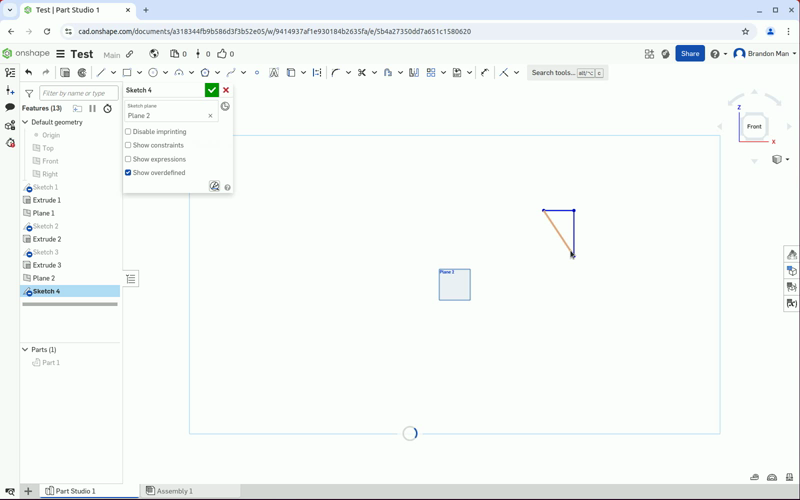
scroll(6)
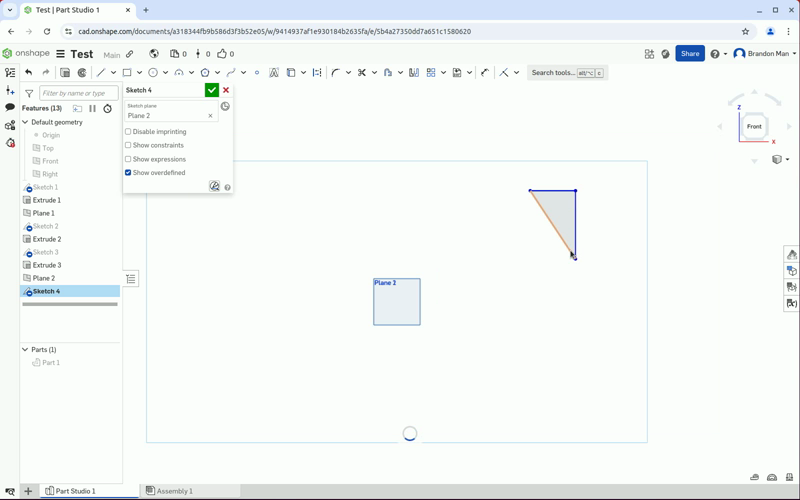
scroll(6)
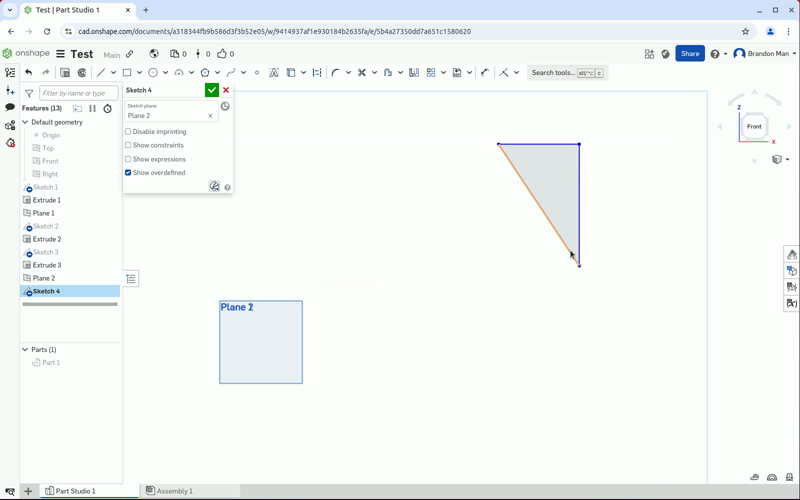
scroll(6)
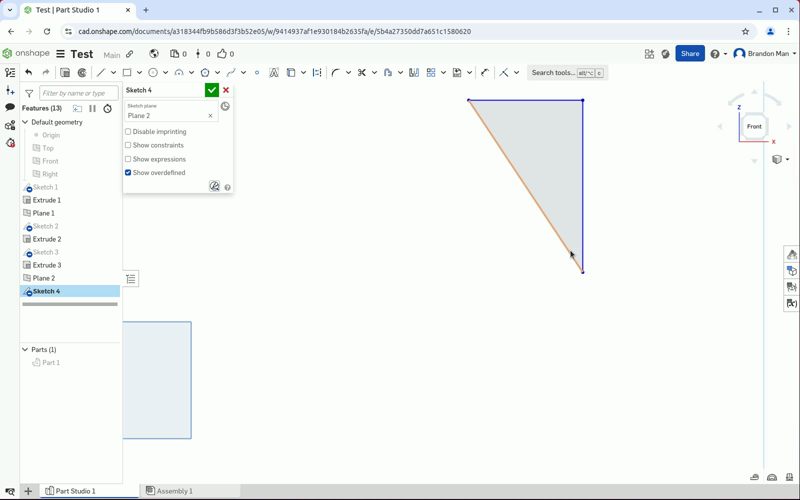
scroll(6)
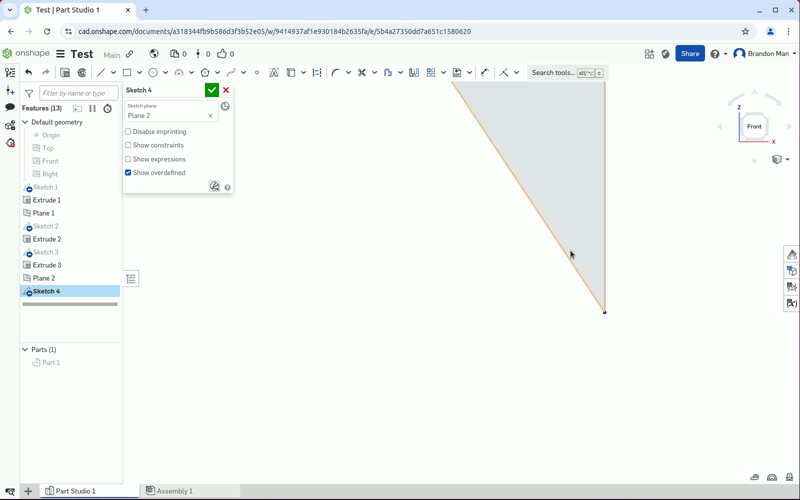
click(570, 250)
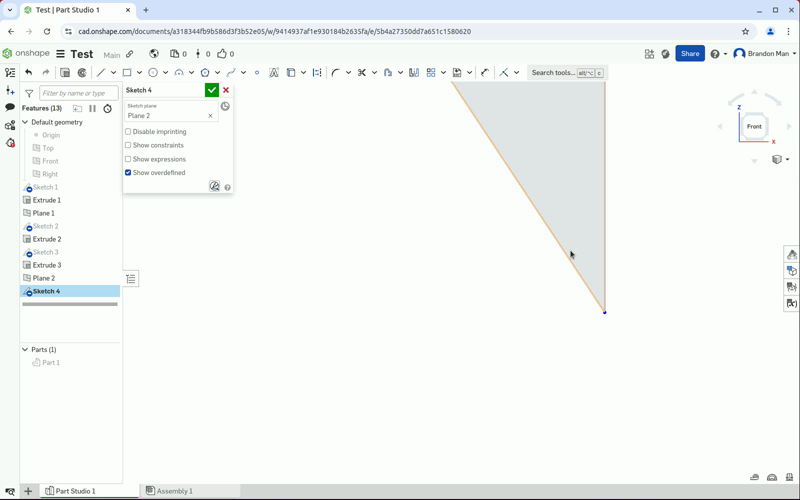
scroll(-6)
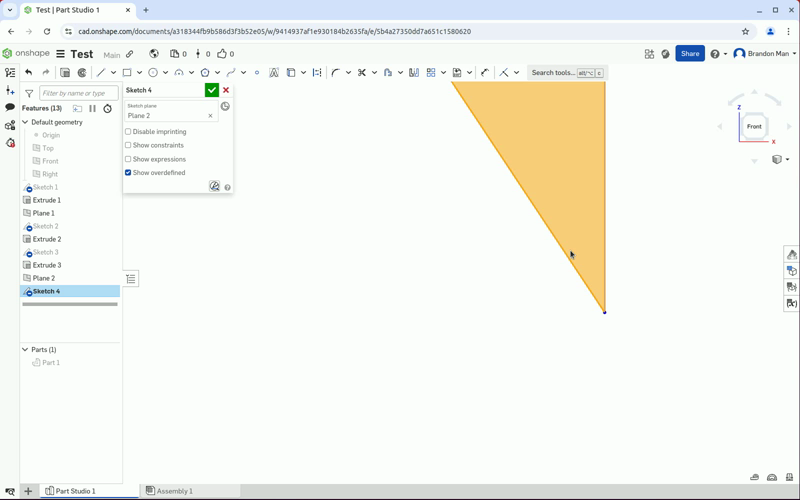
scroll(-6)
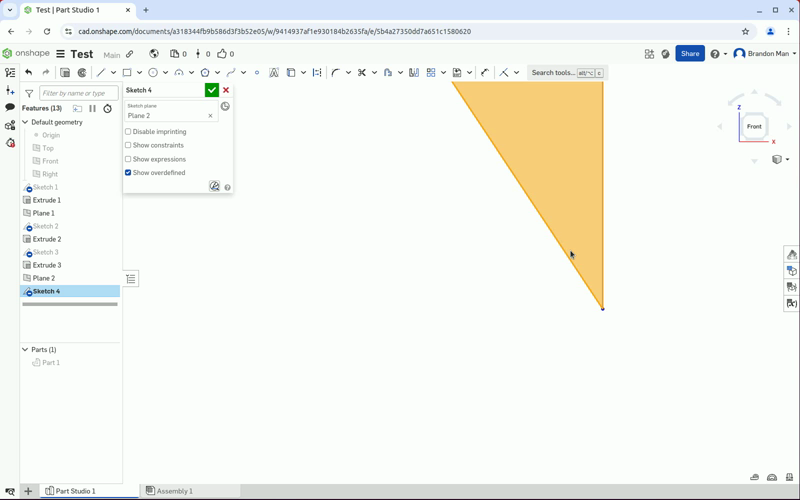
scroll(-6)
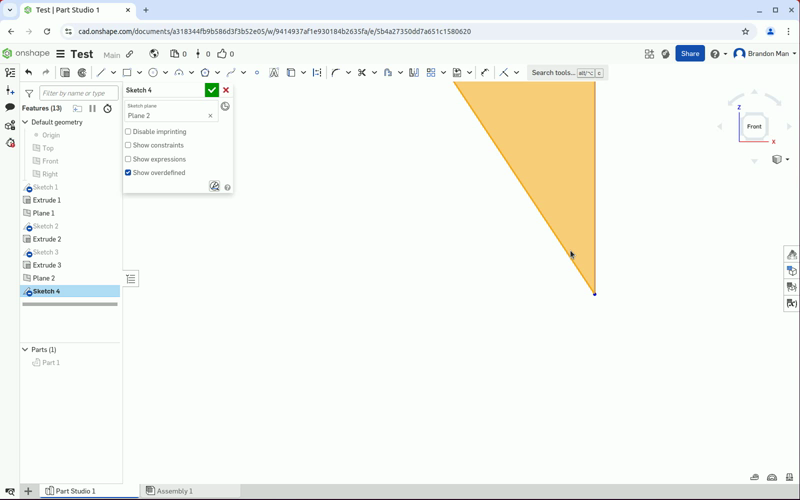
scroll(-6)
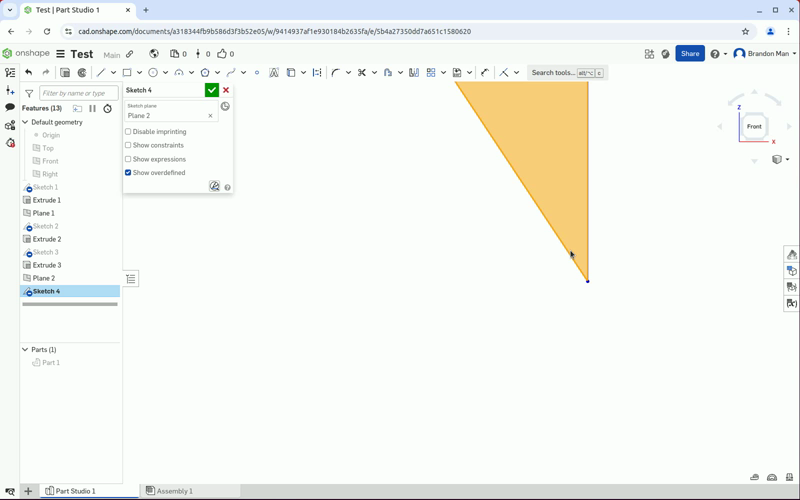
scroll(-6)
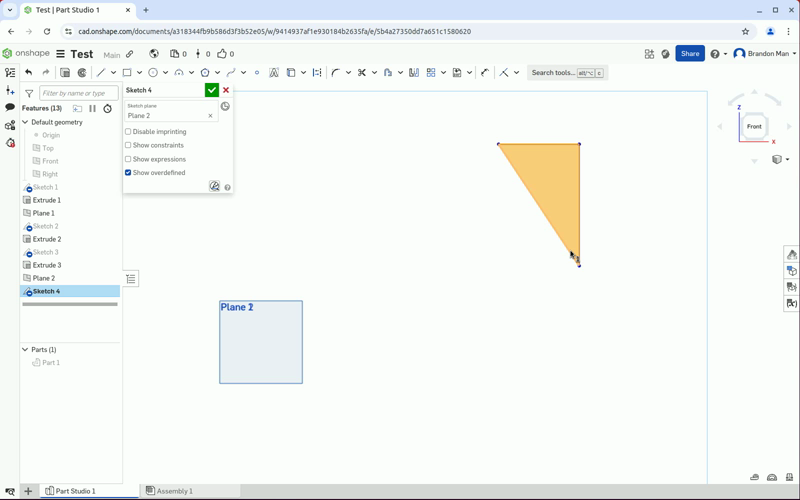
scroll(-6)
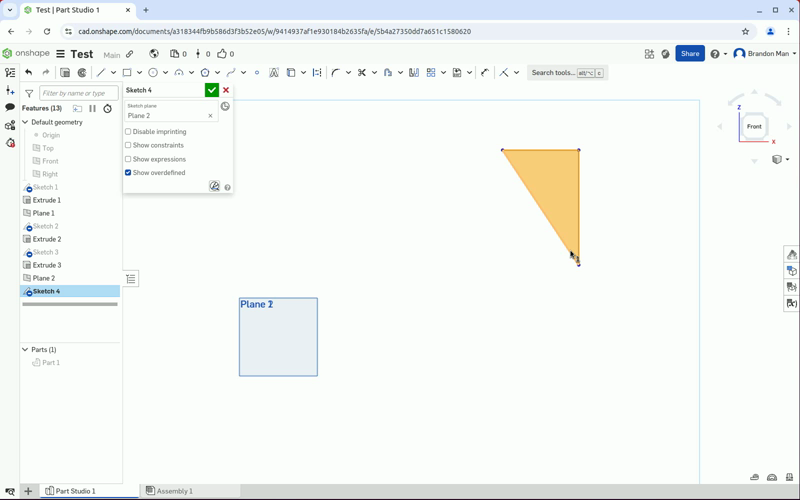
scroll(-6)
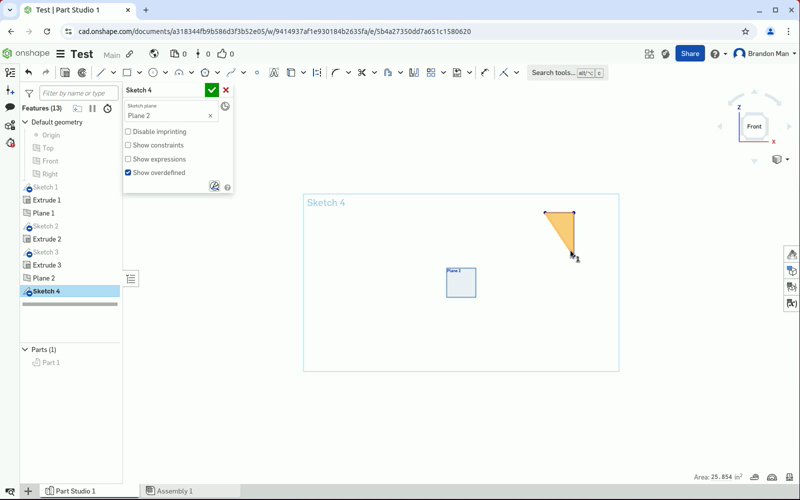
mouse_move(73, 352)
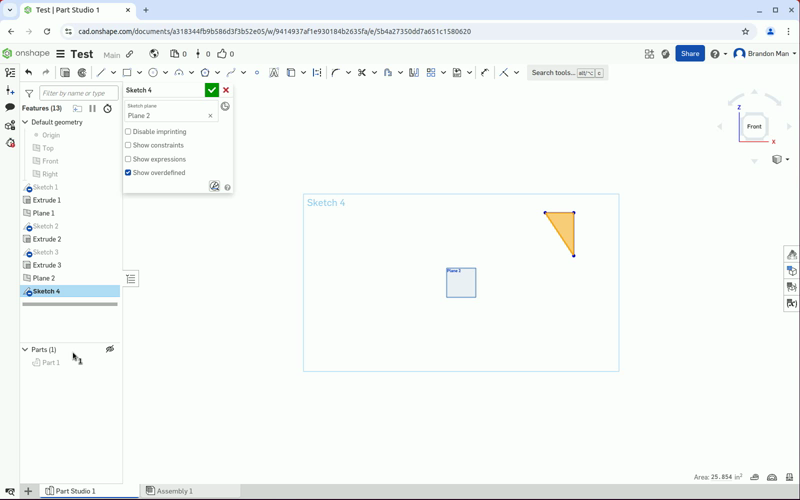
key(shift+y)
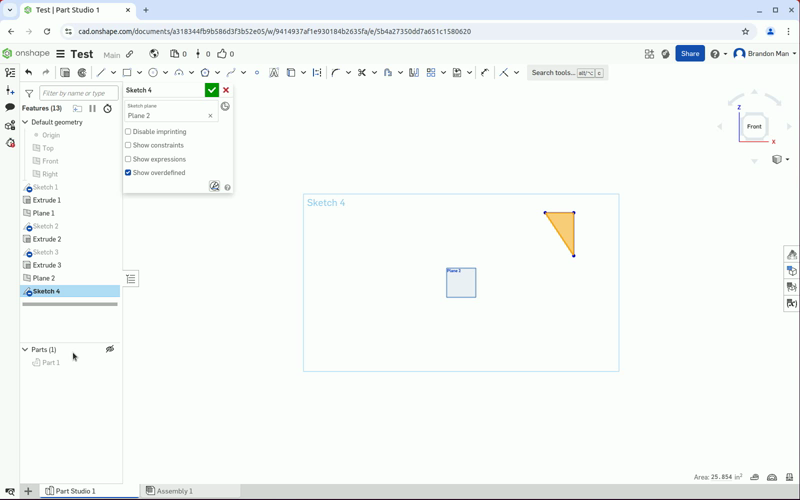
key(shift+e)
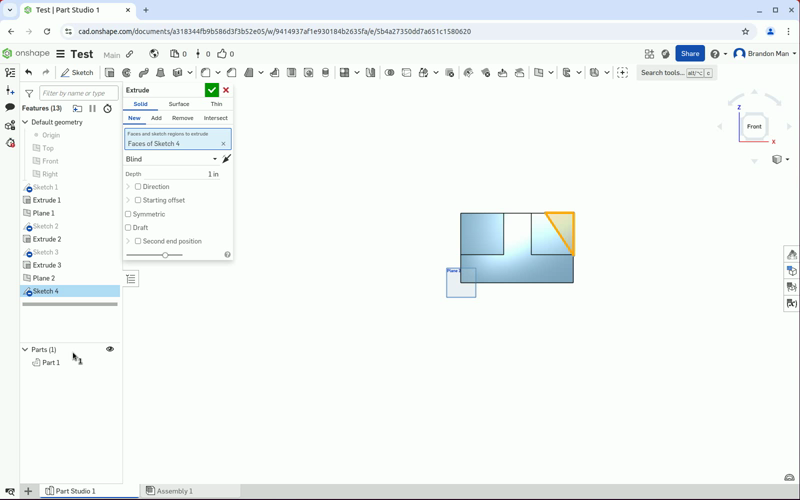
mouse_move(143, 106)
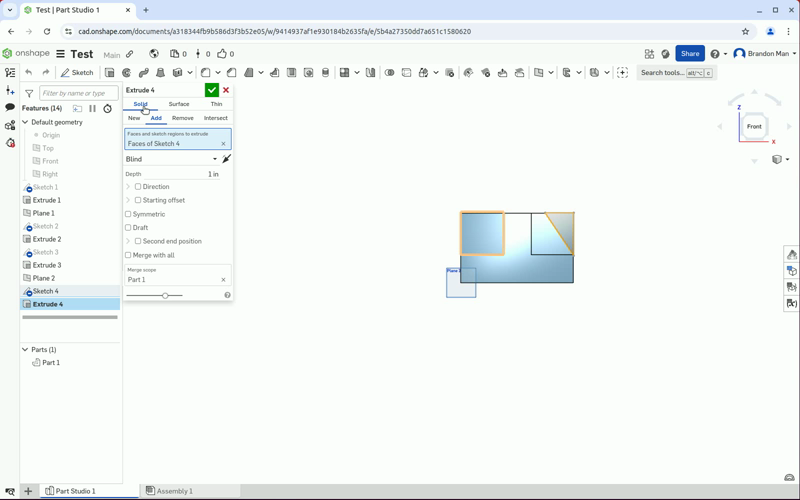
click(143, 106)
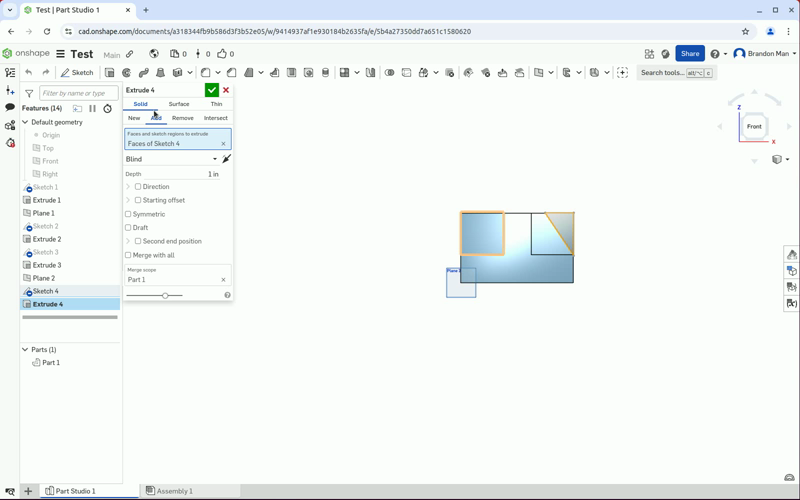
mouse_move(186, 120)
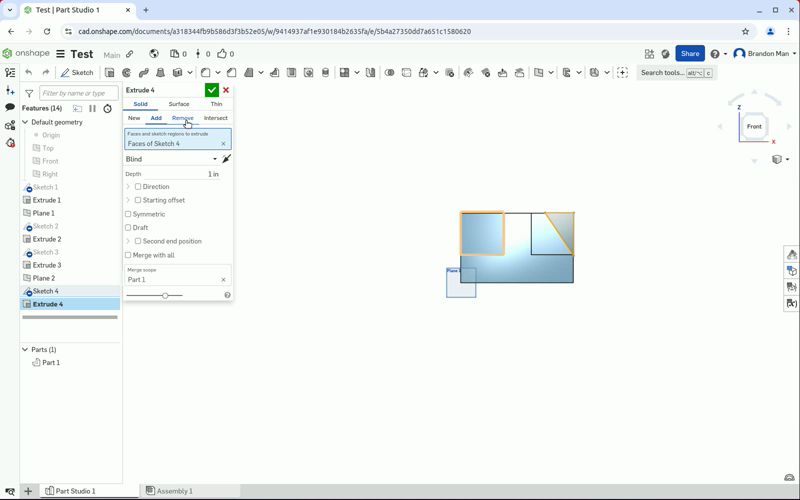
click(186, 120)
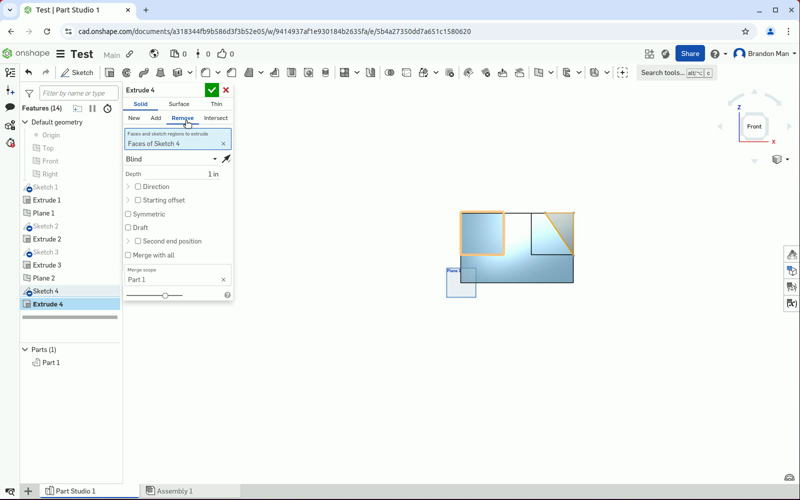
key(tab, 4)
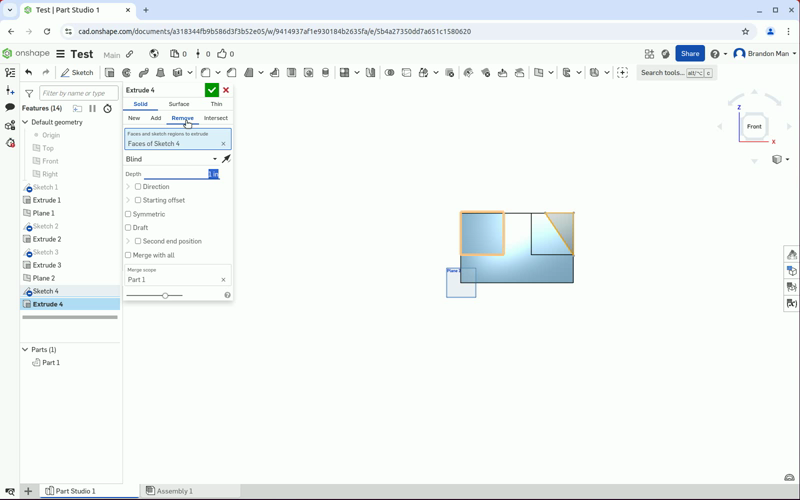
text(11.554)
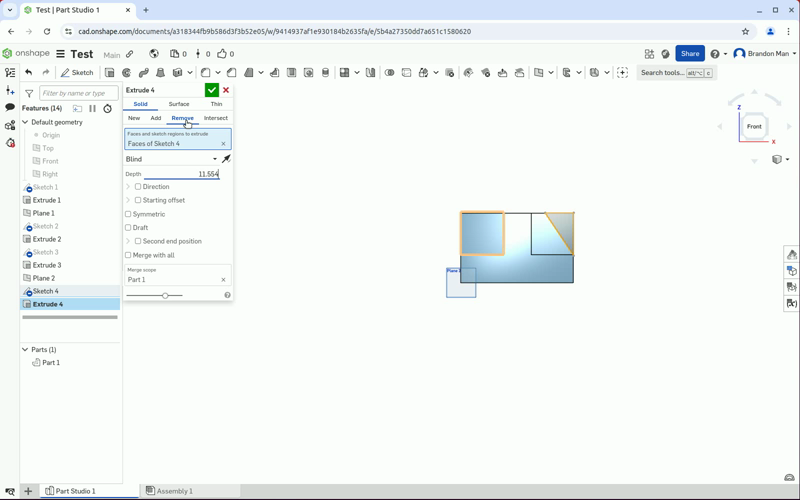
key(tab, 6)
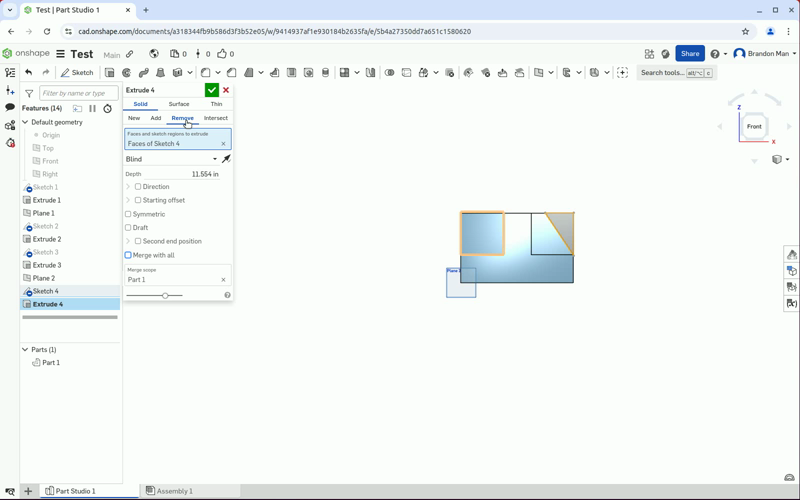
key(space)
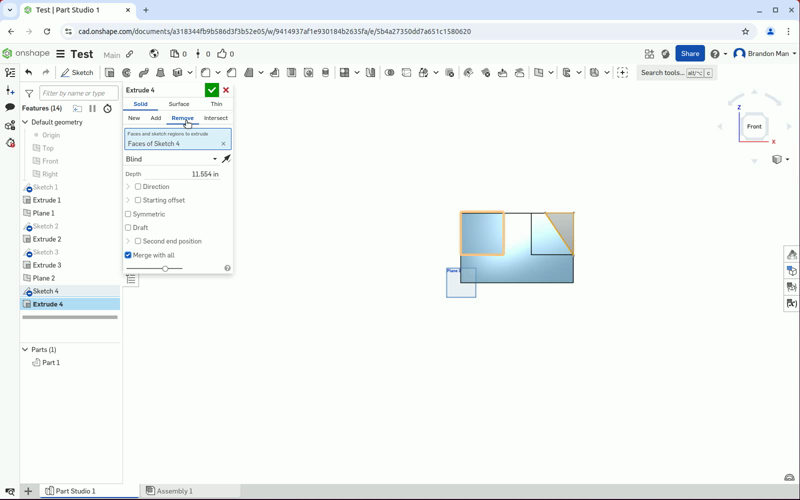
key(enter)
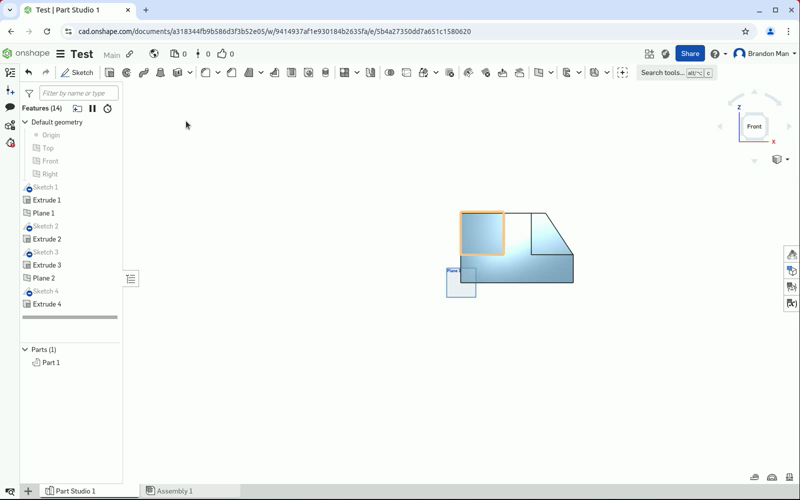
key(shift+h)
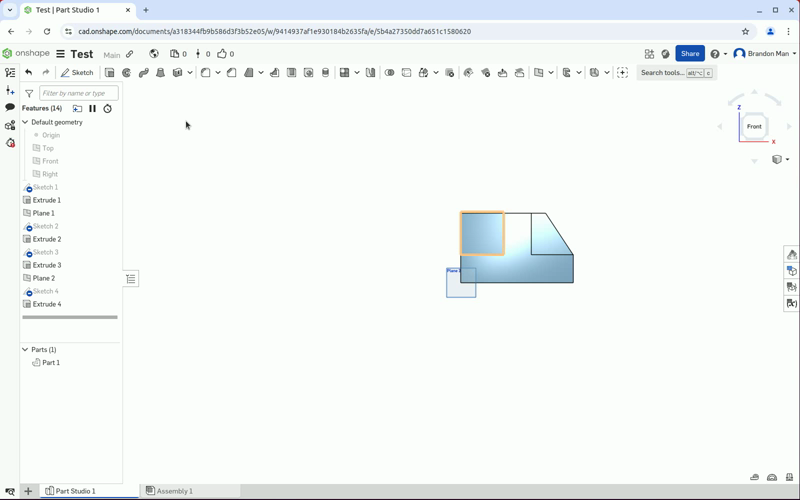
key(shift+h)
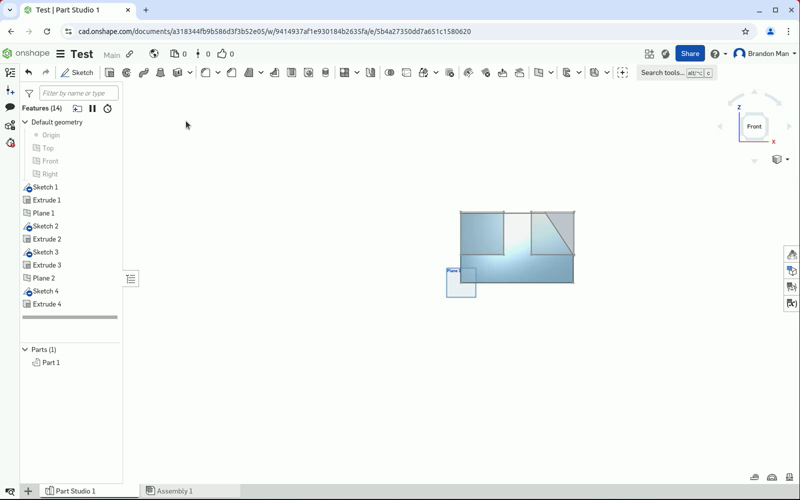
key(shift+7)
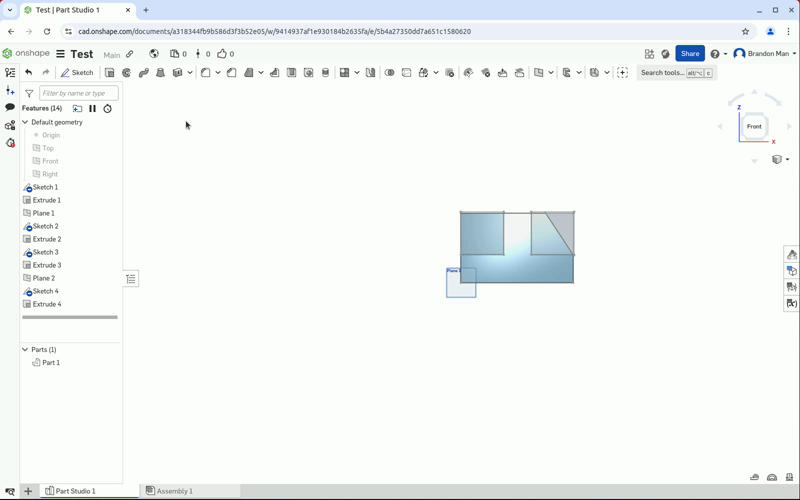
key(left, 2)
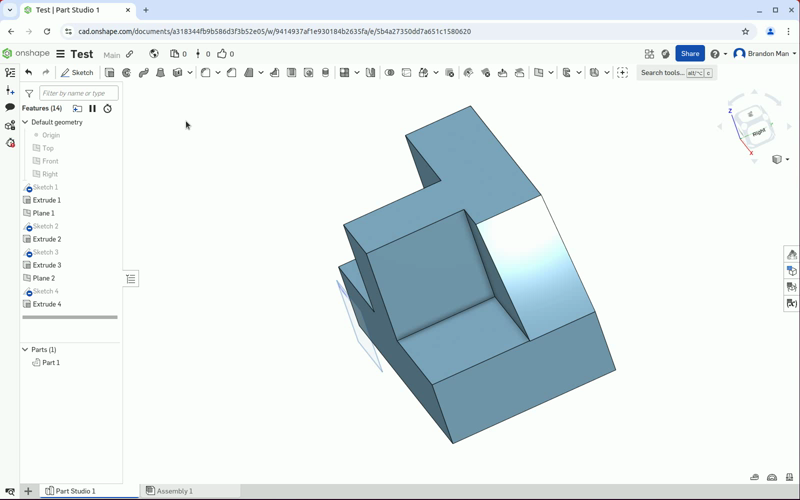
key(down, 2)
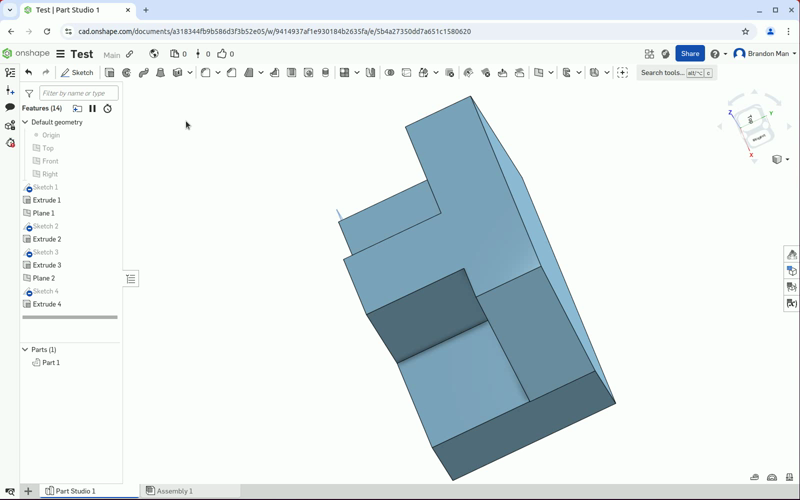
key(up, 2)
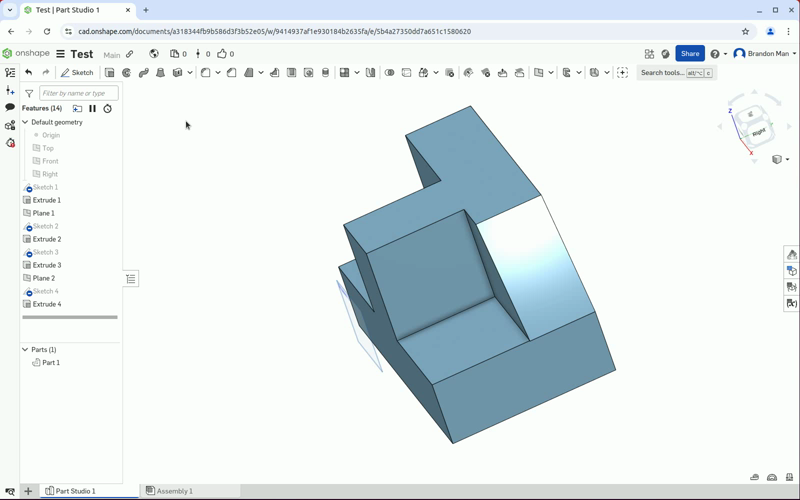
key(right, 2)
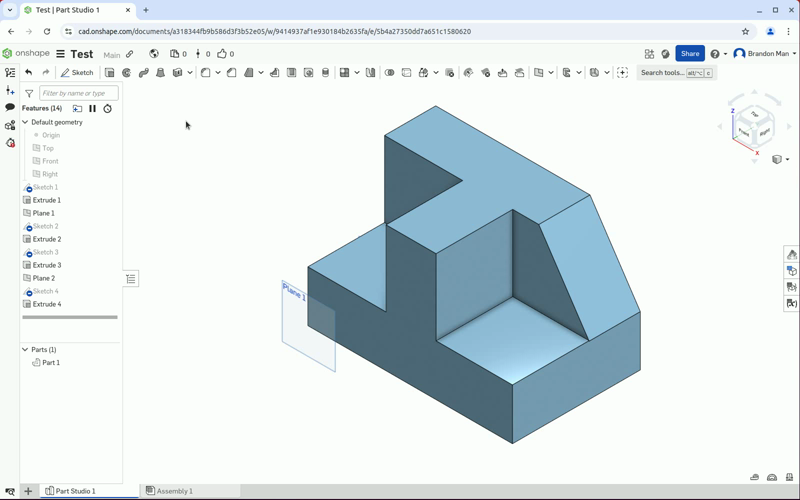
mouse_move(73, 189)
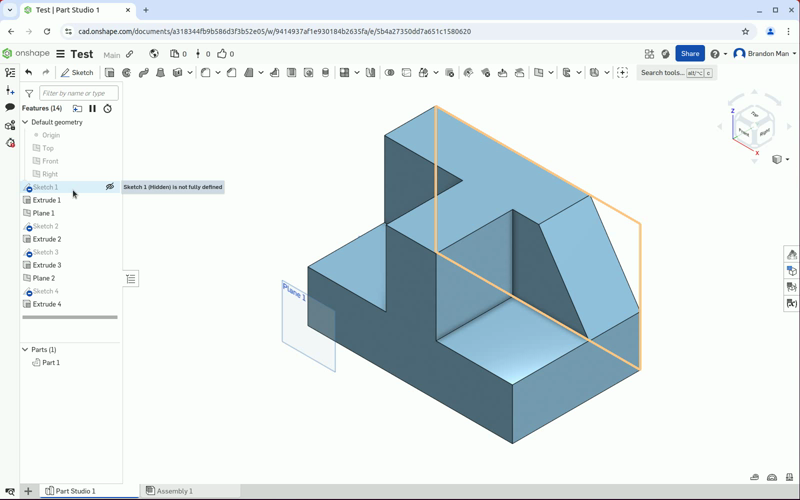
click(73, 189)